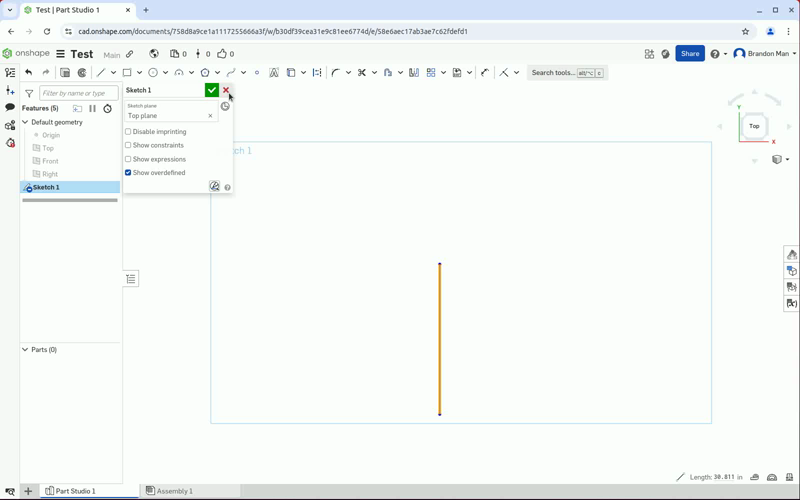
key(shift+h)
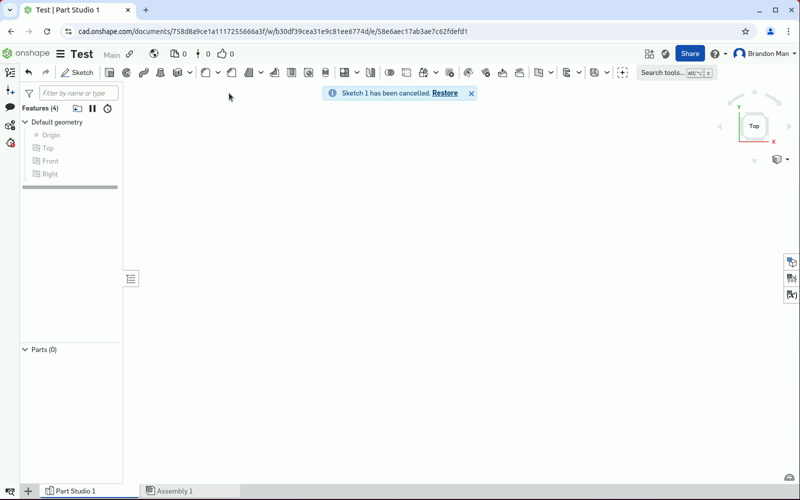
mouse_move(73, 352)
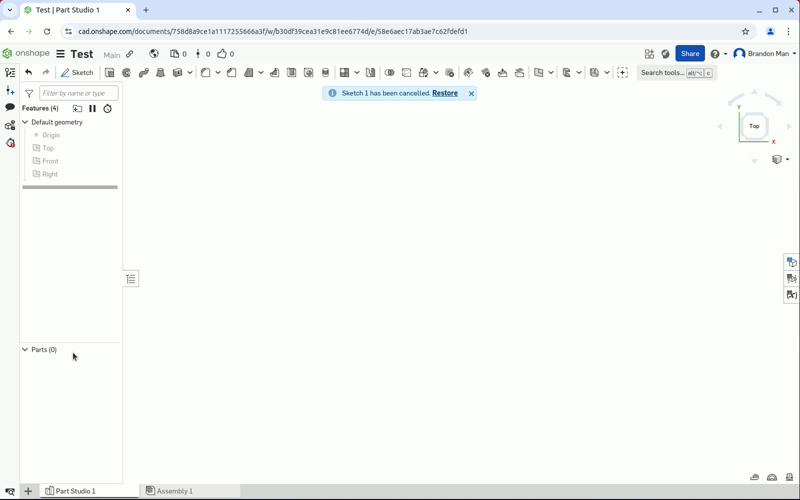
key(y)
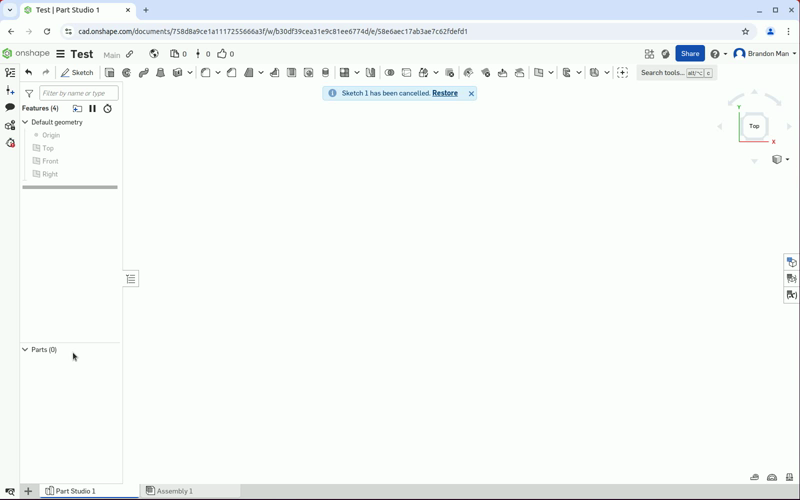
key(shift+p)
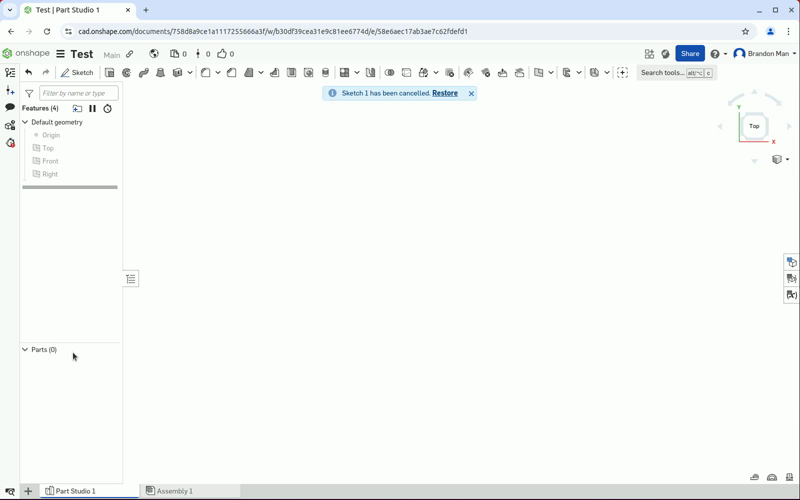
key(space)
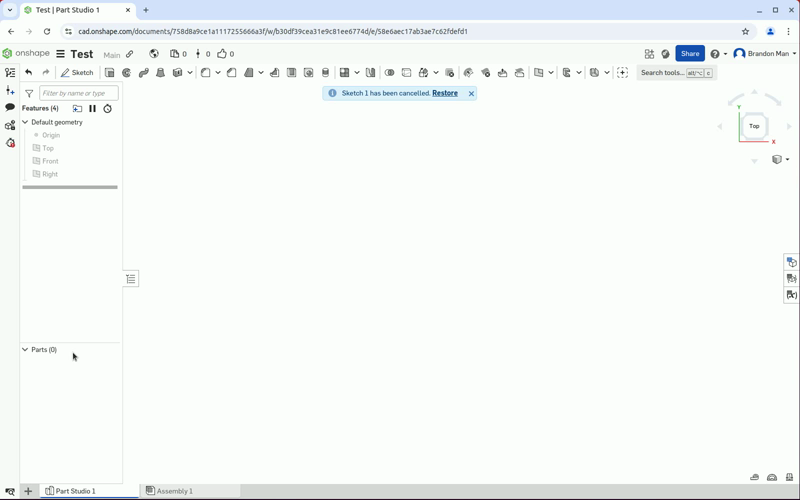
key_down(shift)
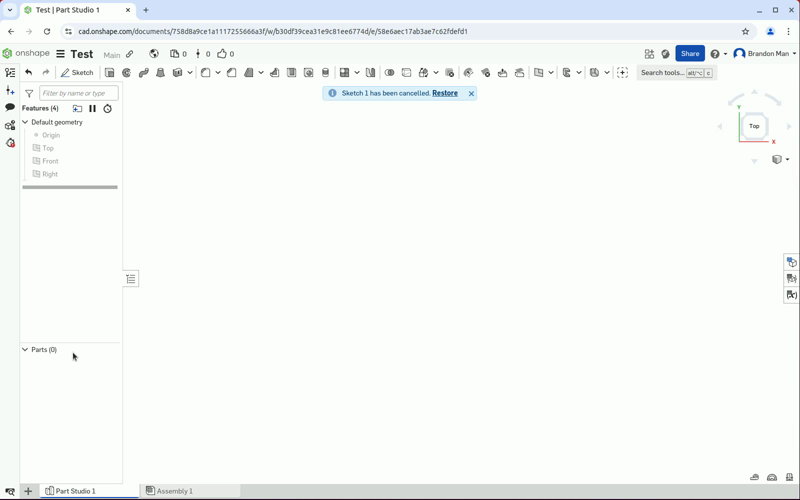
key(up)
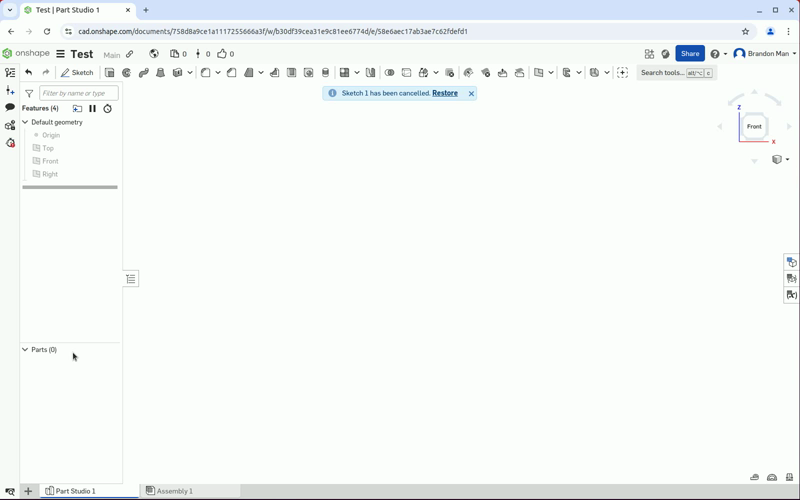
key_up(shift)
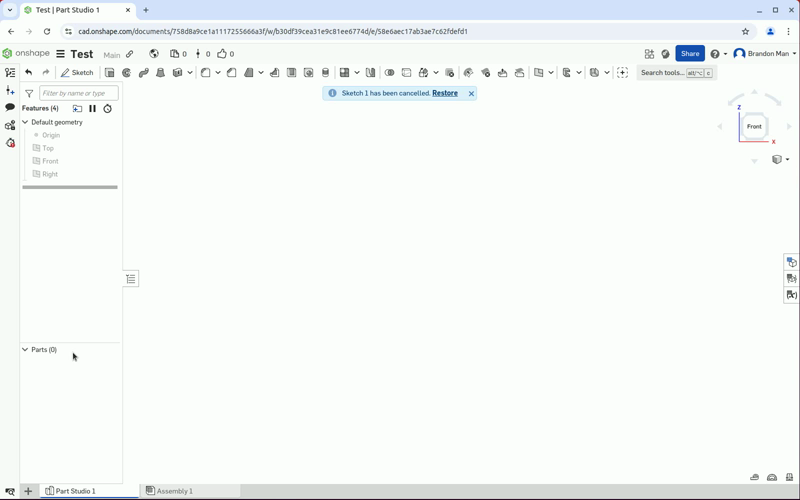
mouse_move(73, 352)
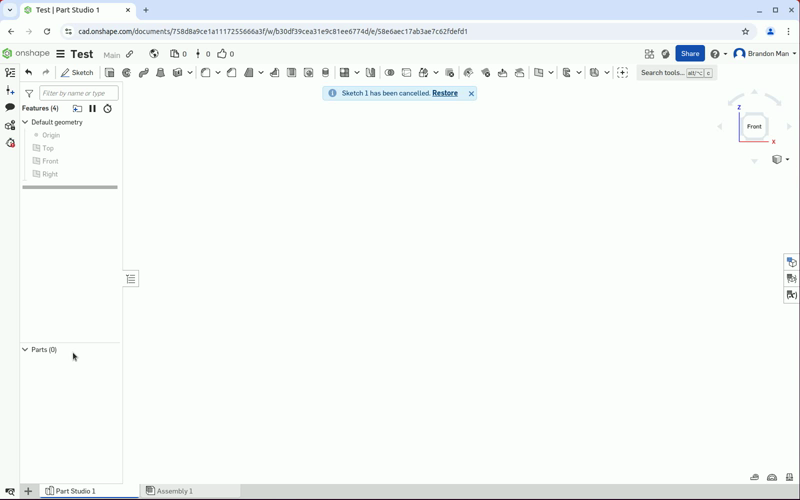
key(shift+y)
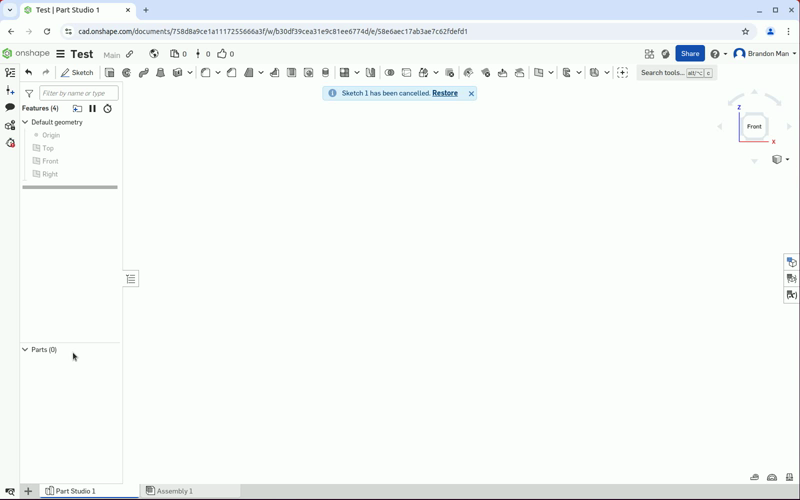
key(shift+s)
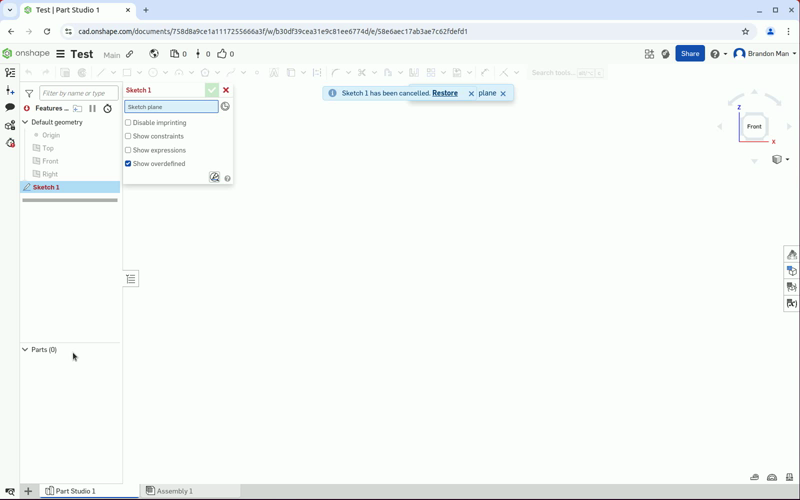
mouse_move(73, 163)
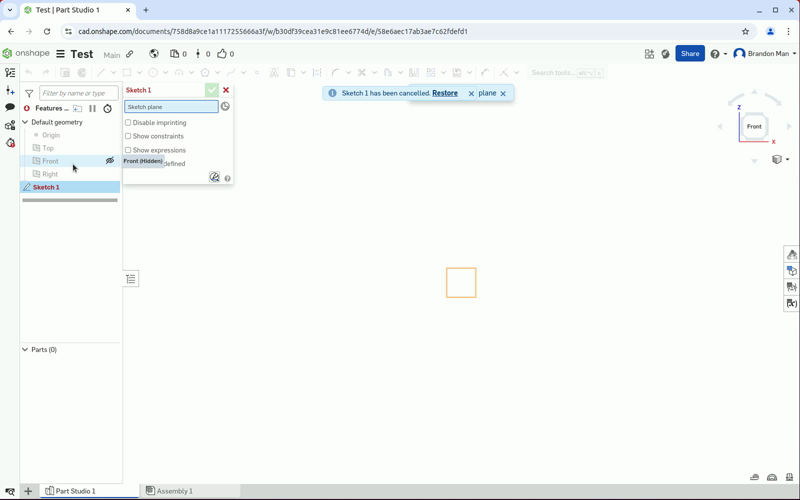
click(73, 163)
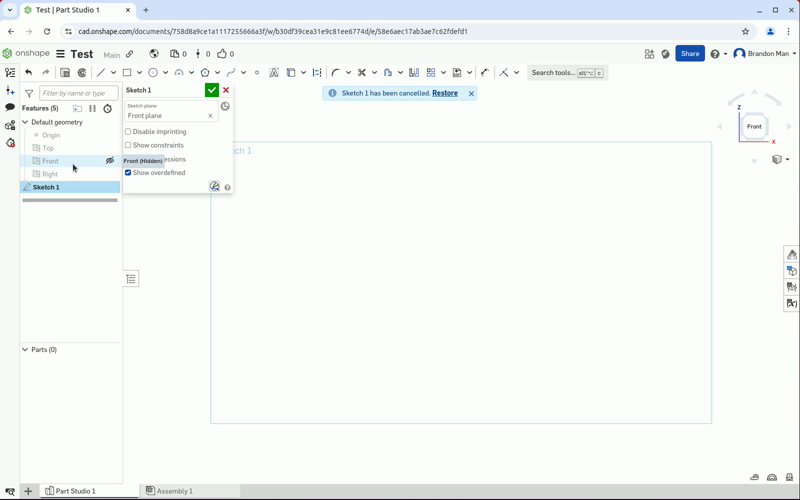
mouse_move(73, 352)
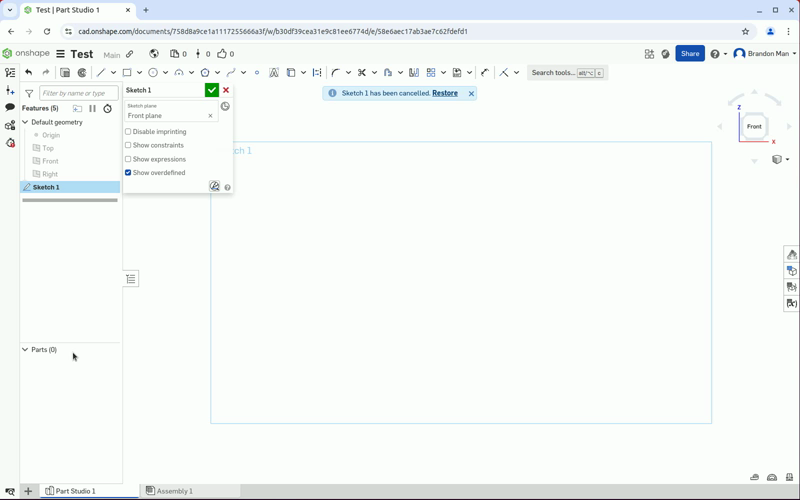
key(y)
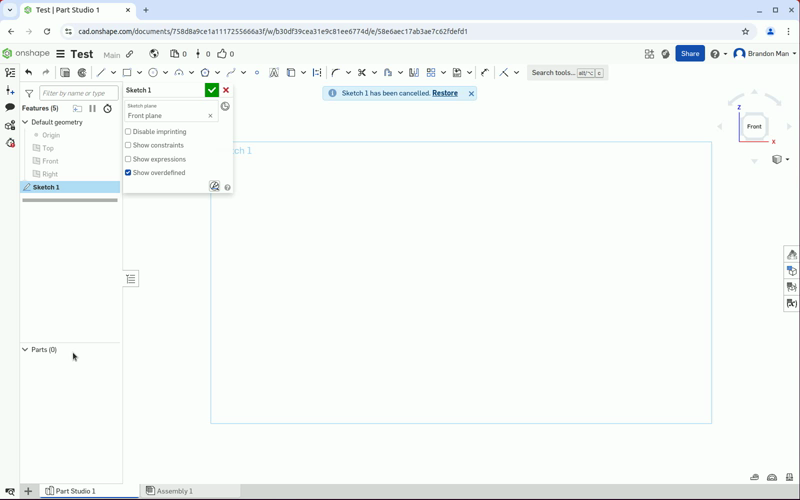
key(l)
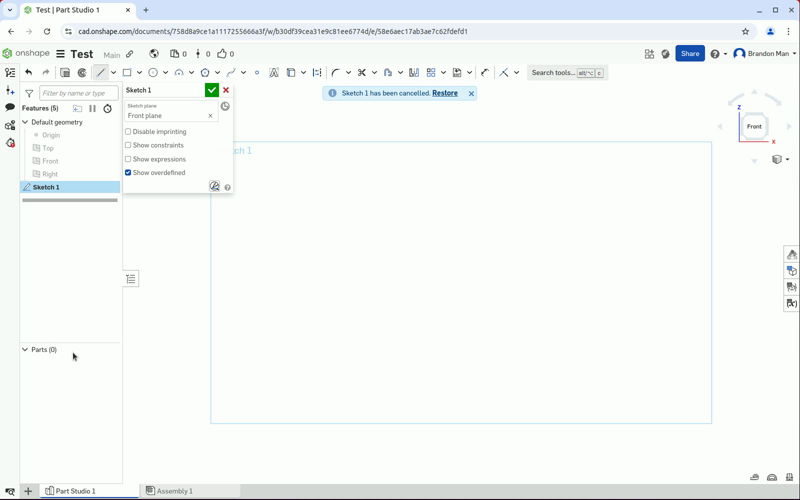
key_down(shift)
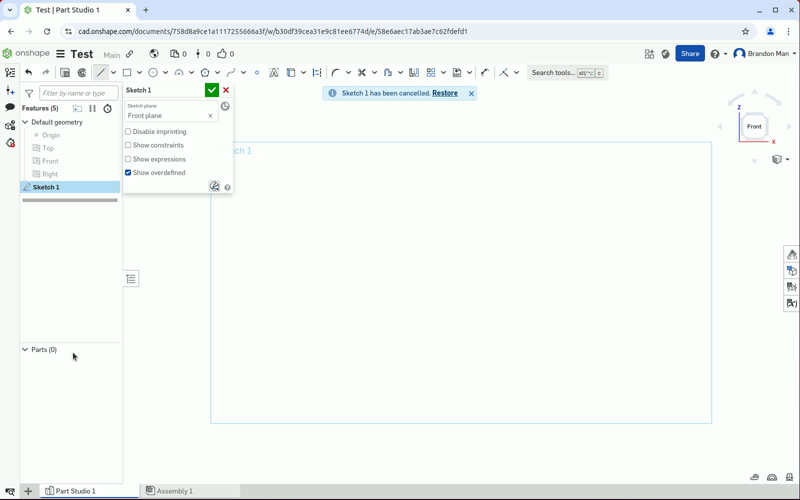
mouse_move(460, 282)
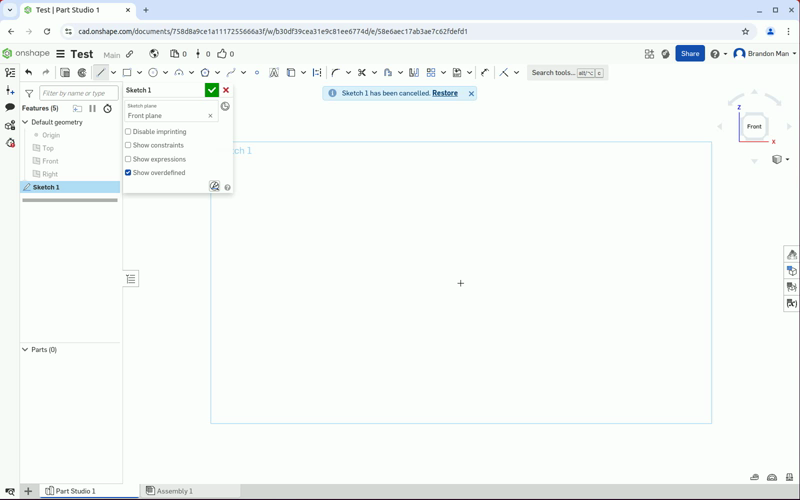
click(460, 282)
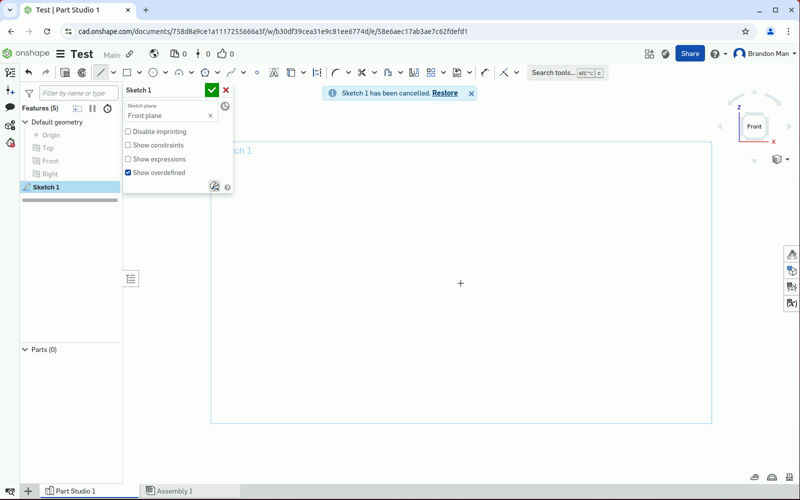
key_up(shift)
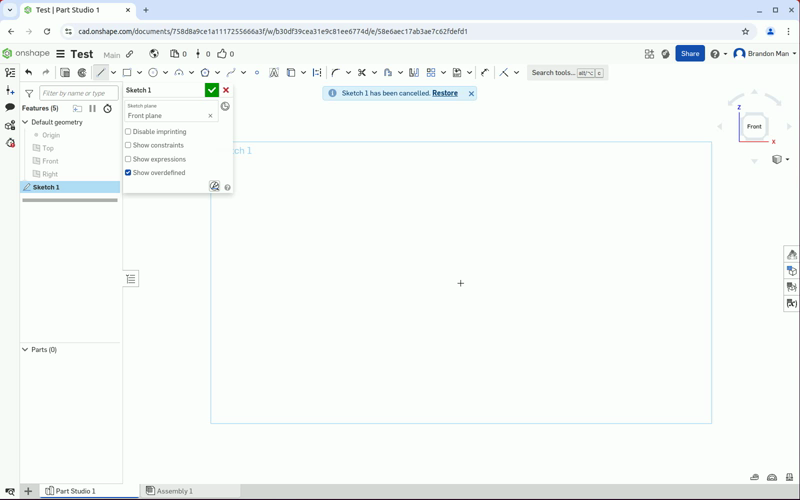
key_down(shift)
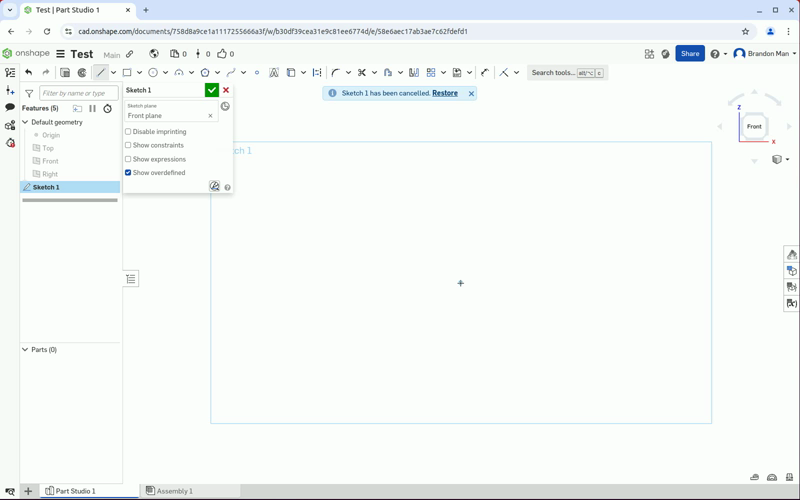
mouse_move(552, 282)
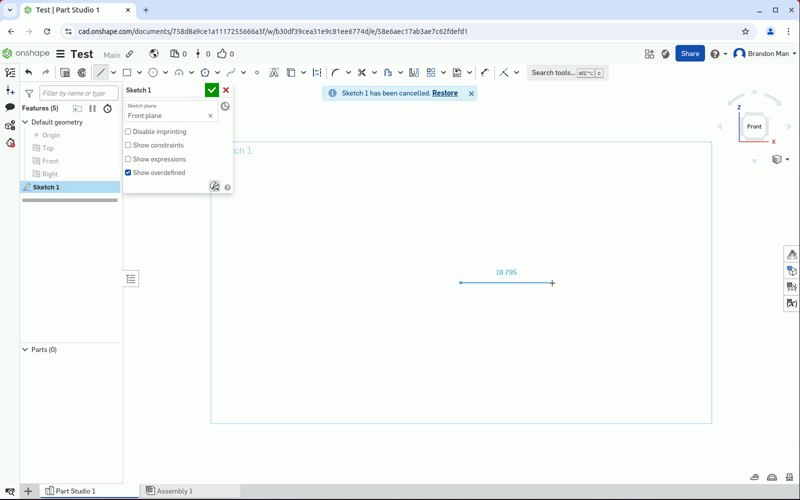
click(552, 282)
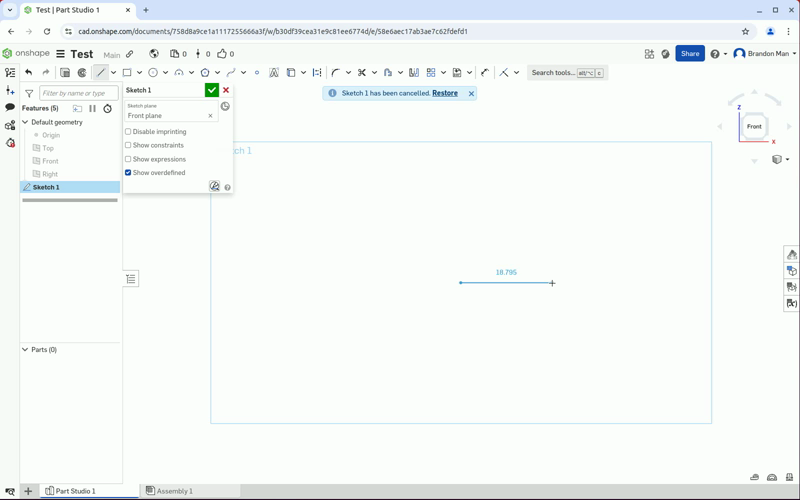
key_up(shift)
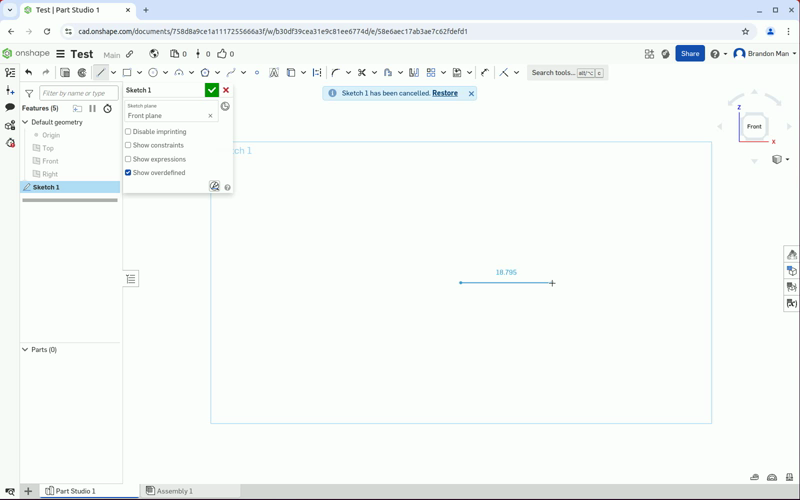
key(esc)
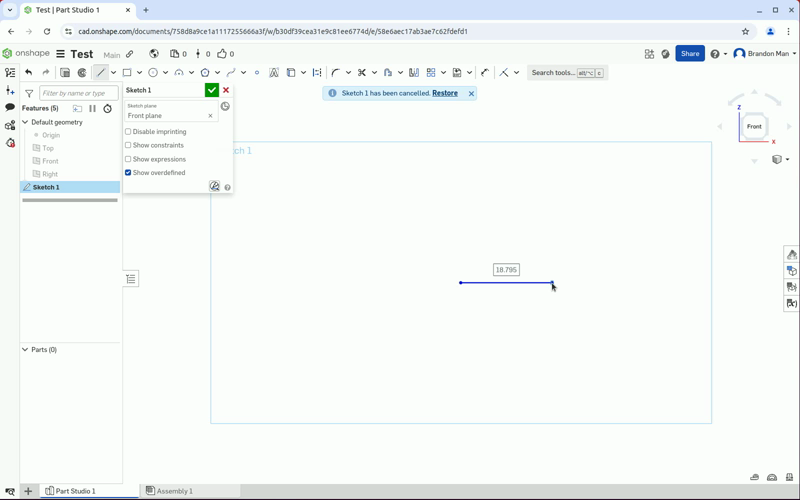
key(a)
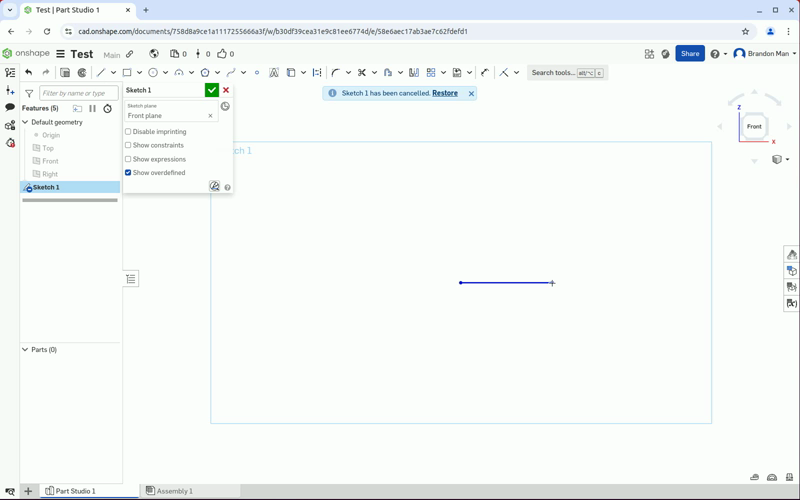
mouse_move(552, 282)
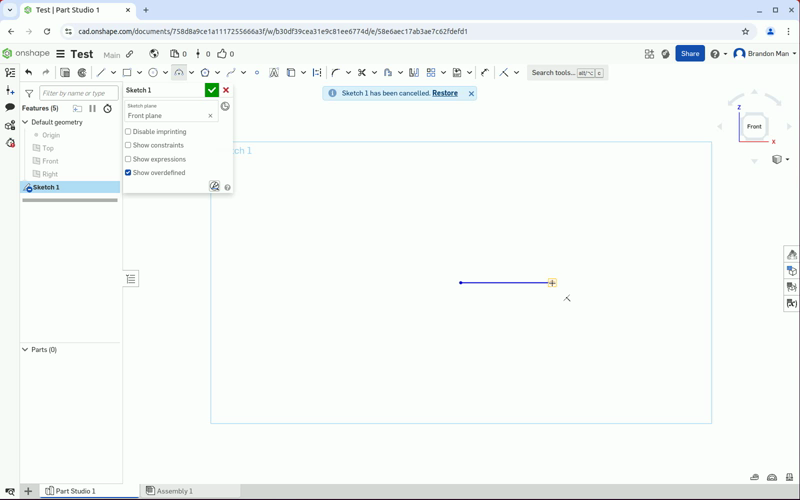
click(552, 282)
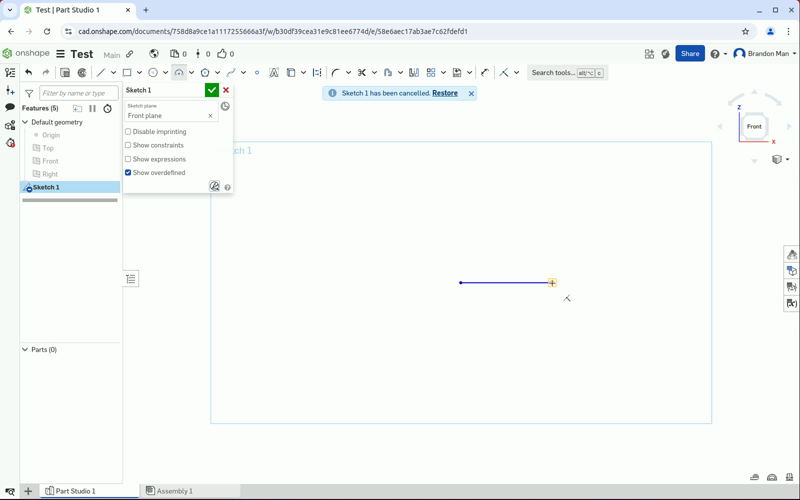
key_down(shift)
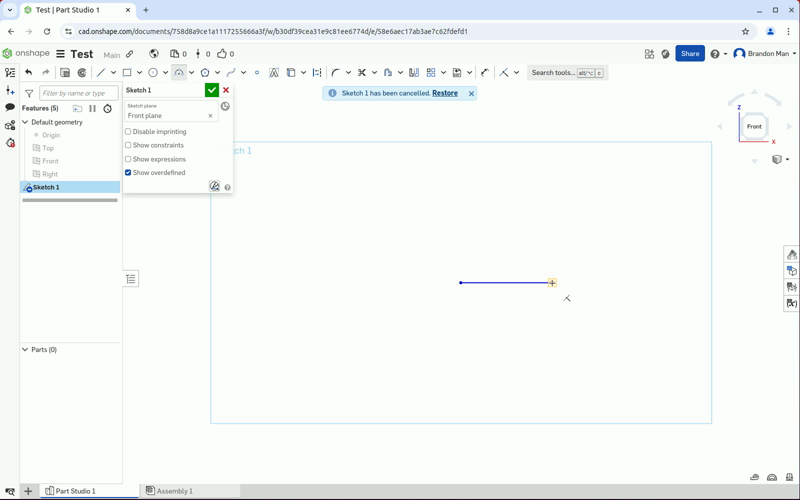
mouse_move(552, 240)
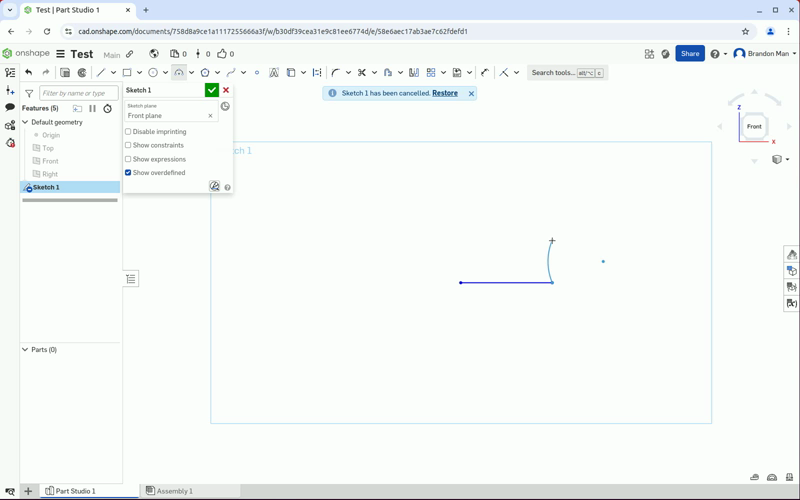
click(552, 240)
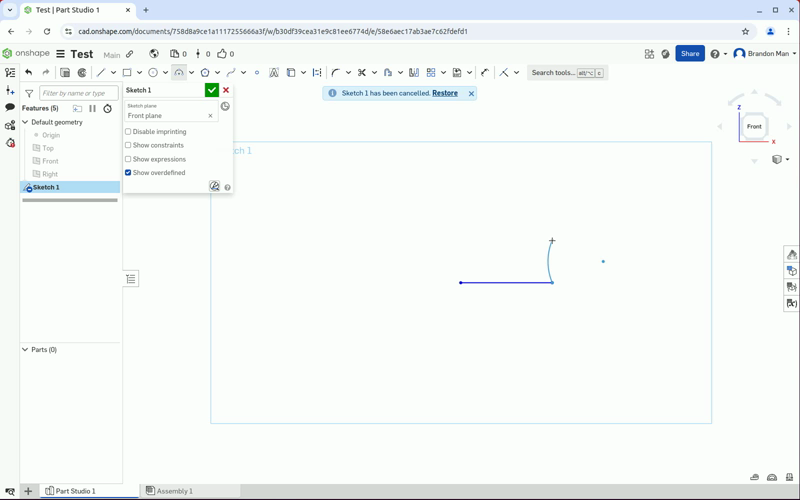
mouse_move(573, 261)
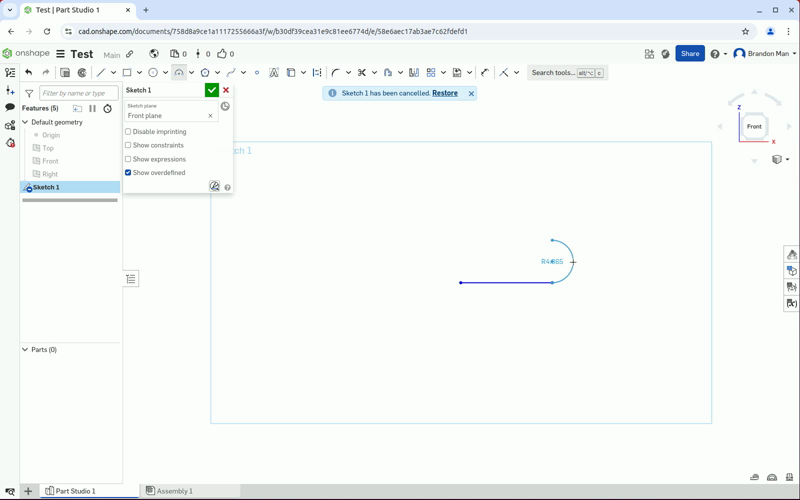
click(573, 261)
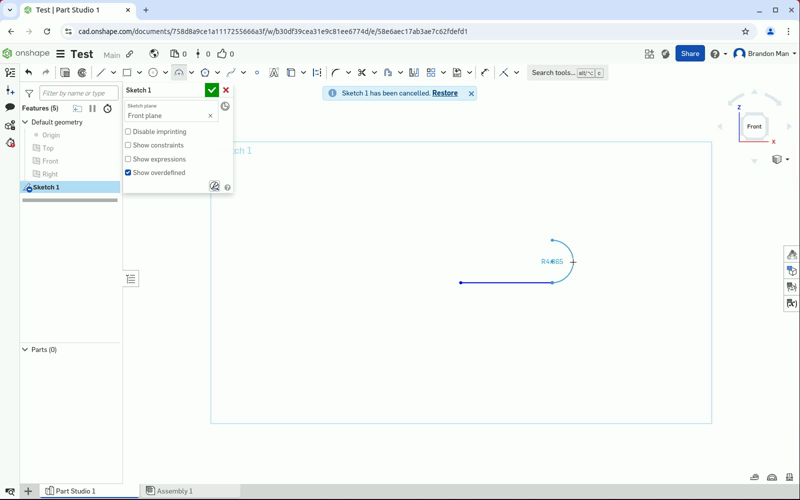
key_up(shift)
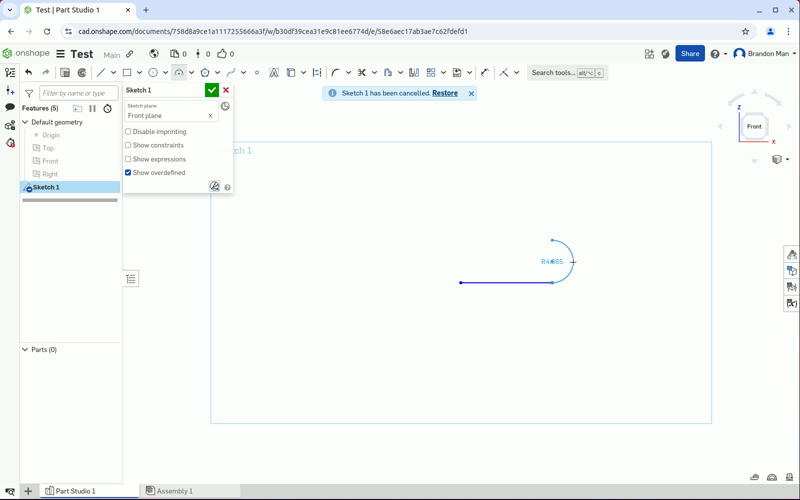
key(esc)
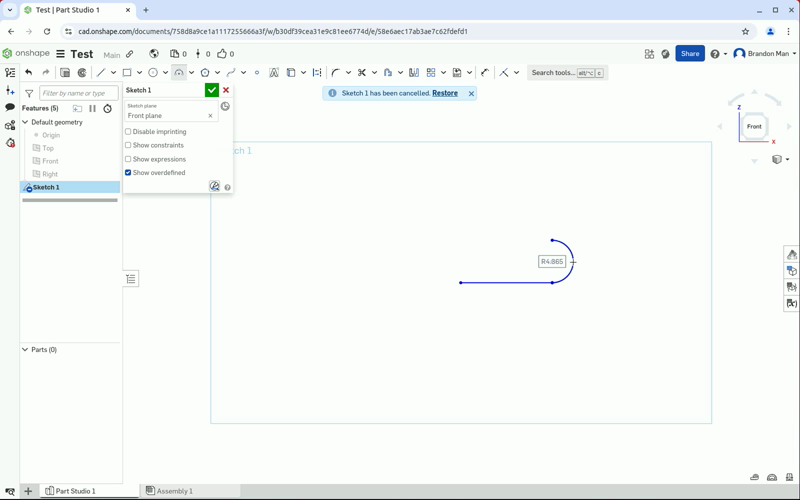
key(l)
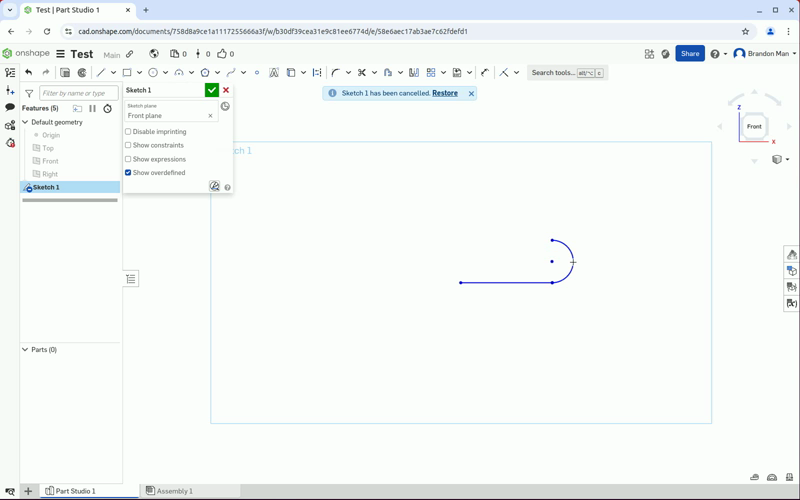
mouse_move(552, 240)
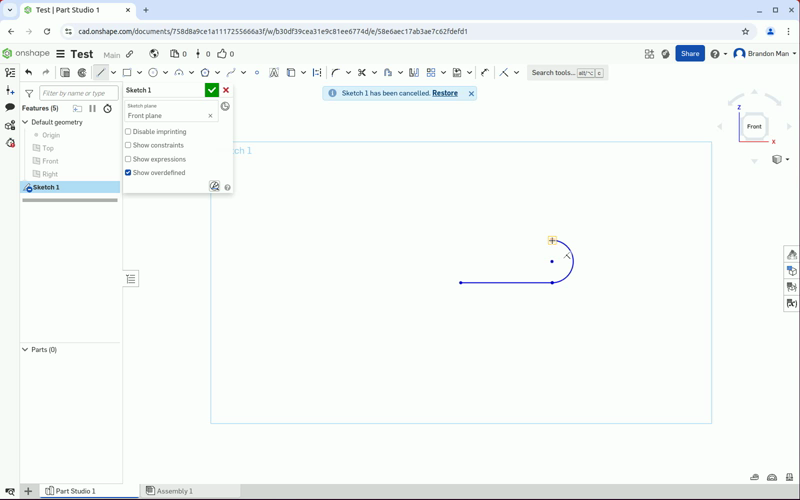
click(552, 240)
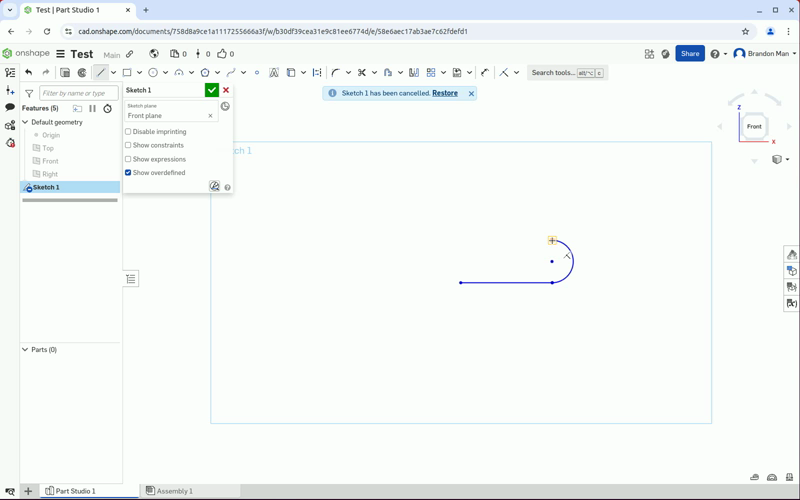
key_down(shift)
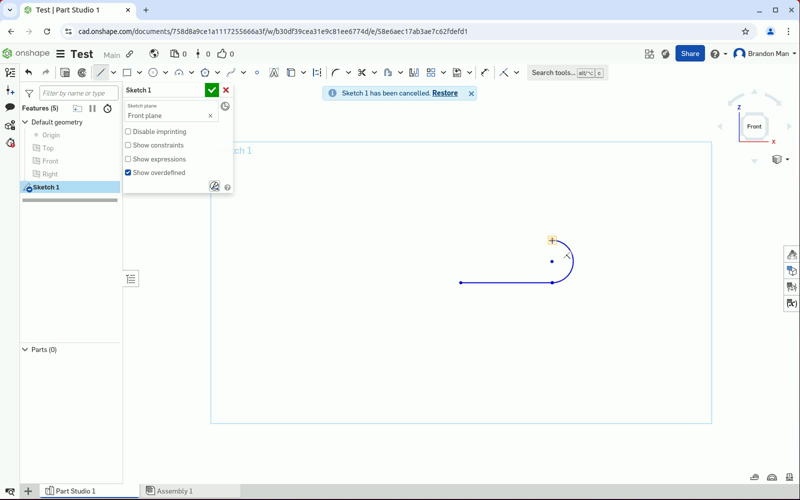
mouse_move(460, 240)
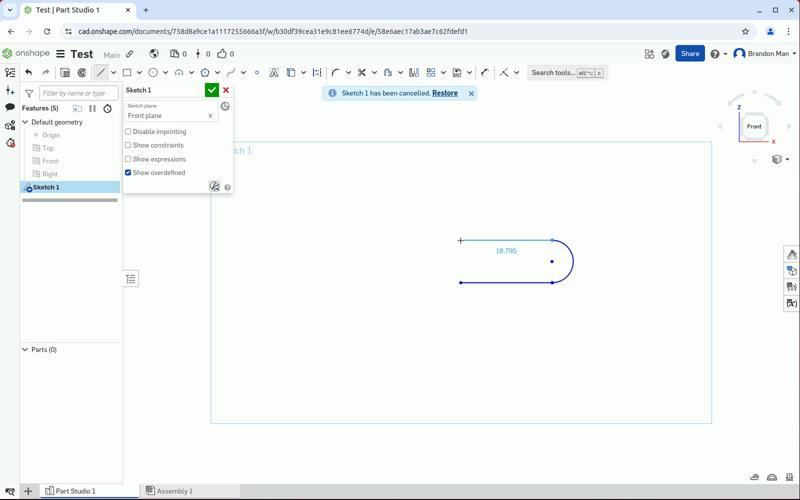
click(460, 240)
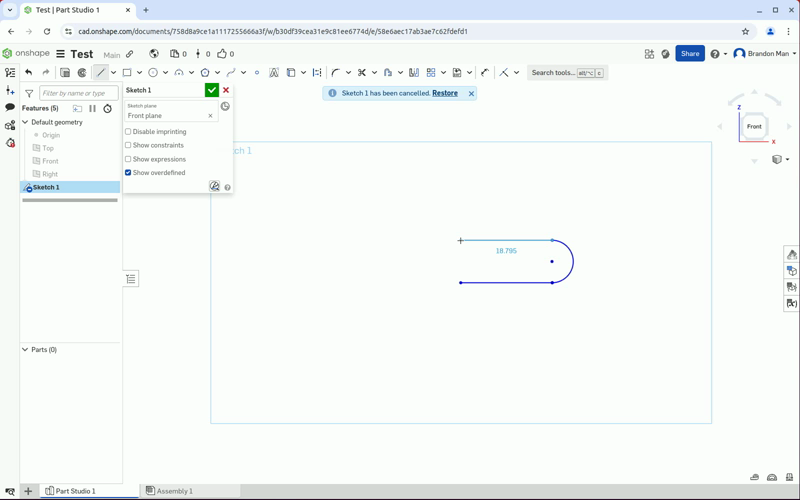
key_up(shift)
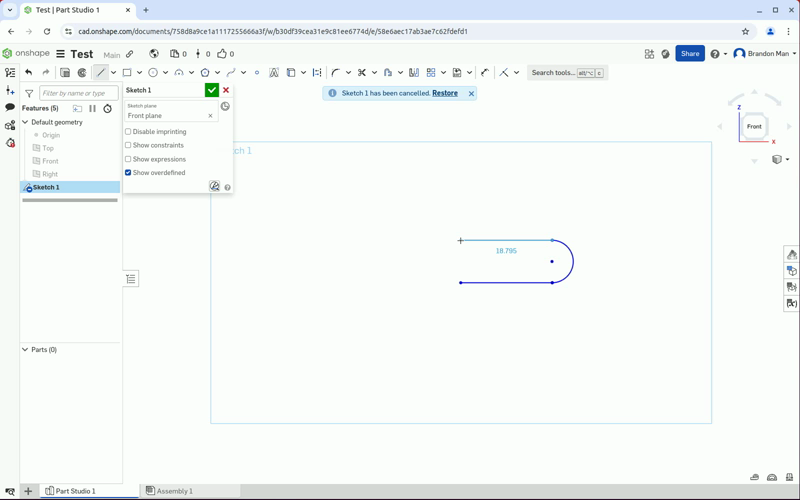
key(esc)
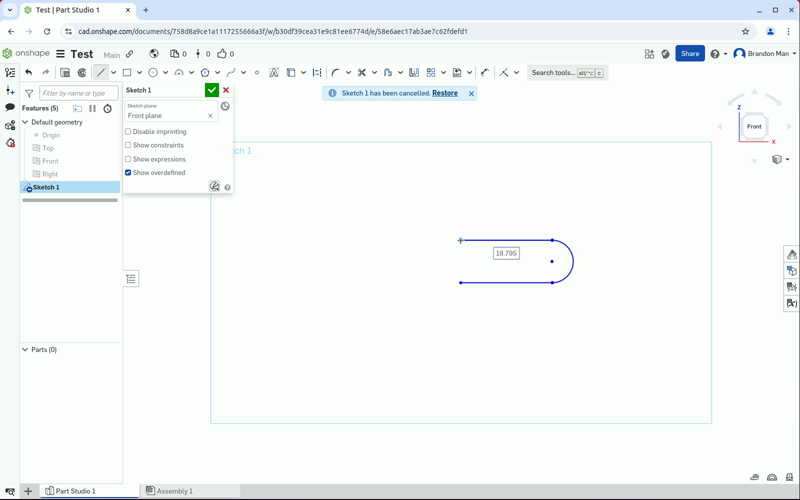
key(a)
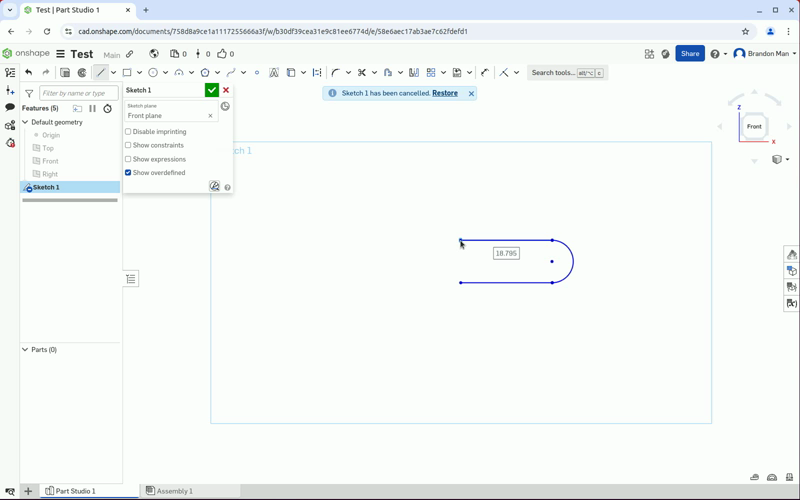
mouse_move(460, 240)
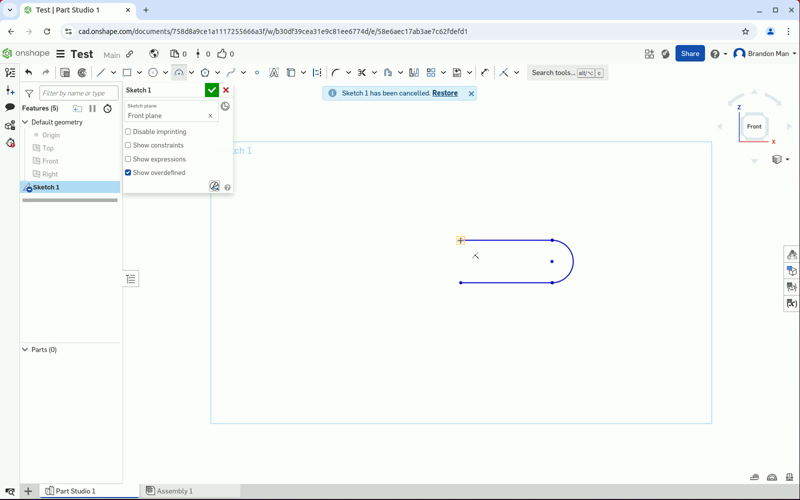
click(460, 240)
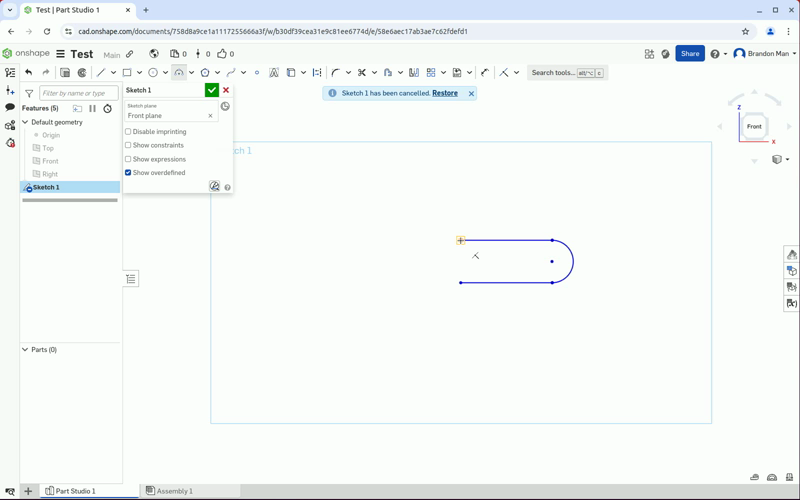
mouse_move(460, 282)
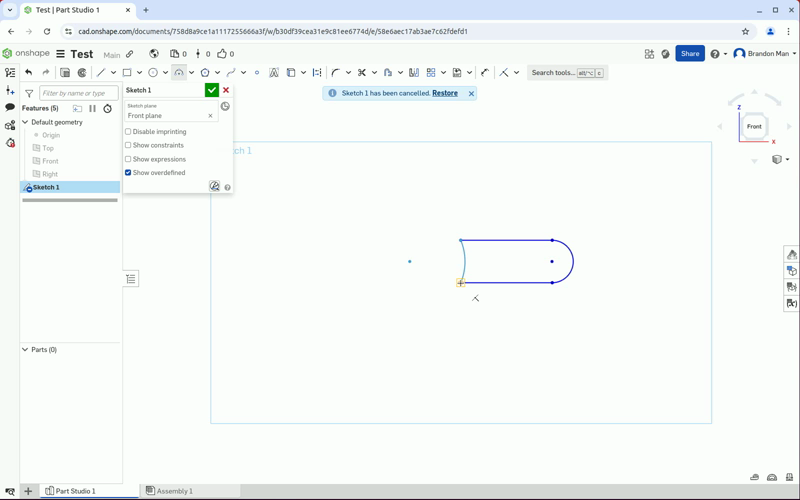
click(460, 282)
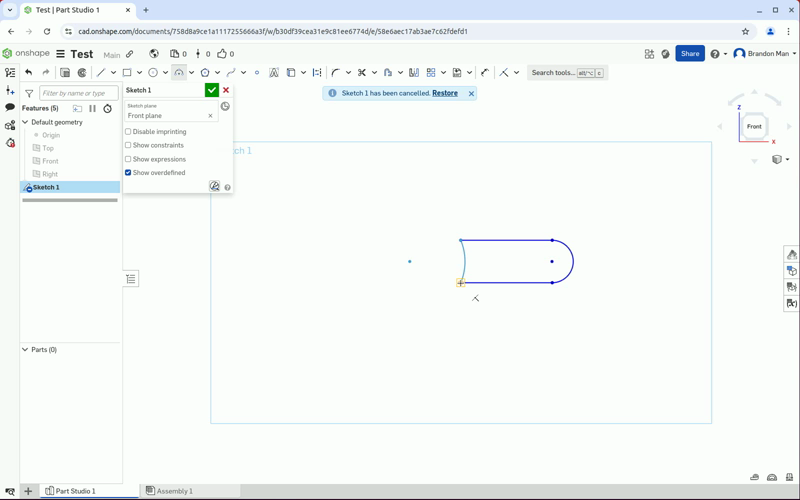
key_down(shift)
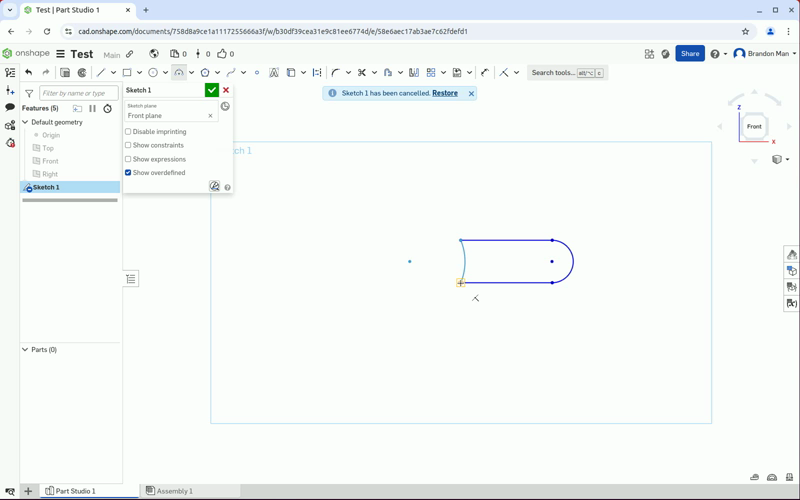
mouse_move(439, 261)
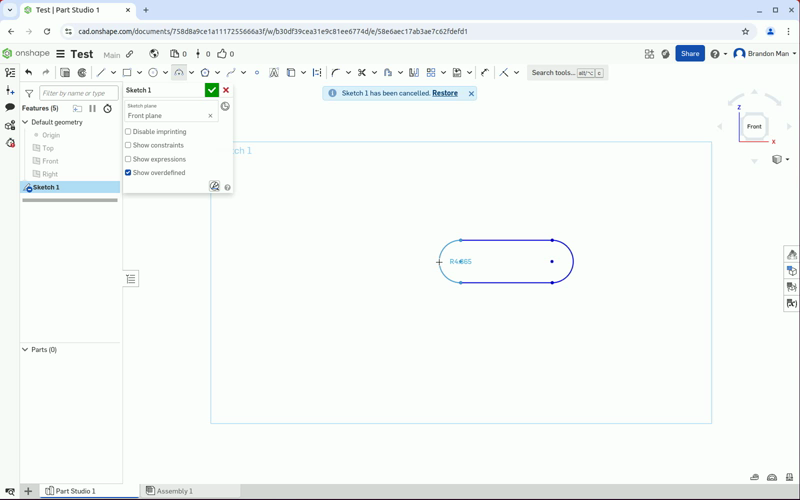
click(439, 261)
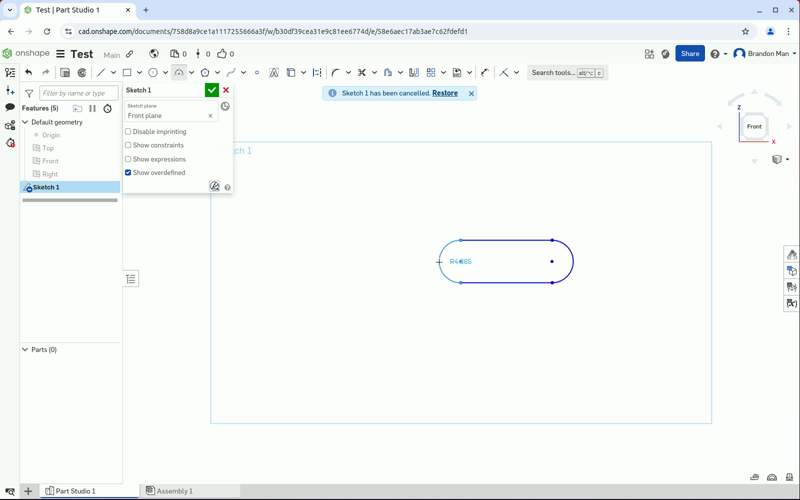
key_up(shift)
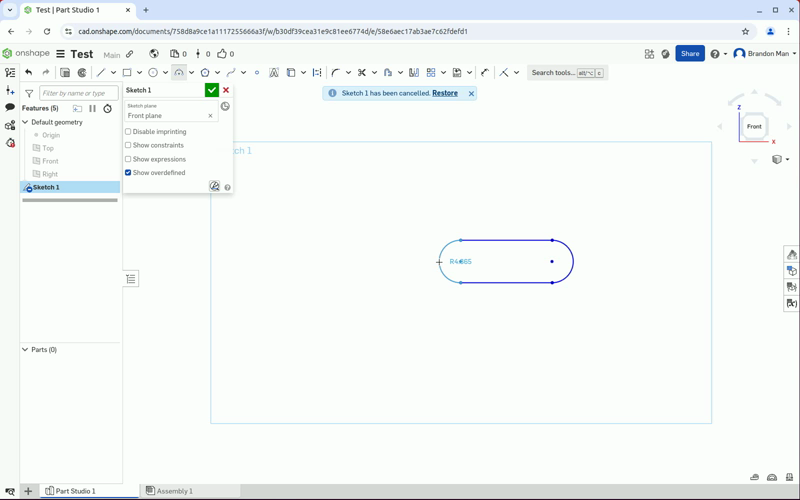
key(esc)
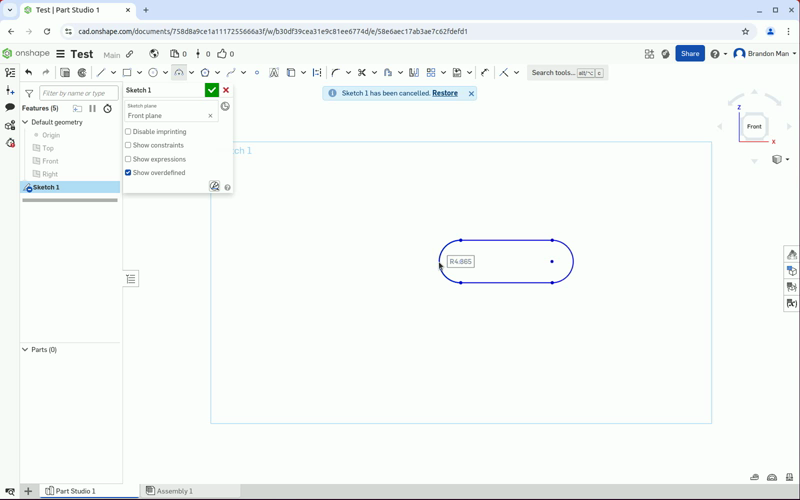
key(c)
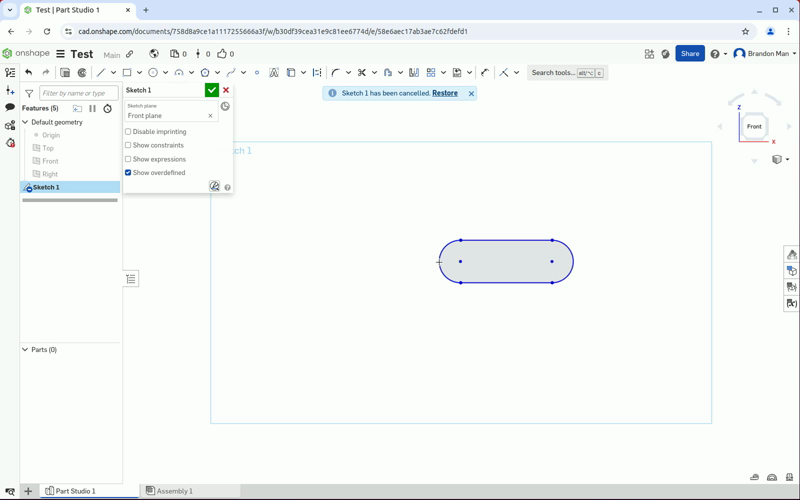
key_down(shift)
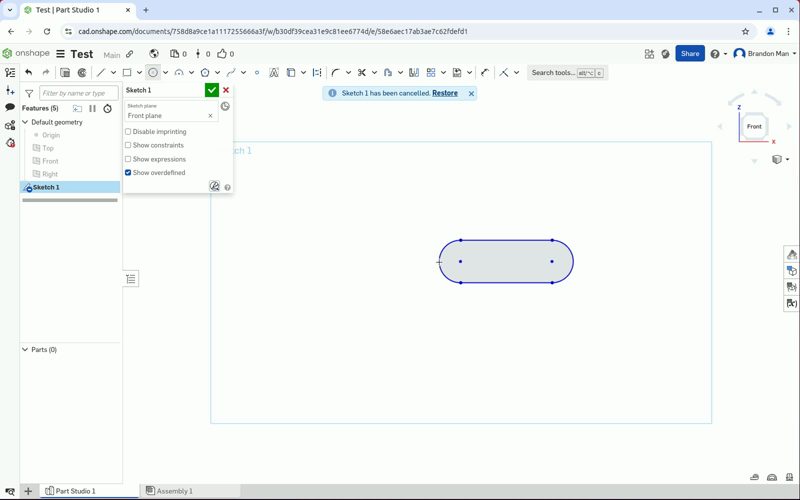
mouse_move(460, 261)
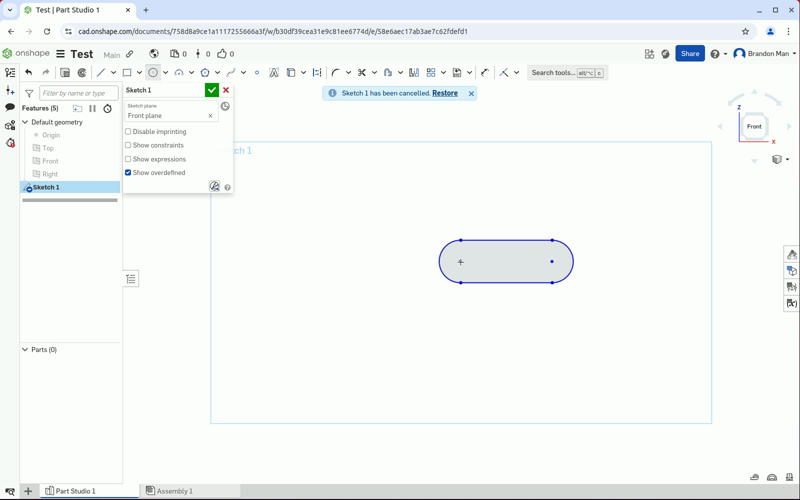
click(460, 261)
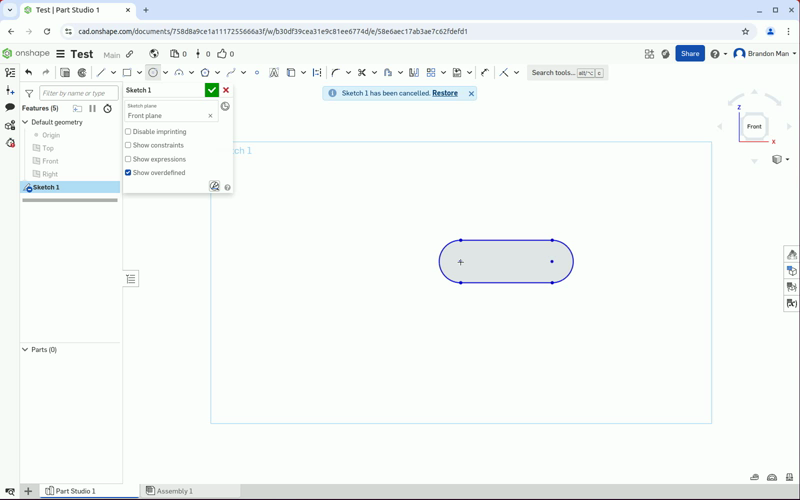
key_up(shift)
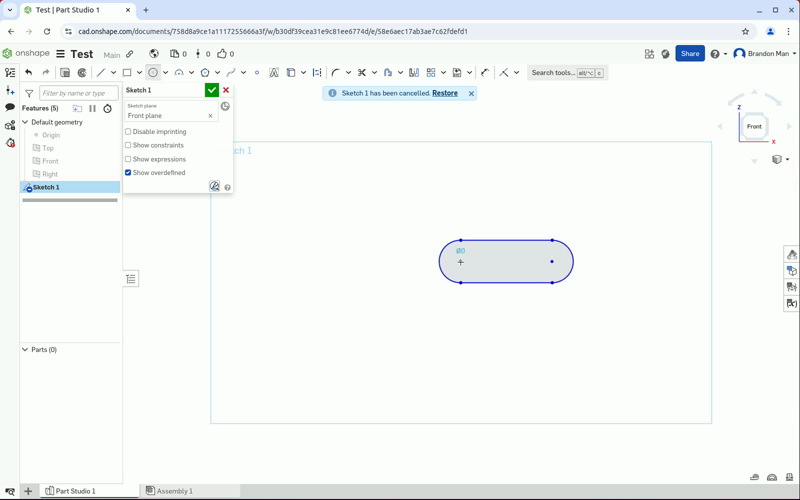
mouse_move(467, 261)
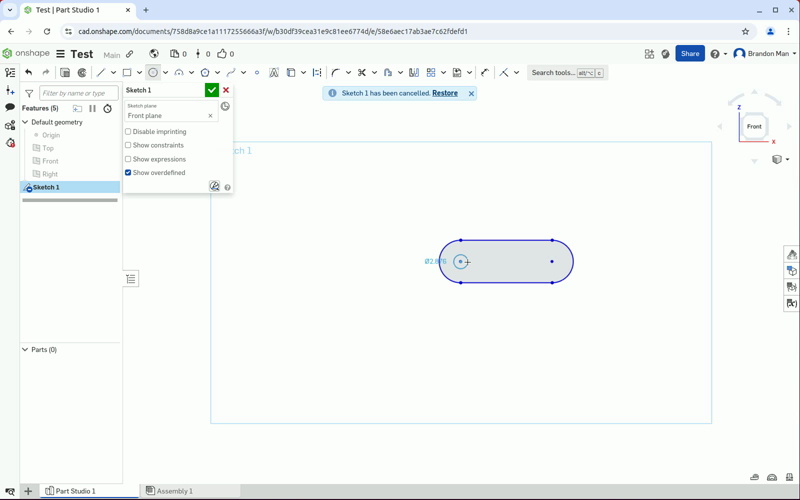
click(467, 261)
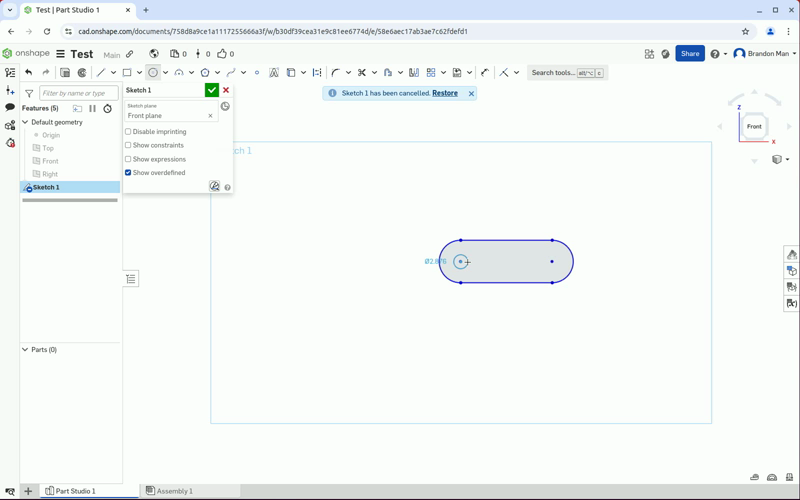
key(esc)
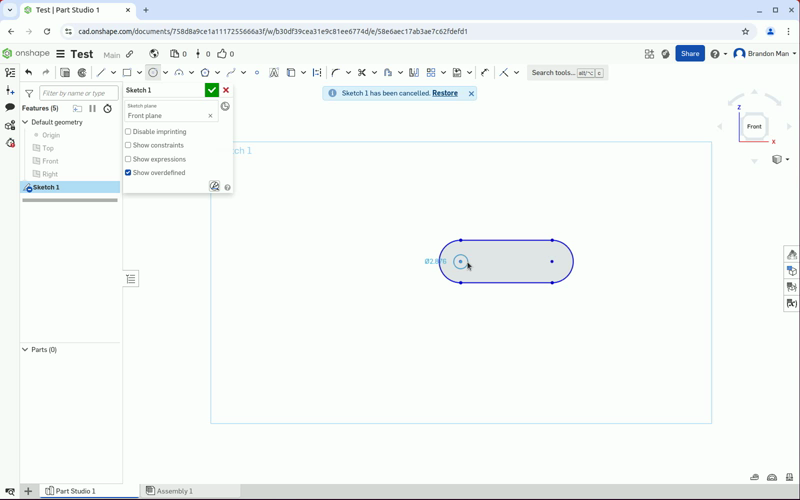
key(l)
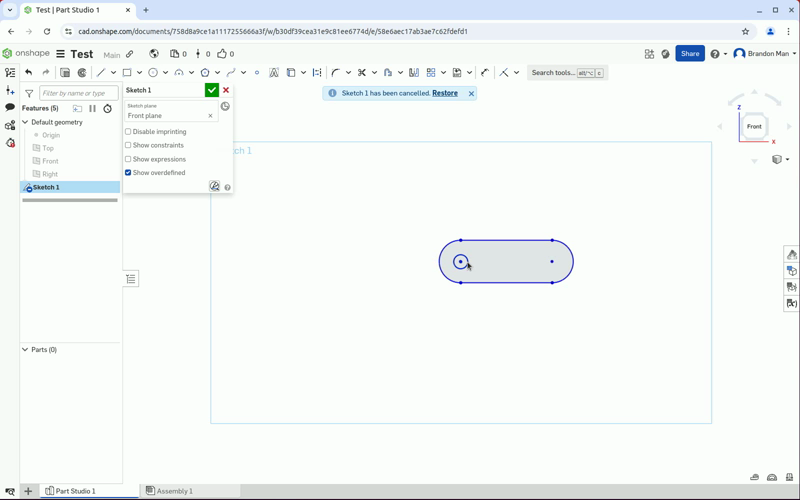
key_down(shift)
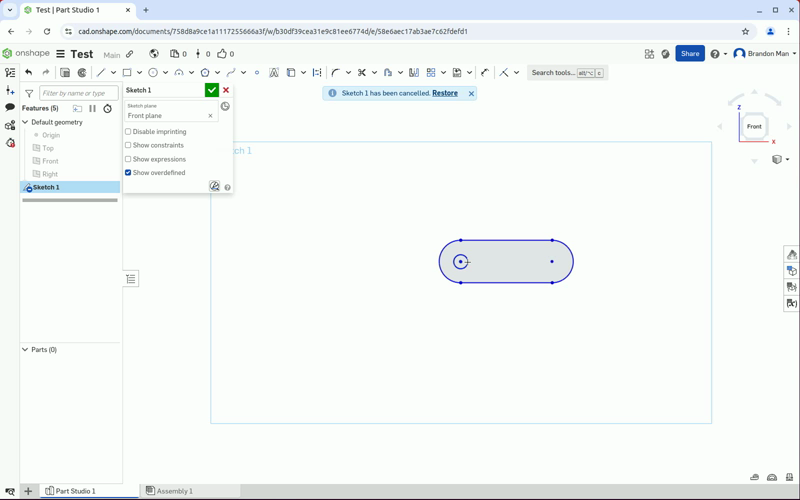
mouse_move(495, 271)
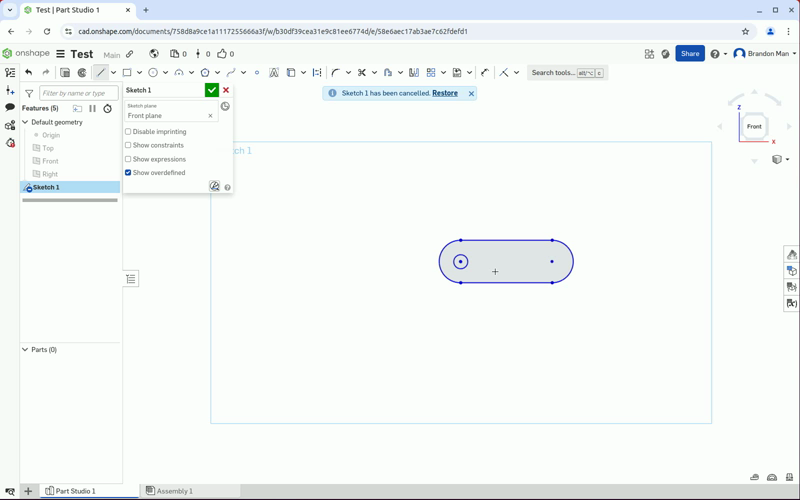
click(495, 271)
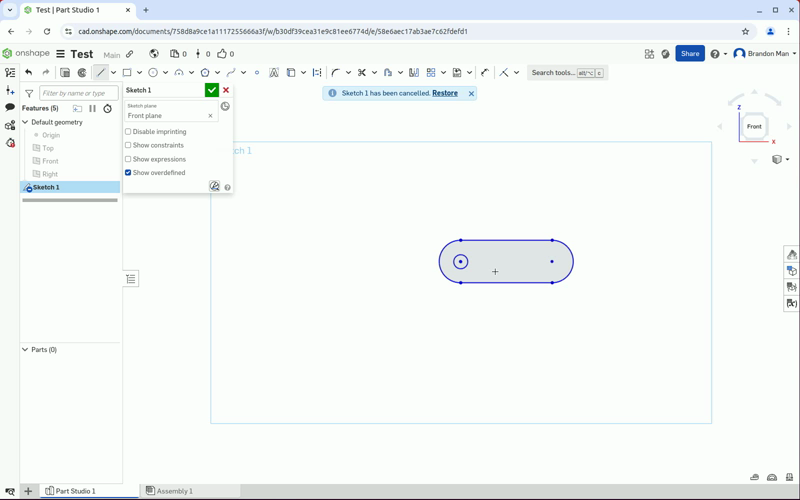
key_up(shift)
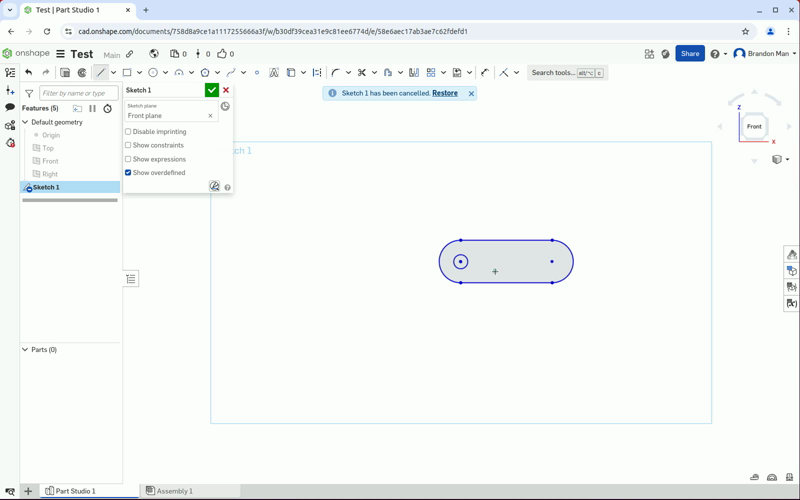
key_down(shift)
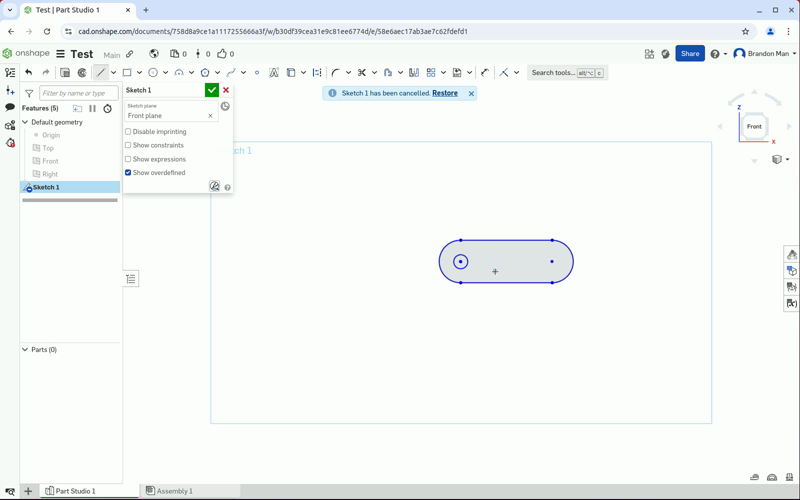
mouse_move(525, 271)
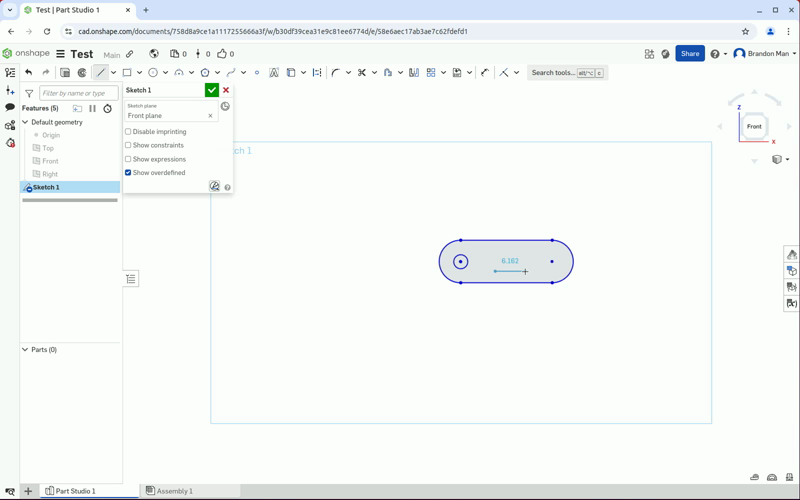
mouse_move(517, 271)
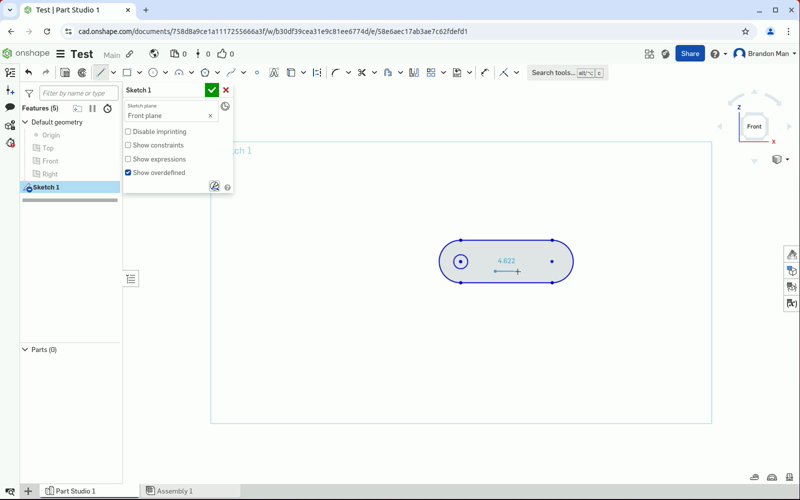
click(517, 271)
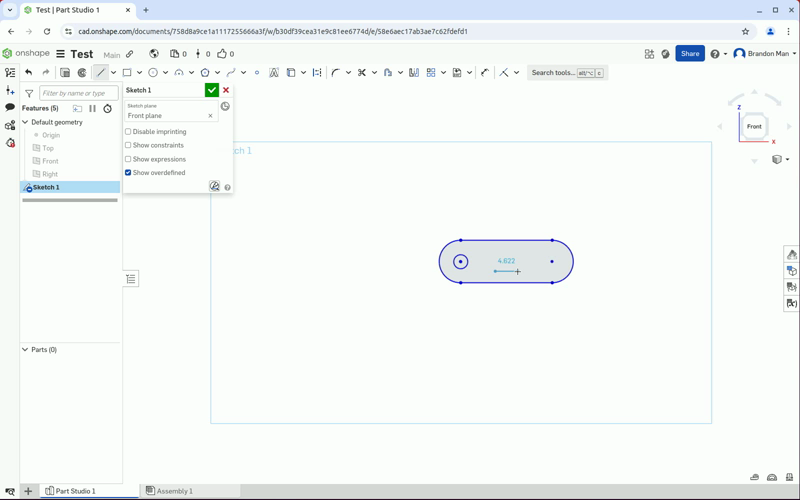
key_up(shift)
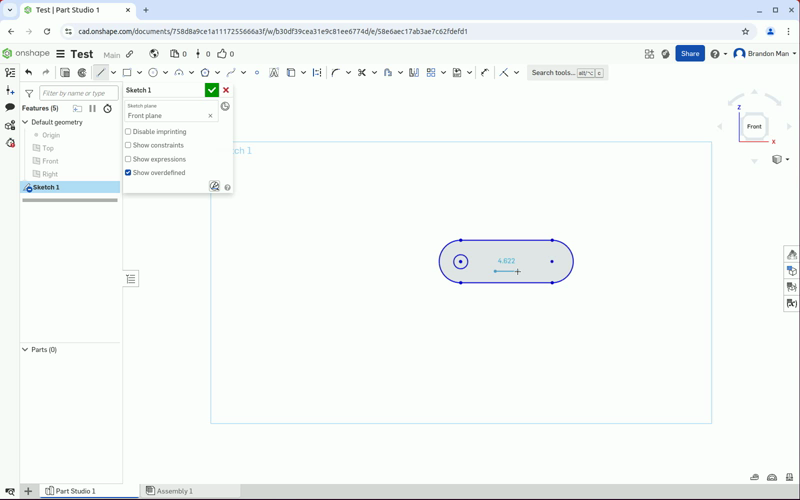
key(esc)
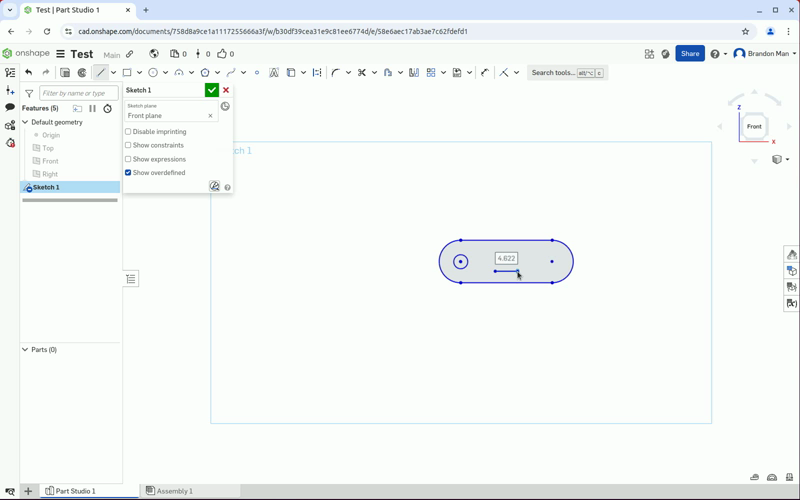
key(a)
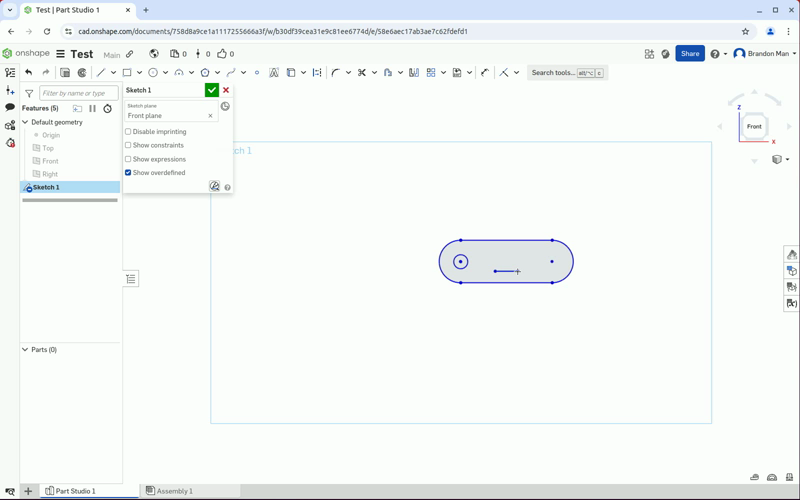
mouse_move(517, 271)
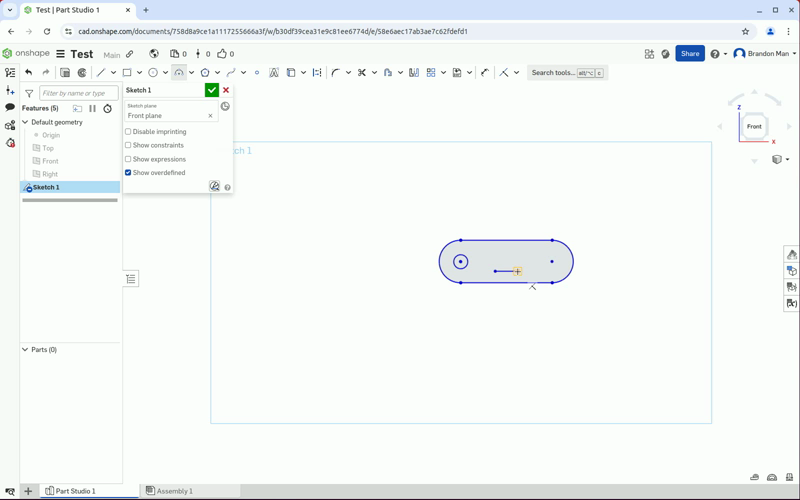
click(517, 271)
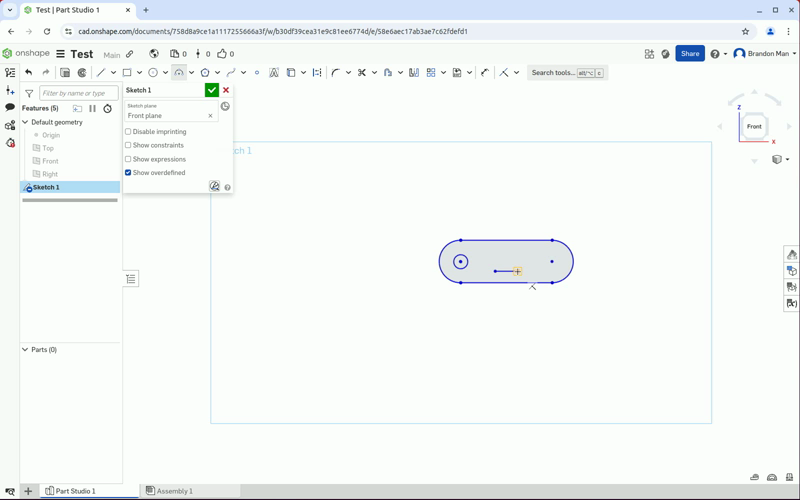
key_down(shift)
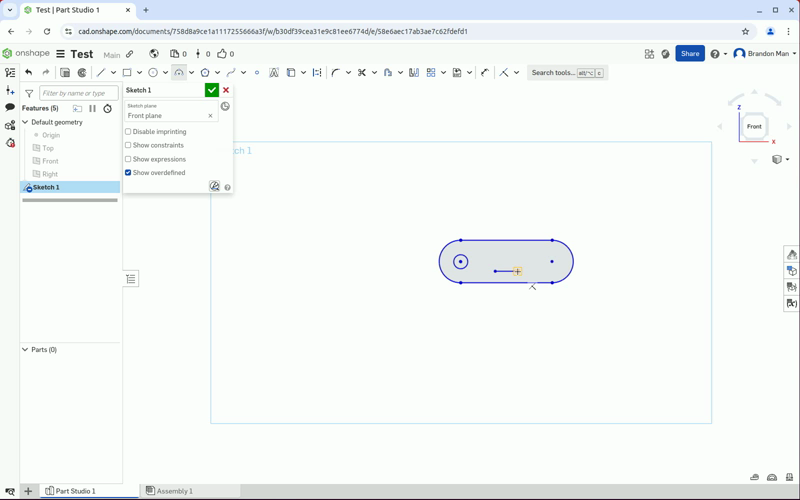
mouse_move(517, 252)
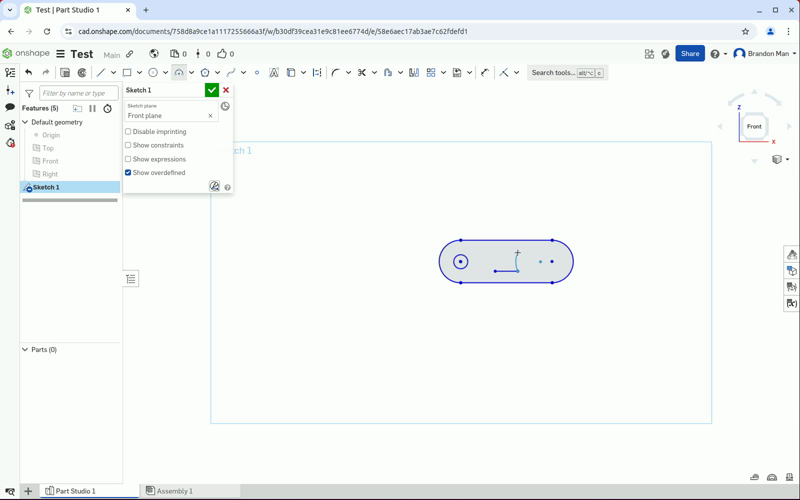
click(517, 252)
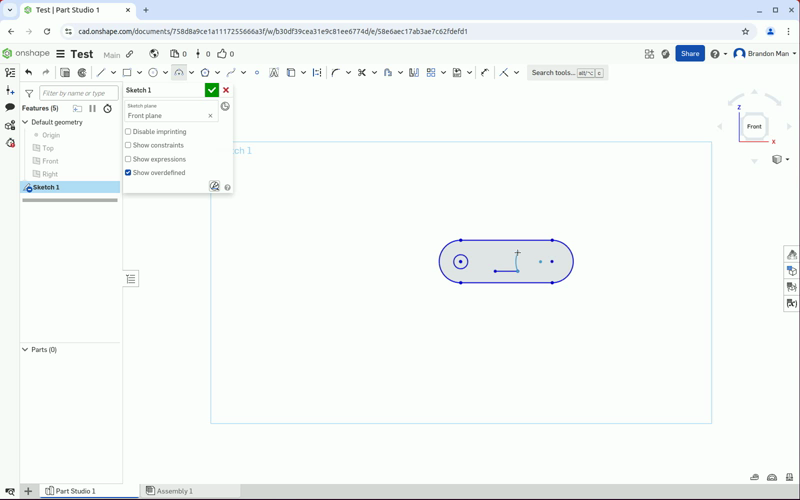
mouse_move(527, 261)
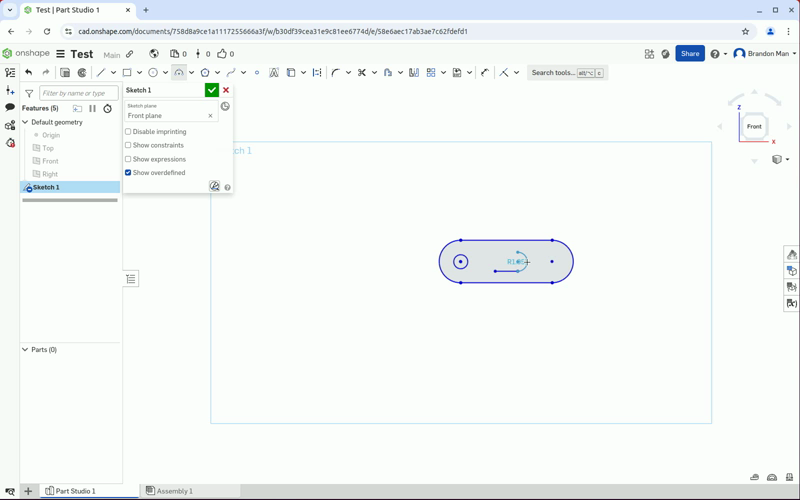
click(527, 261)
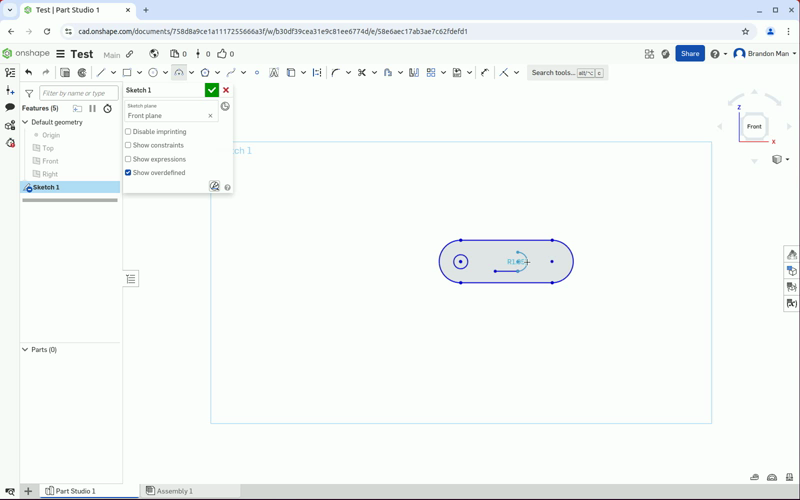
key_up(shift)
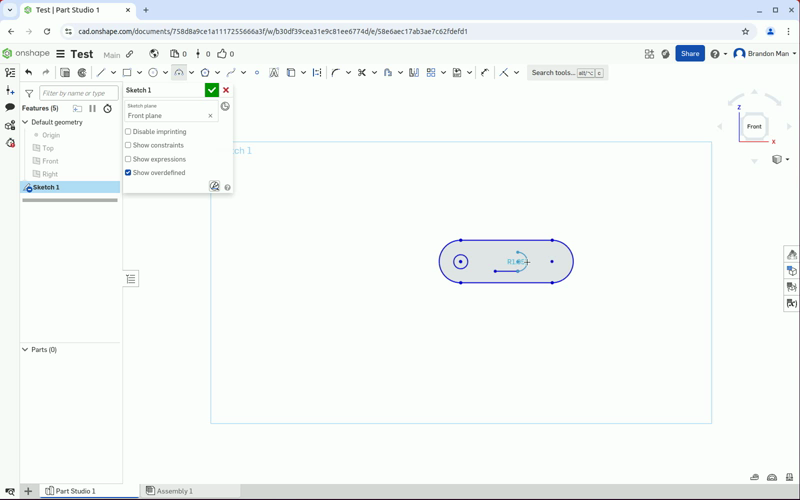
key(esc)
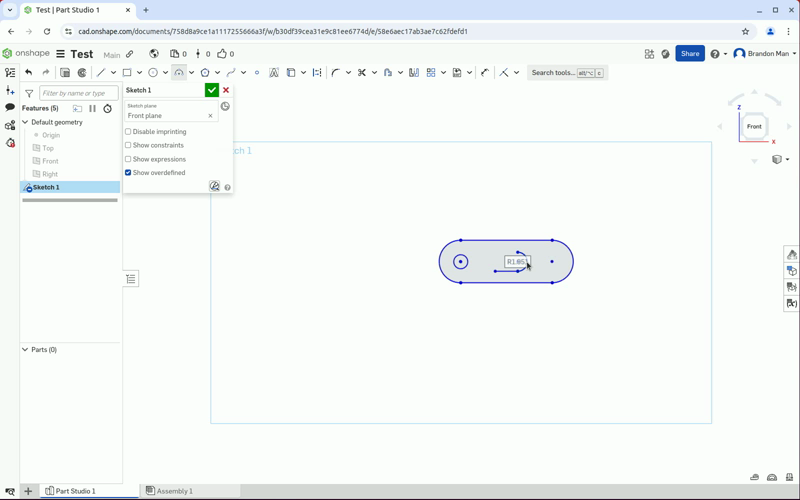
key(l)
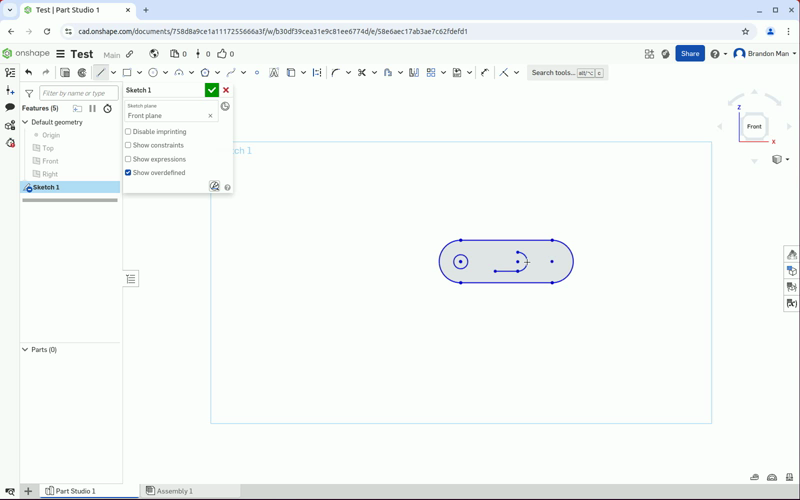
mouse_move(517, 252)
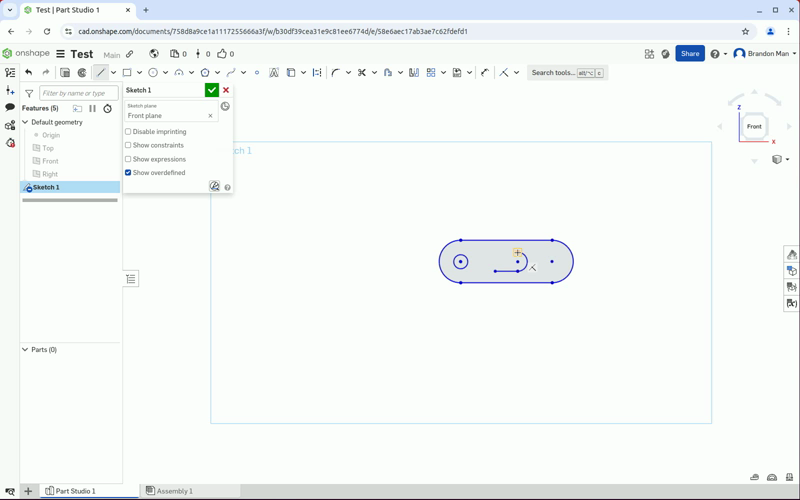
click(517, 252)
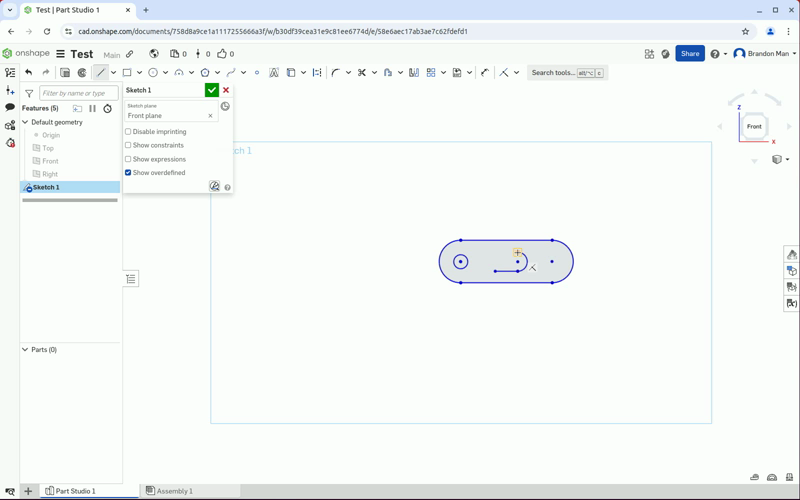
key_down(shift)
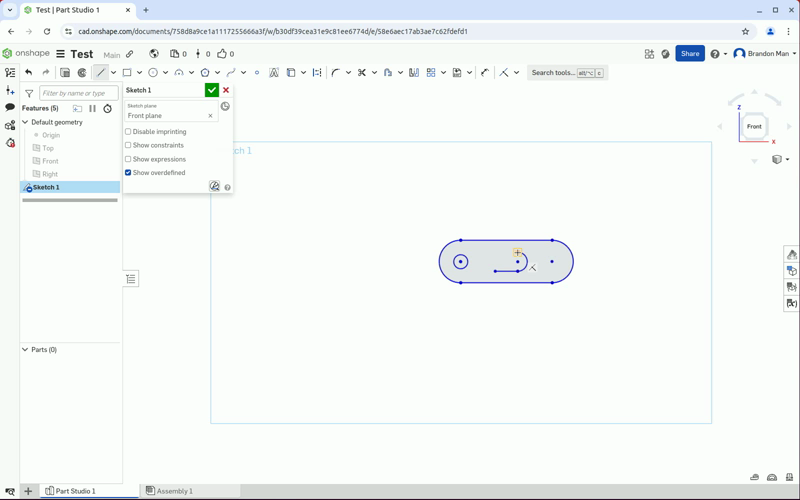
mouse_move(547, 252)
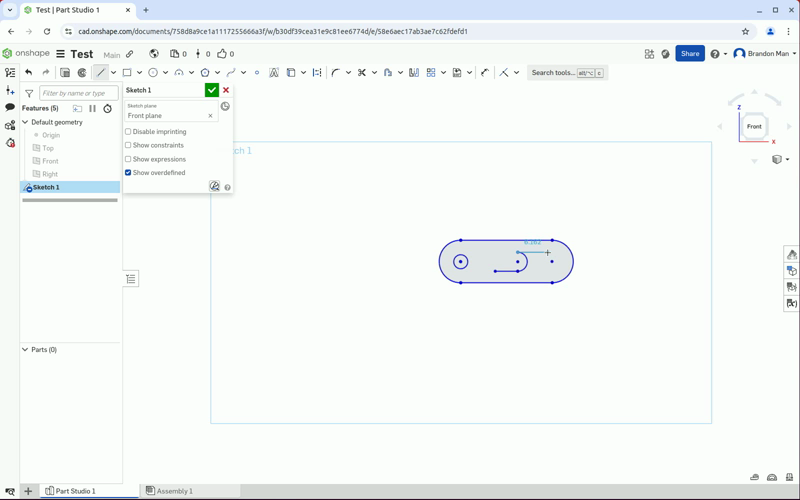
mouse_move(495, 252)
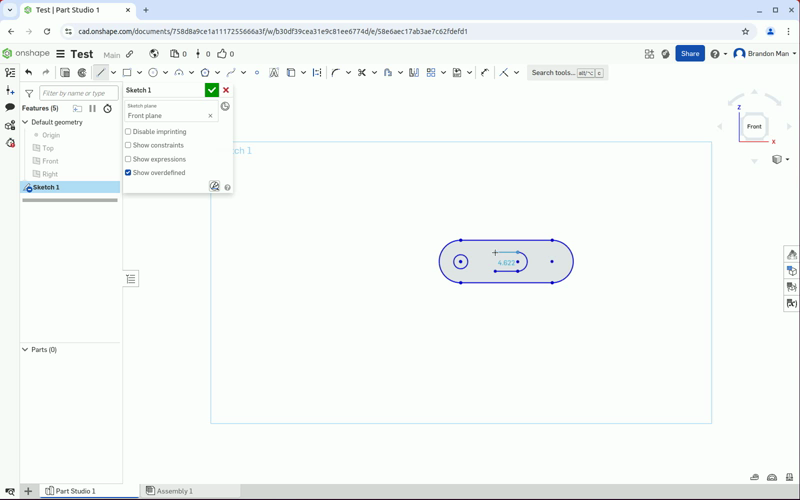
click(495, 252)
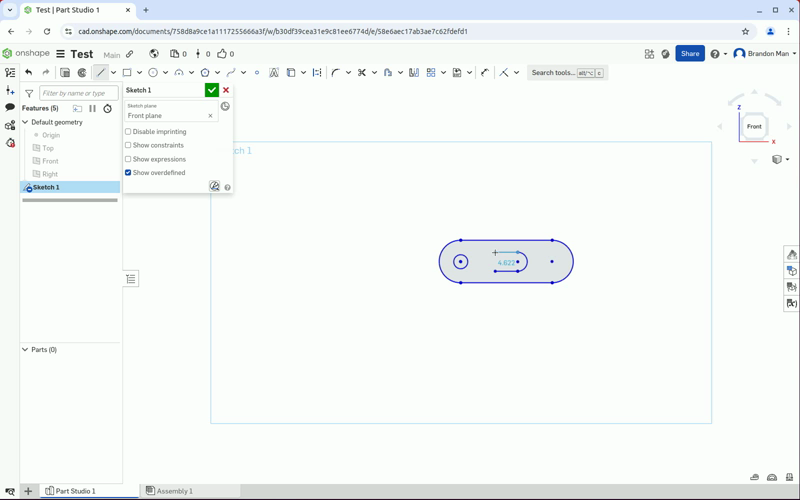
key_up(shift)
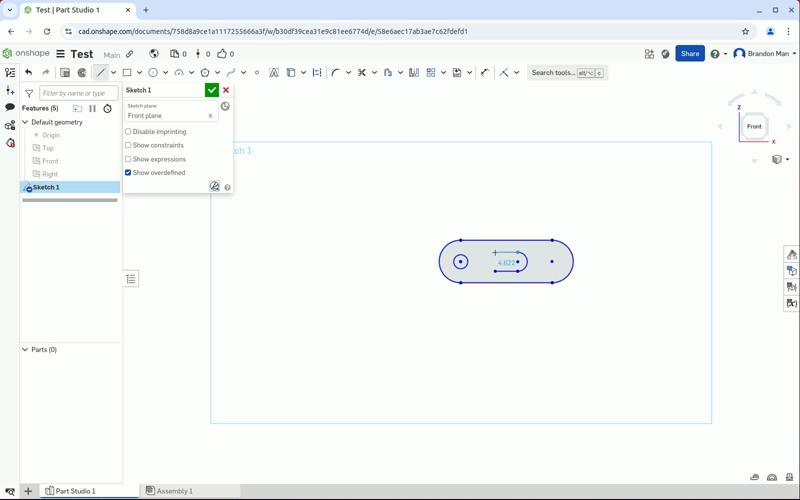
key(esc)
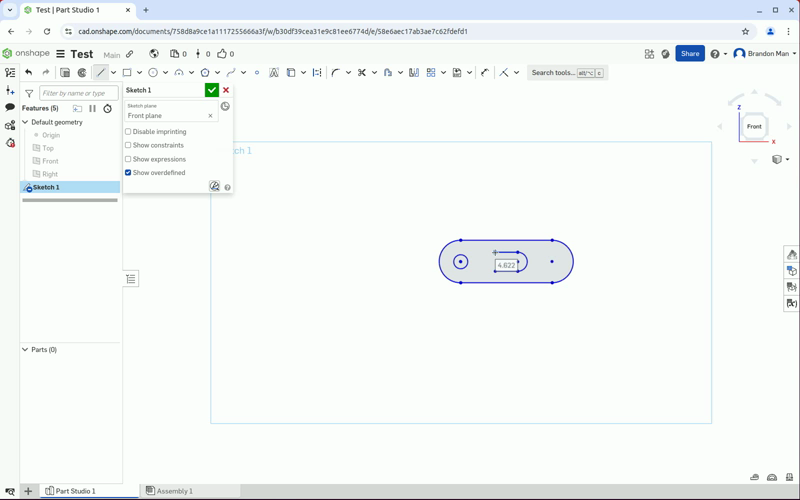
key(a)
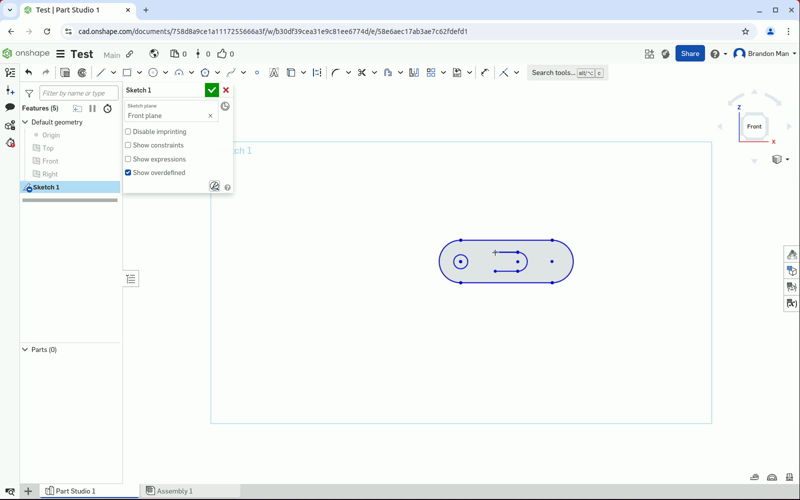
mouse_move(495, 252)
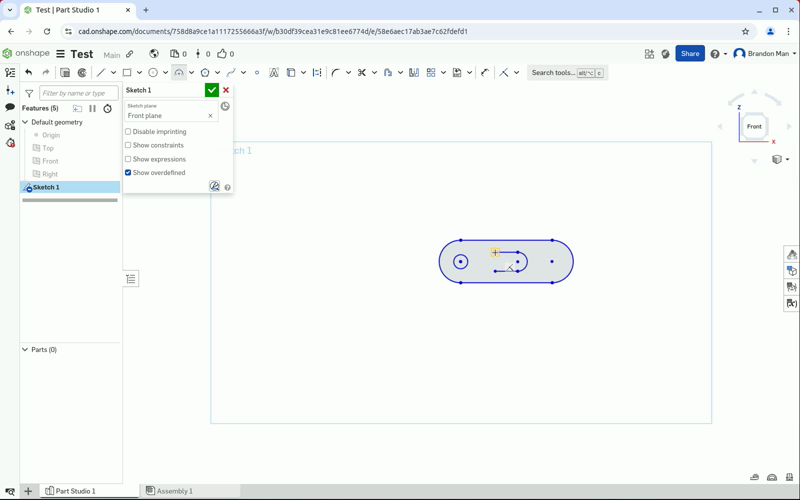
click(495, 252)
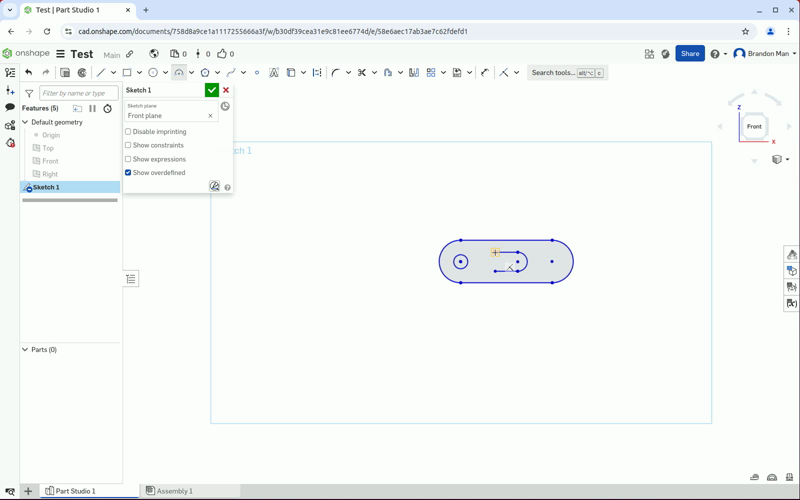
mouse_move(495, 271)
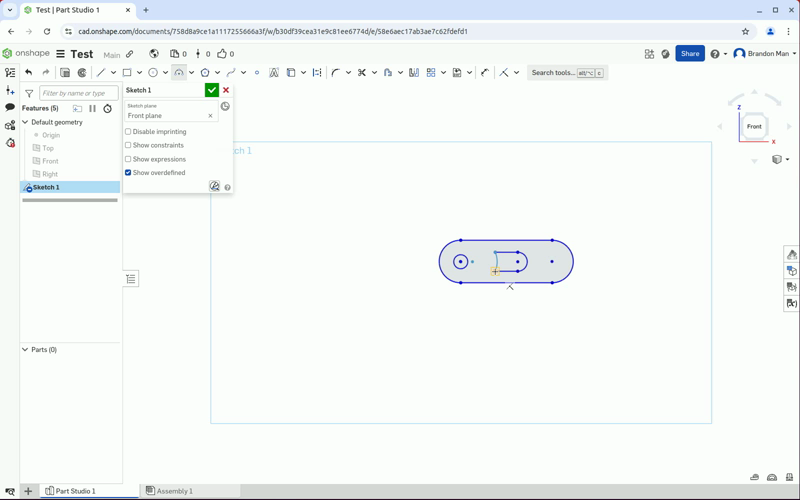
click(495, 271)
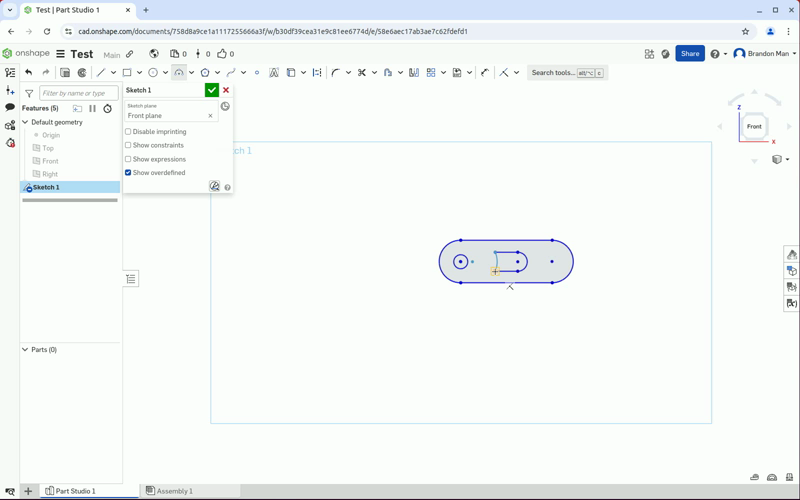
key_down(shift)
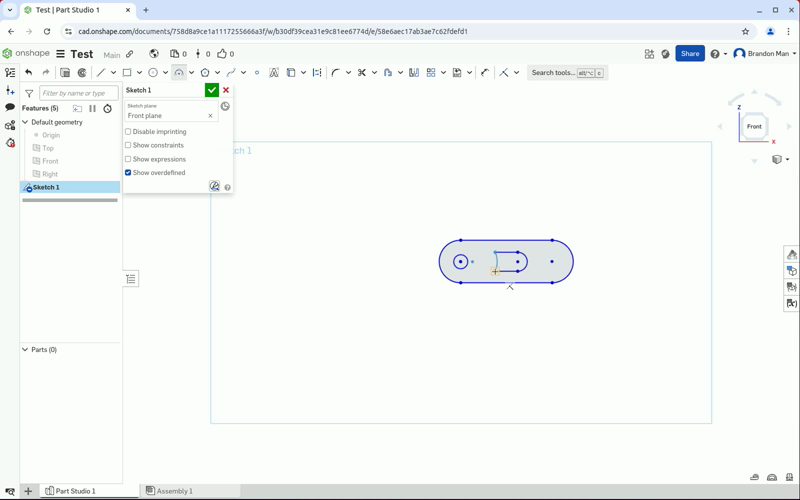
mouse_move(485, 261)
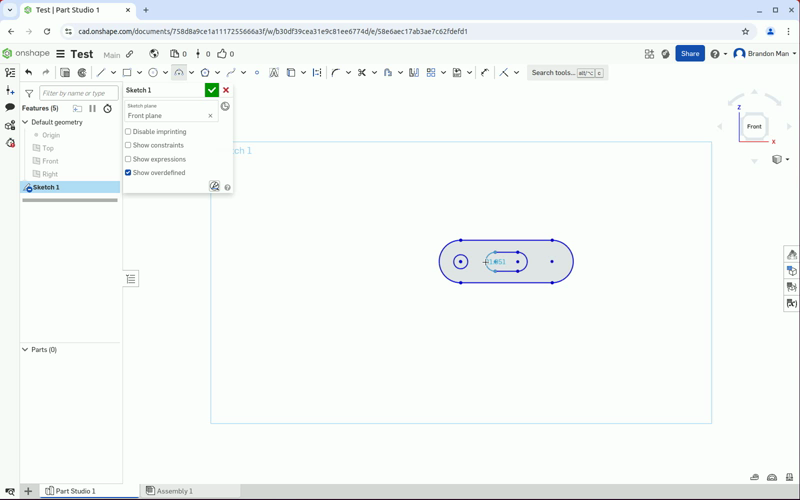
click(485, 261)
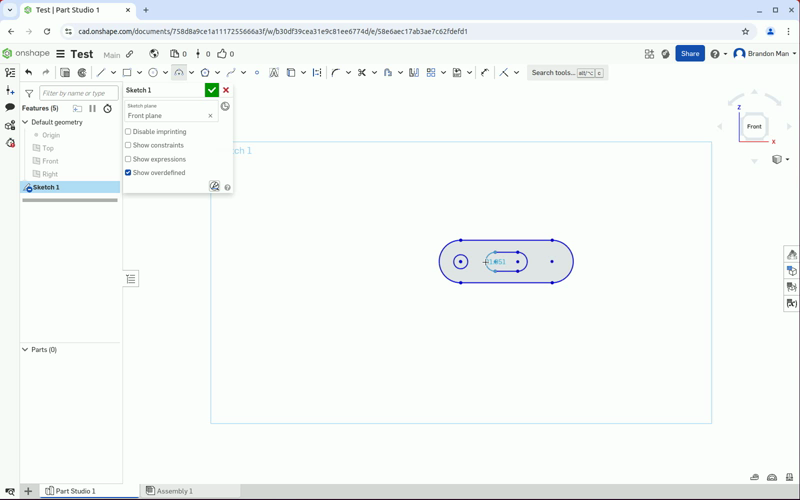
key_up(shift)
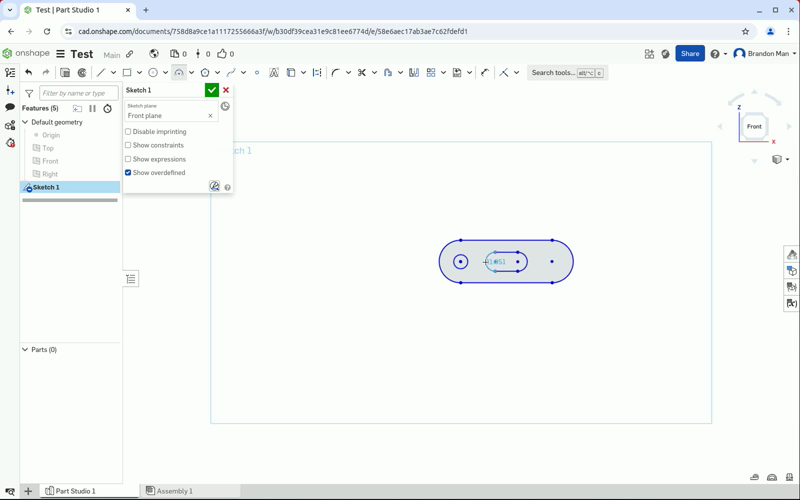
key(esc)
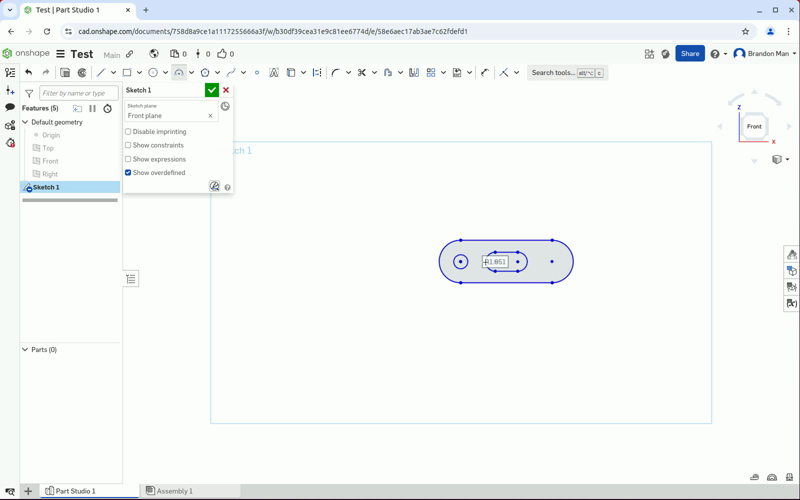
key(c)
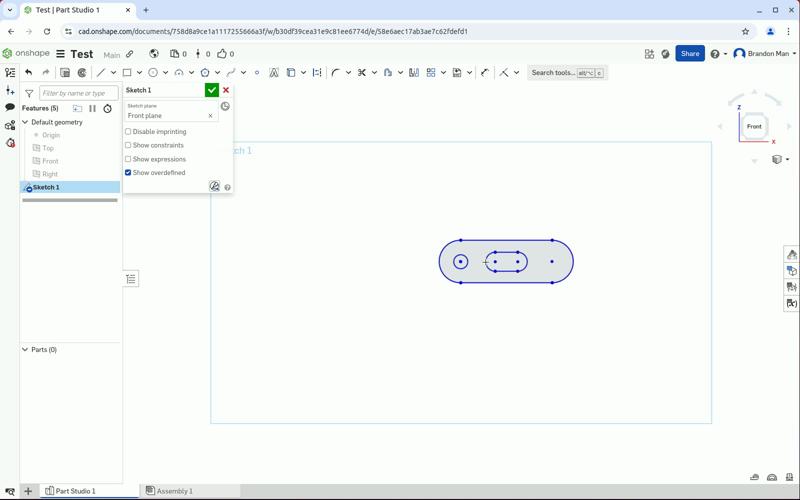
key_down(shift)
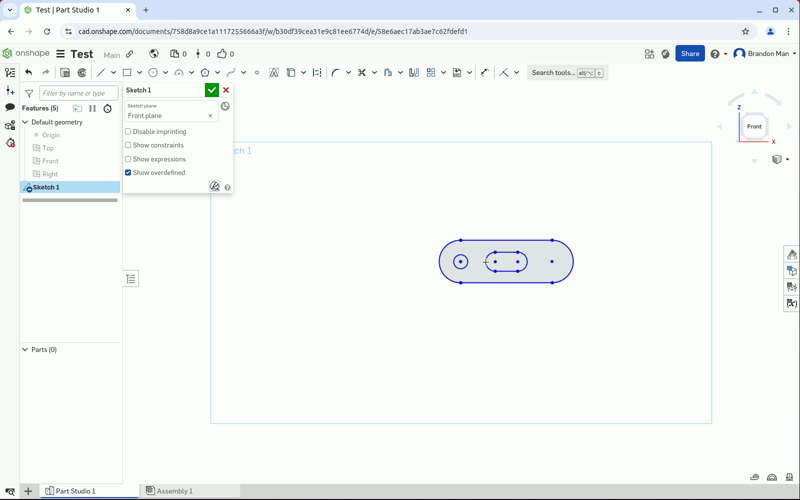
mouse_move(552, 261)
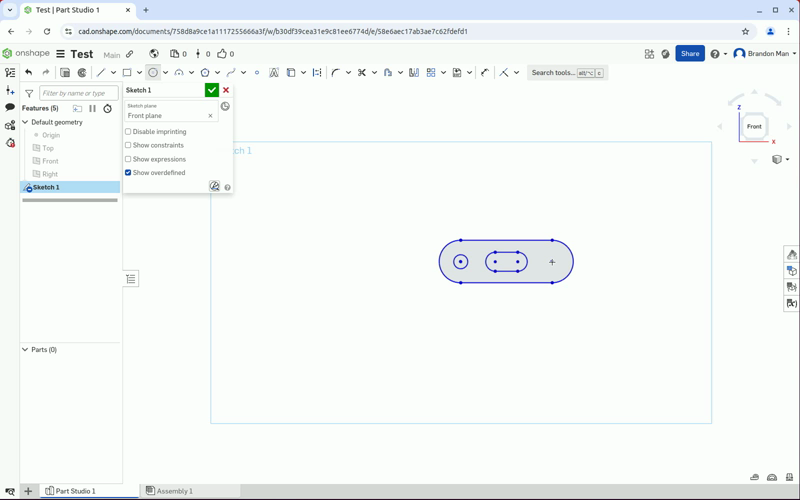
click(552, 261)
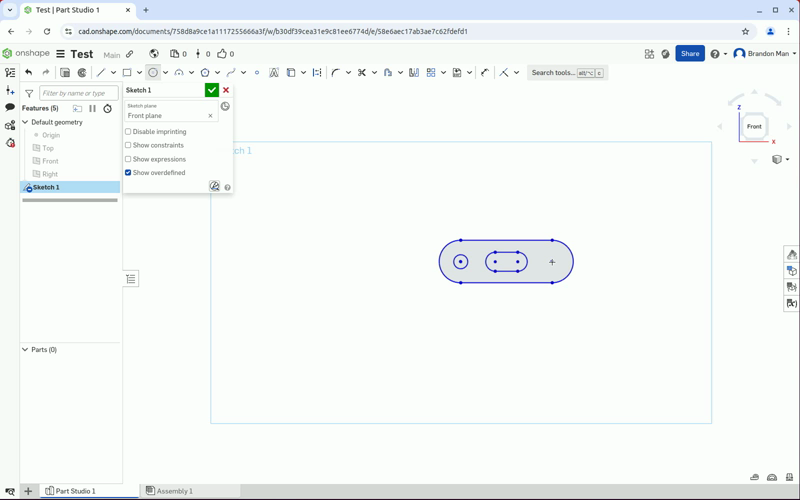
key_up(shift)
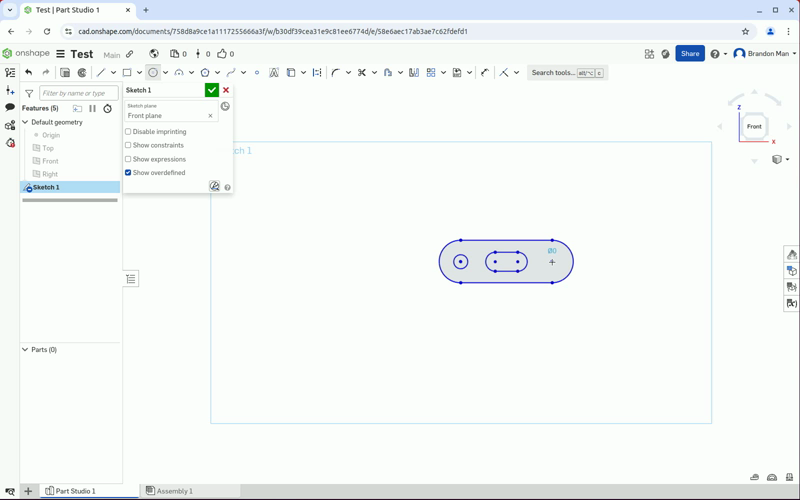
mouse_move(559, 261)
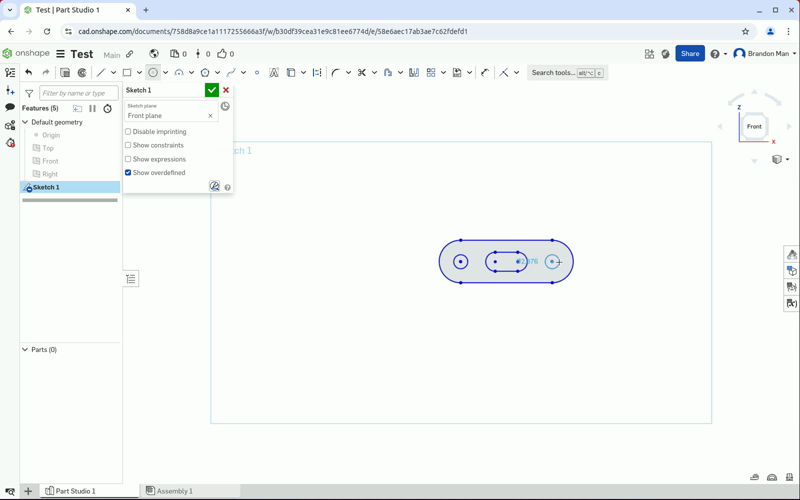
click(559, 261)
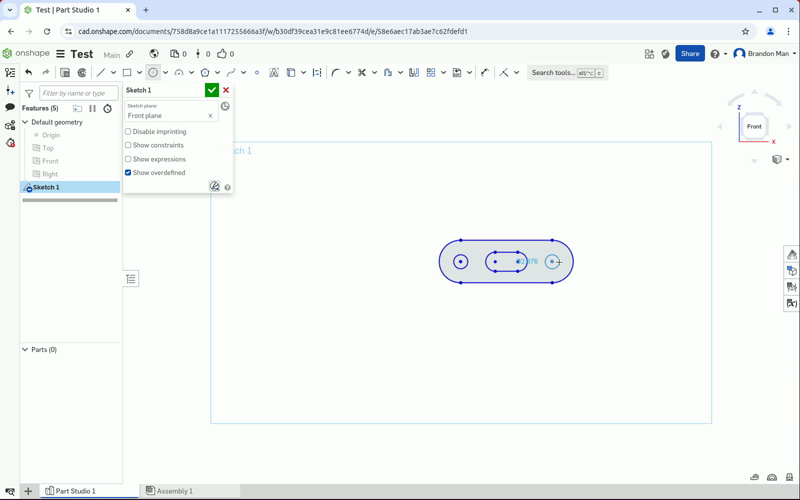
key(esc)
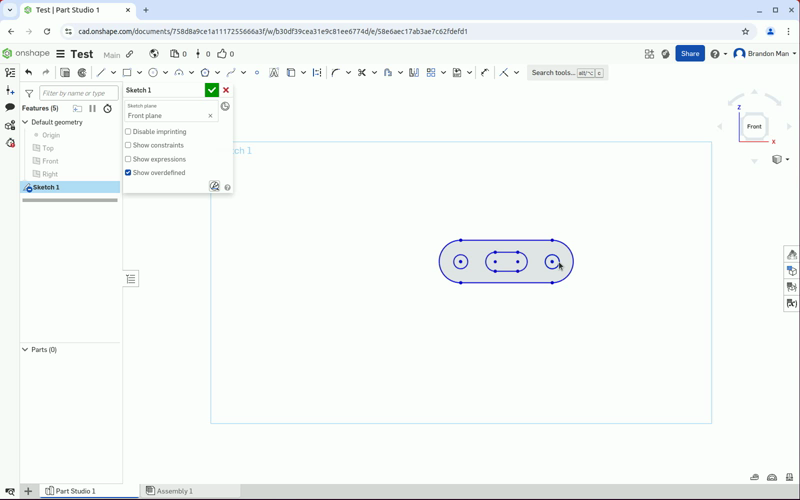
mouse_move(527, 254)
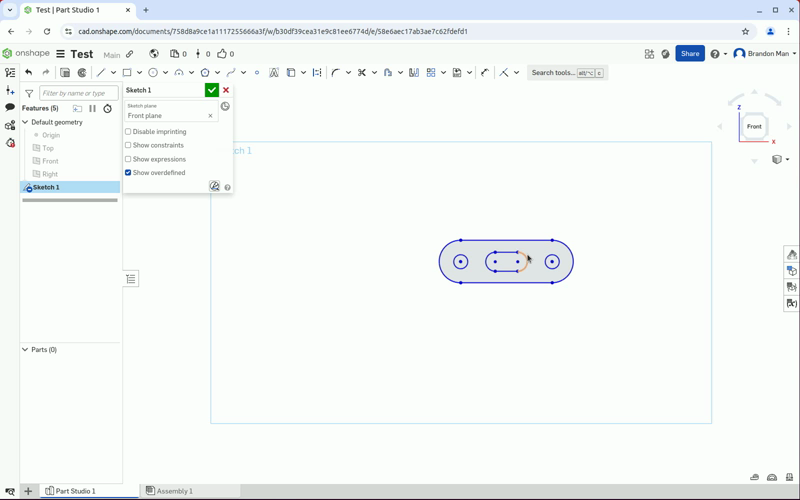
click(527, 254)
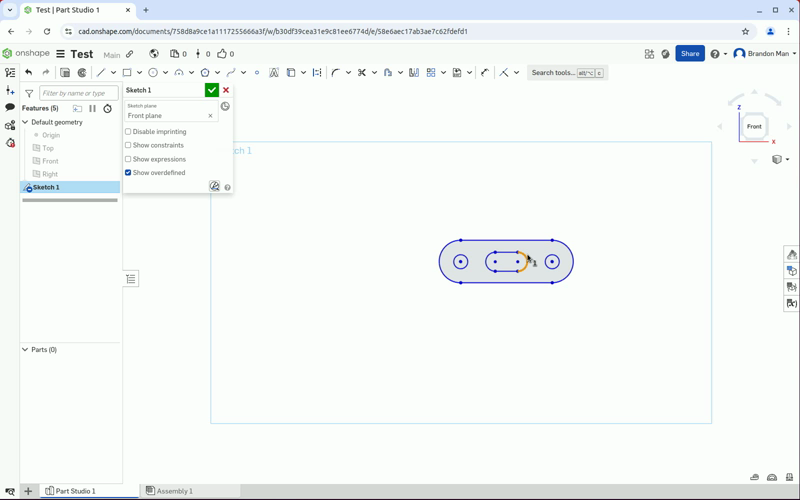
mouse_move(73, 352)
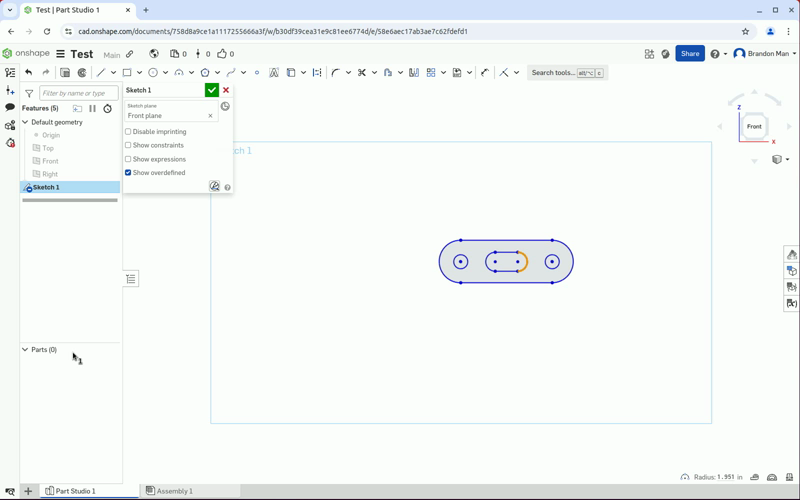
key(shift+y)
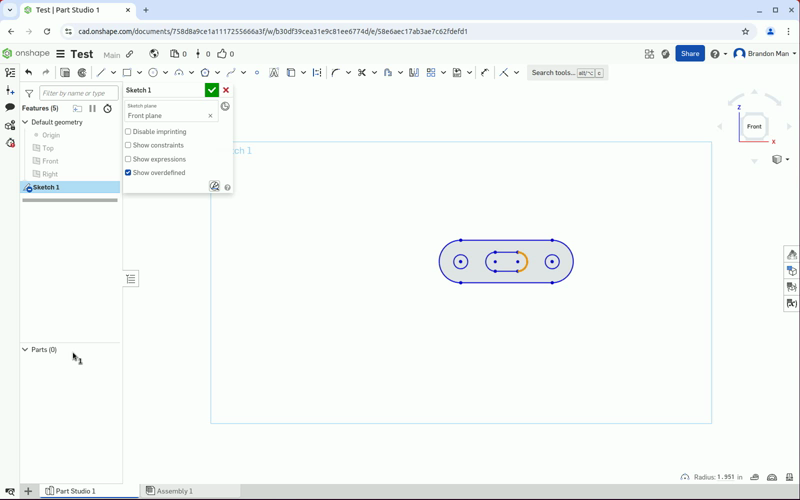
key(shift+e)
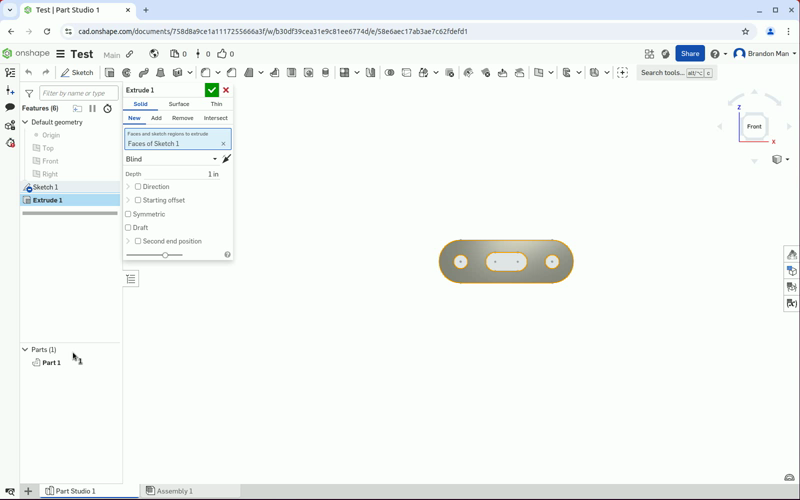
mouse_move(143, 106)
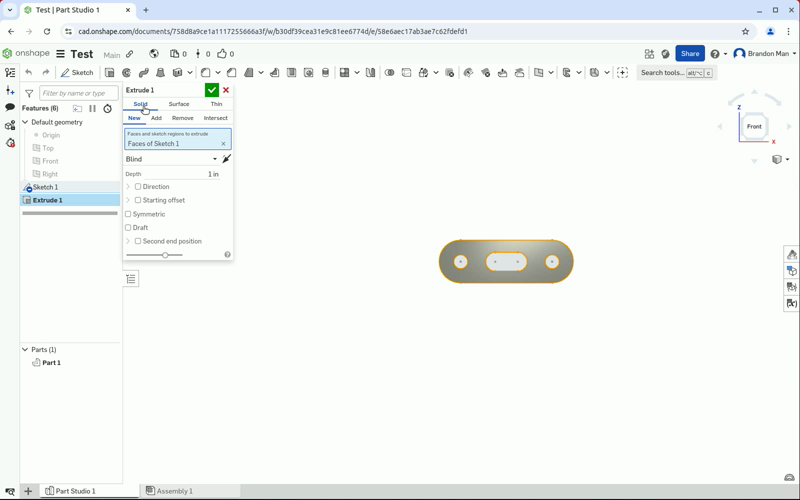
click(143, 106)
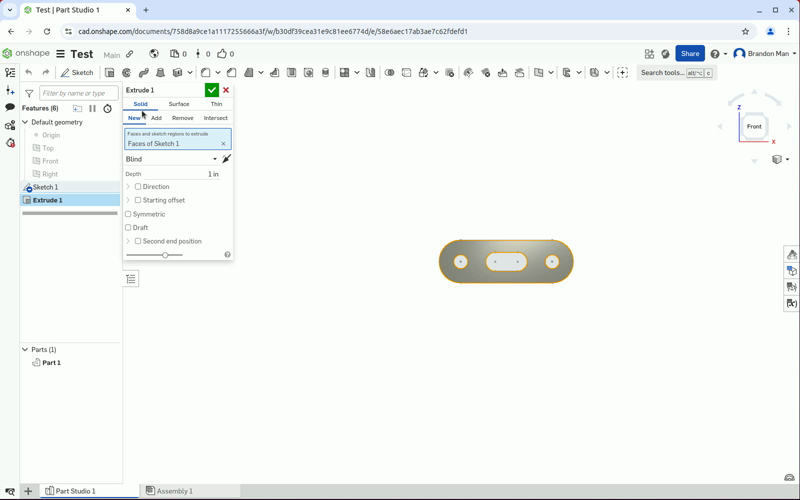
mouse_move(137, 120)
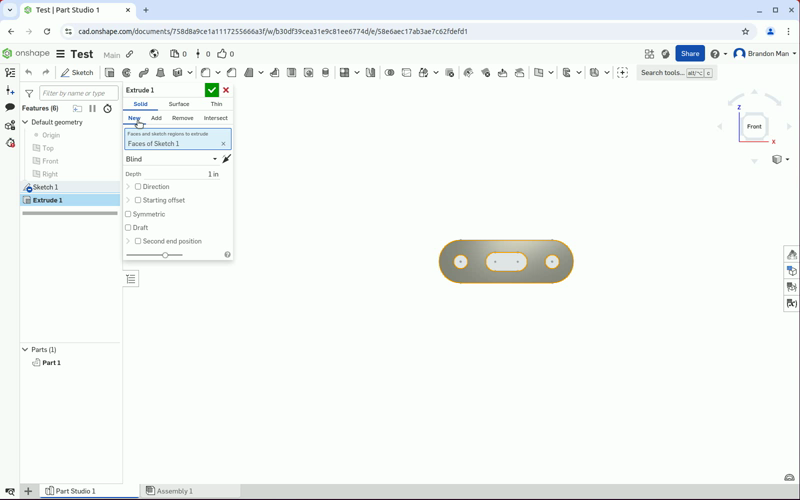
click(137, 120)
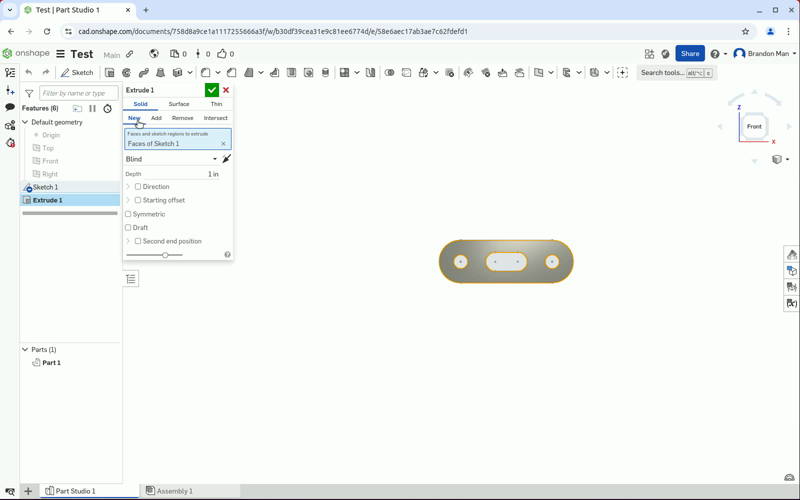
key(tab, 4)
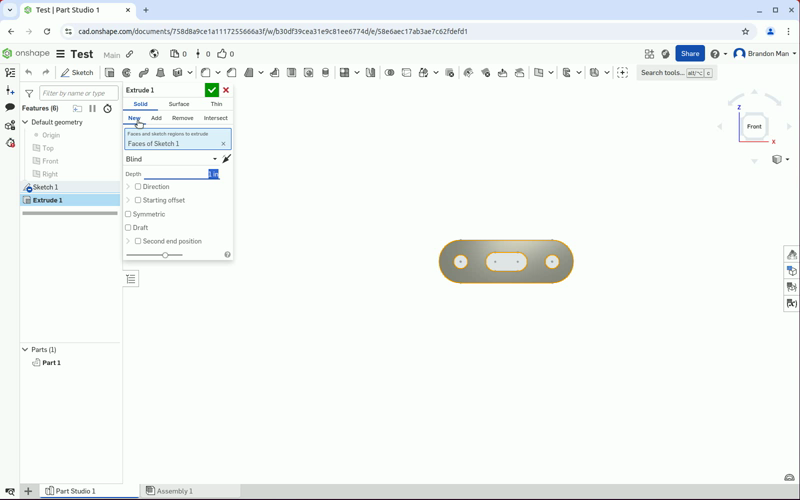
text(2.166)
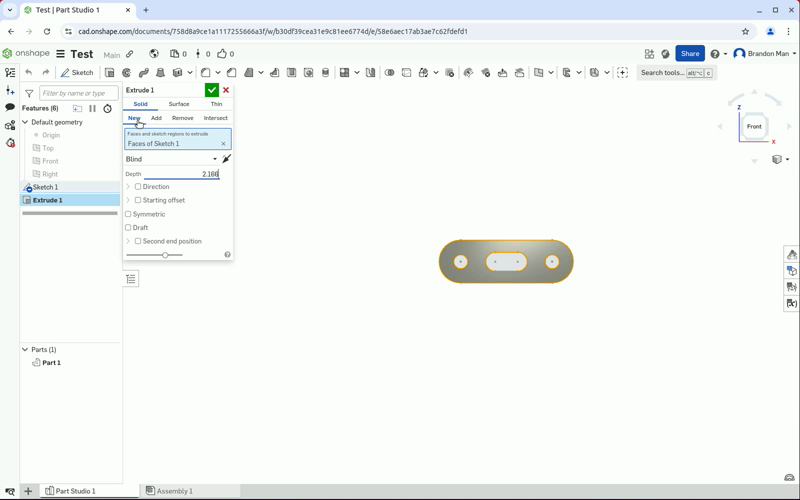
key(enter)
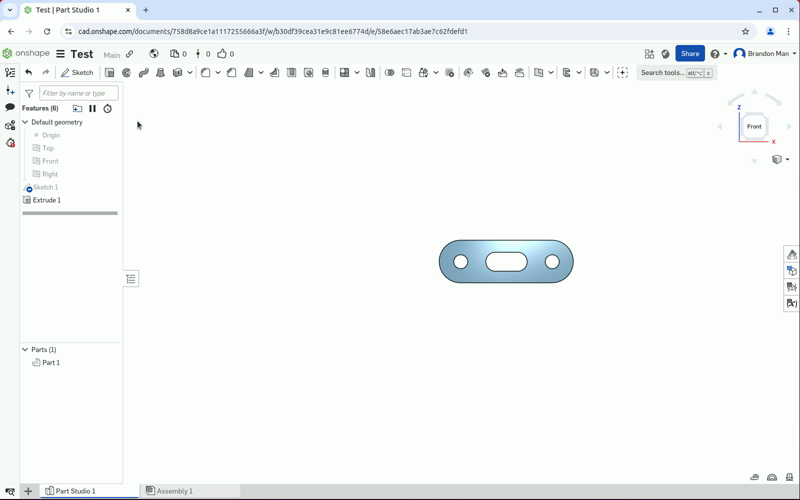
key(shift+h)
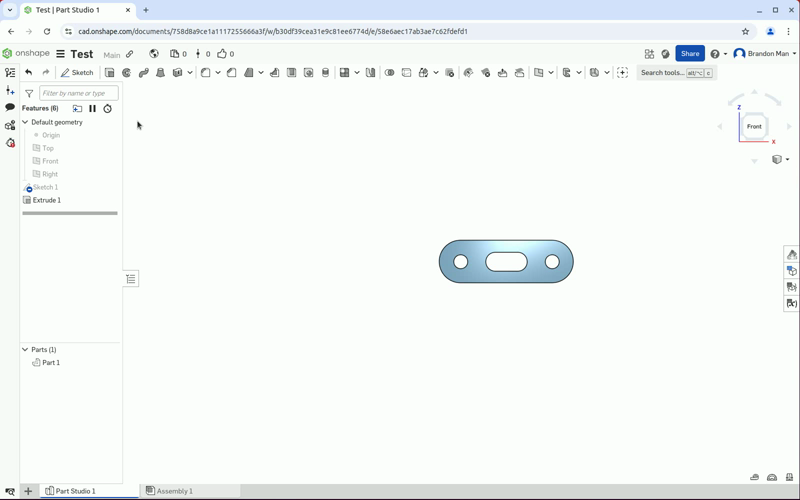
key(shift+h)
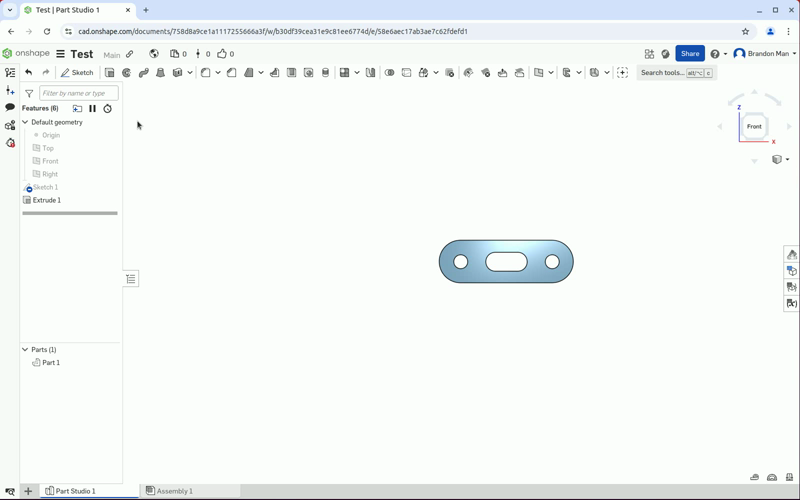
mouse_move(73, 189)
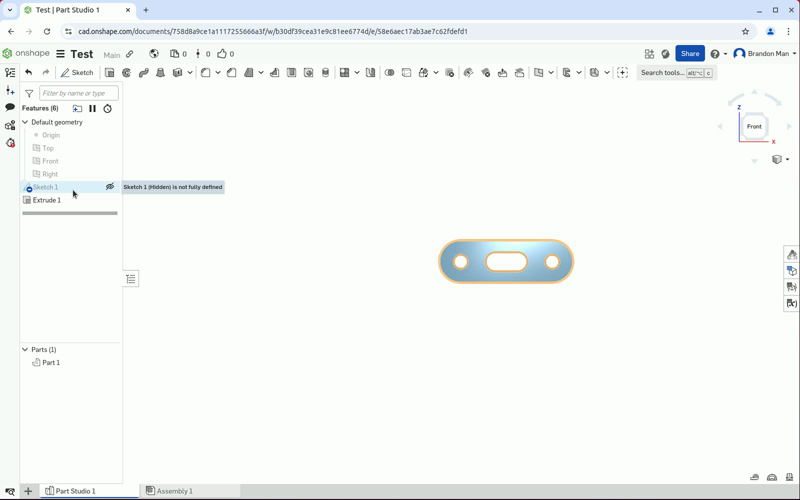
click(73, 189)
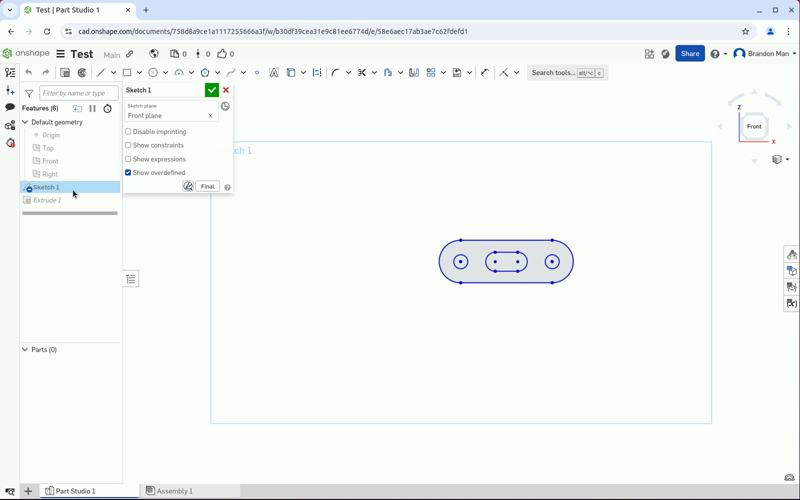
mouse_move(229, 92)
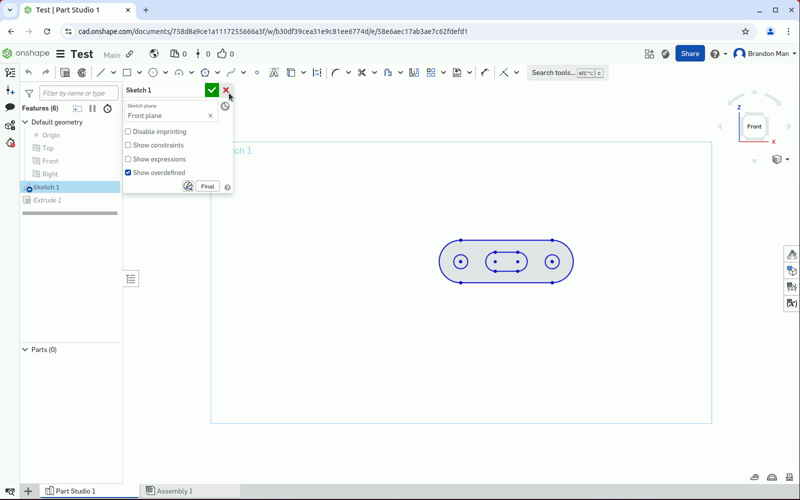
click(229, 92)
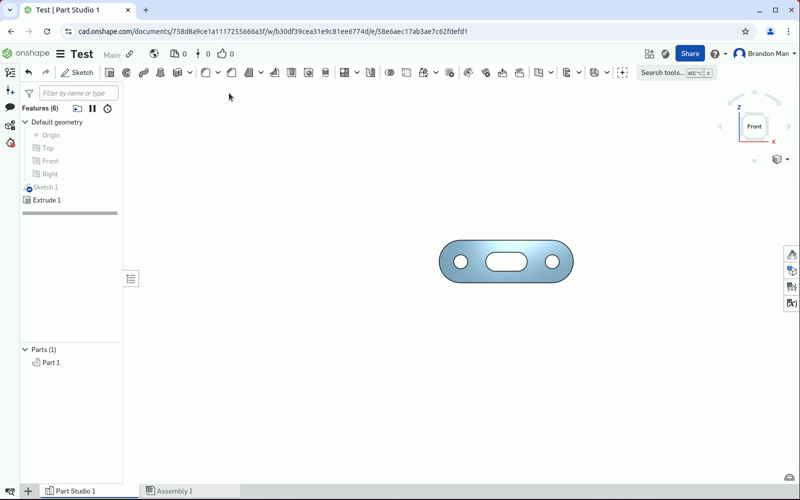
mouse_move(541, 75)
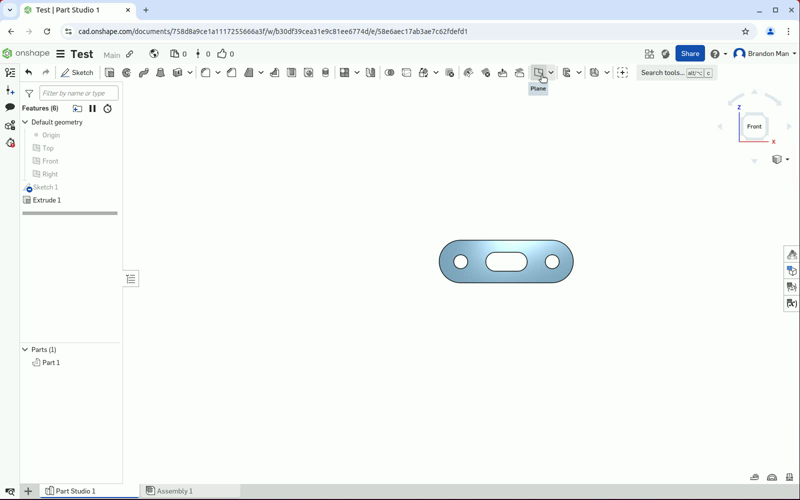
click(541, 75)
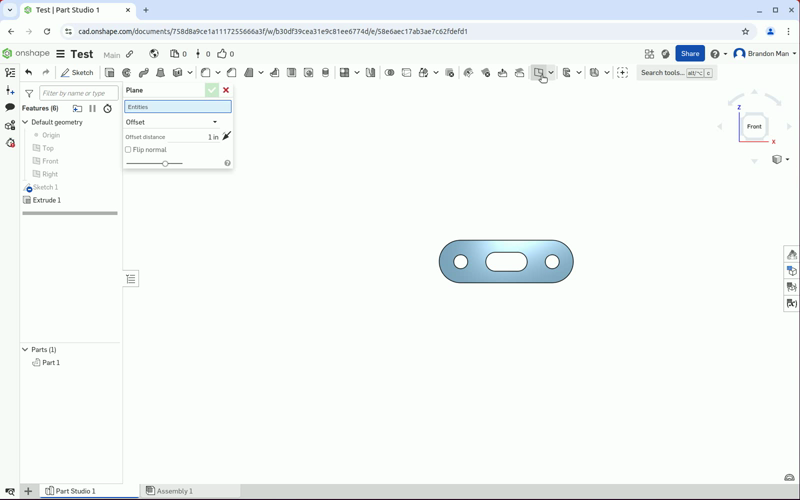
mouse_move(73, 163)
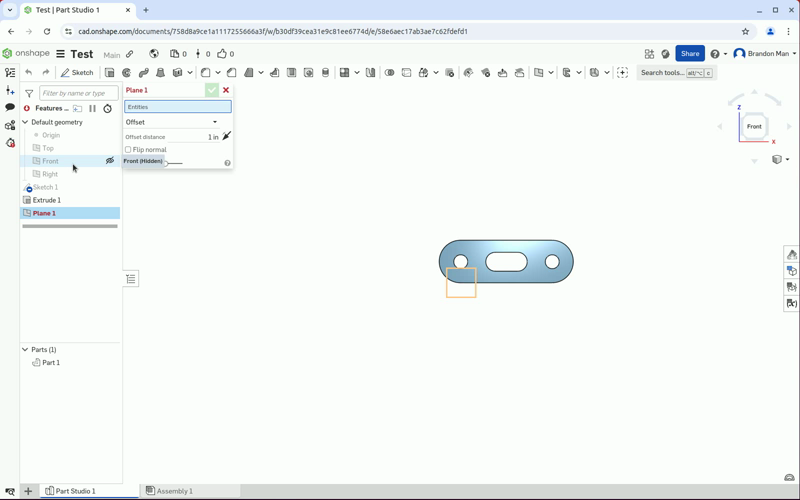
click(73, 163)
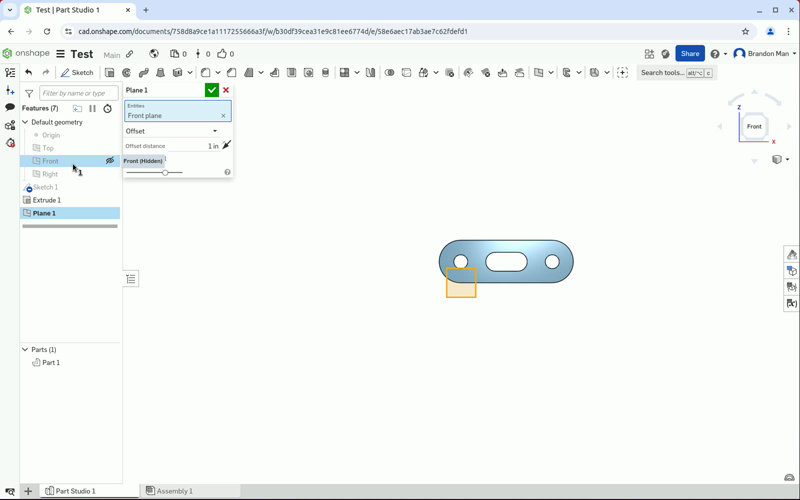
key(tab, 2)
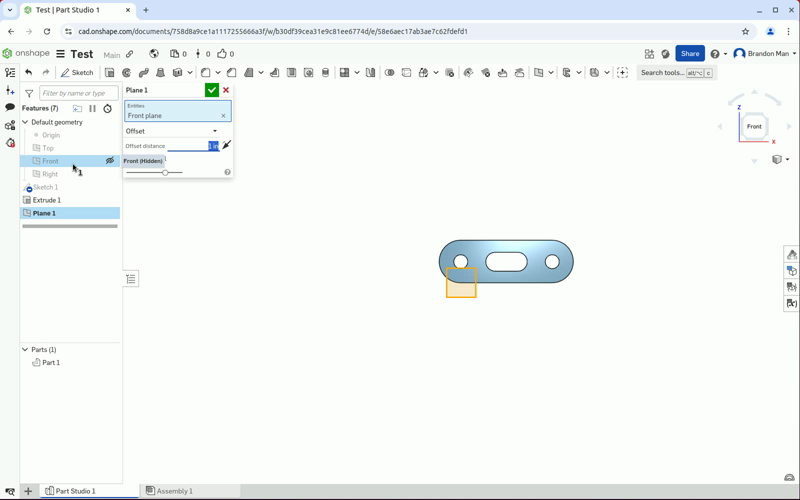
text(2.157)
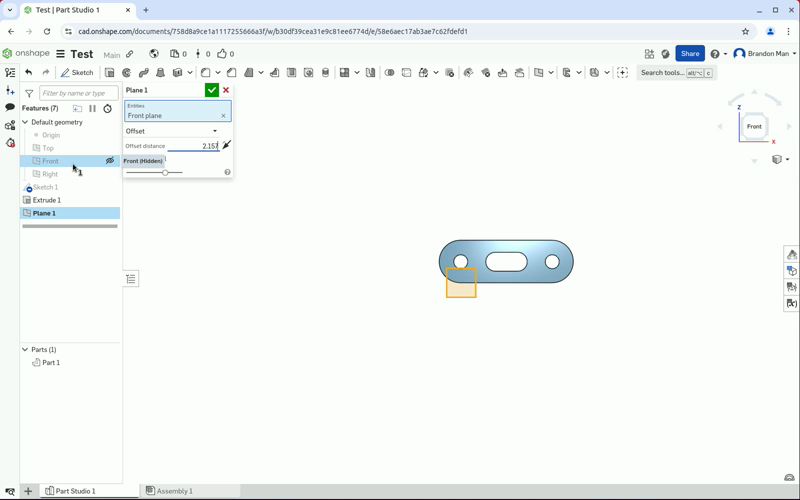
key(enter, 2)
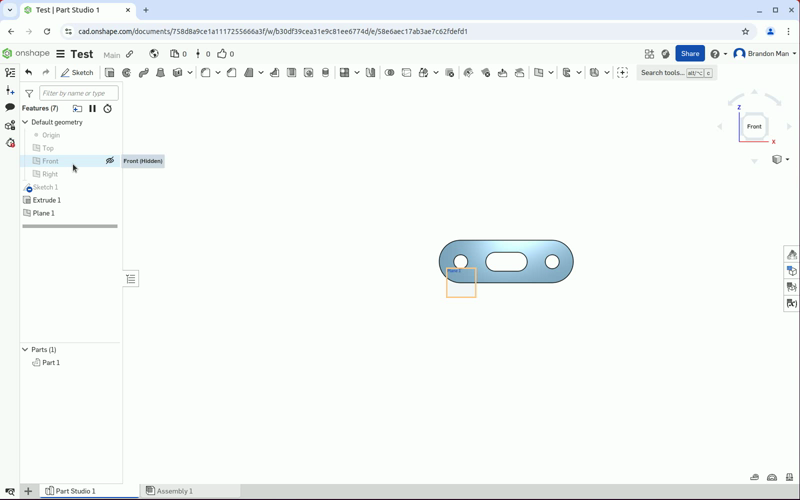
key(shift+s)
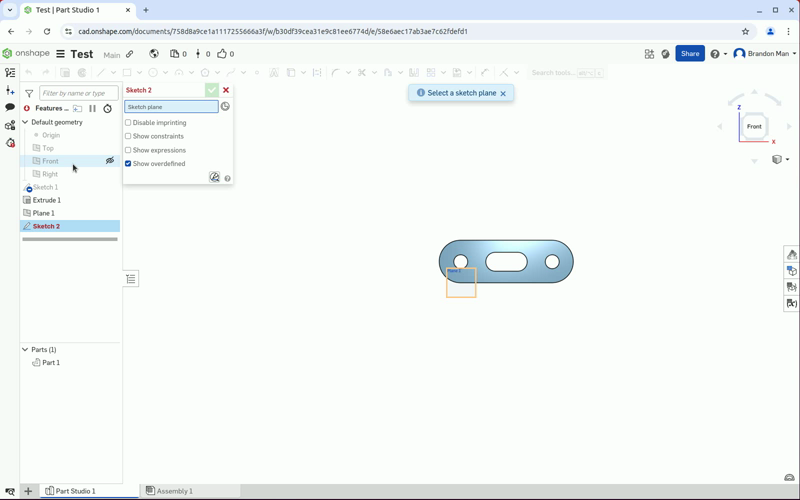
mouse_move(73, 215)
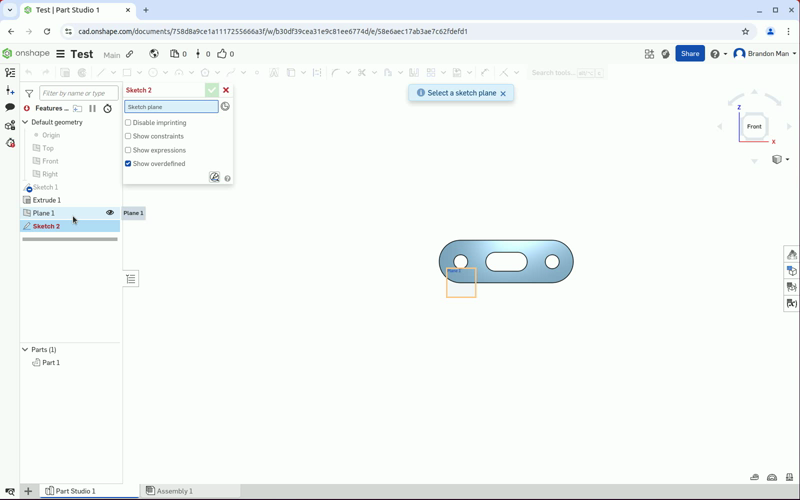
click(73, 215)
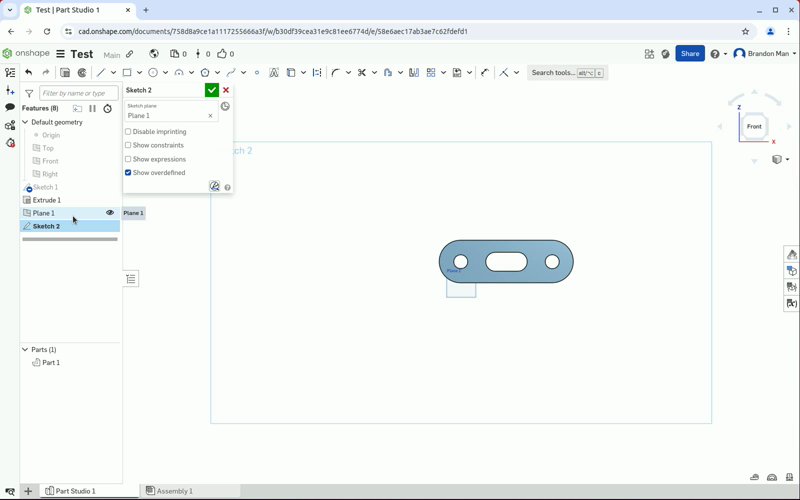
mouse_move(73, 352)
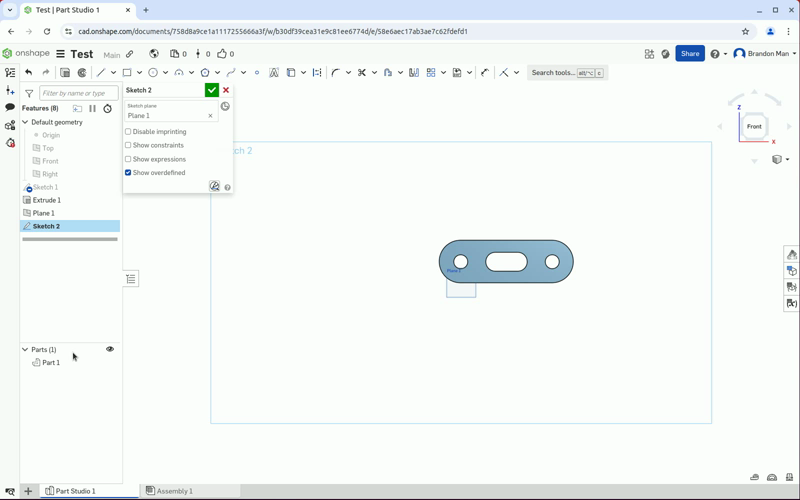
key(y)
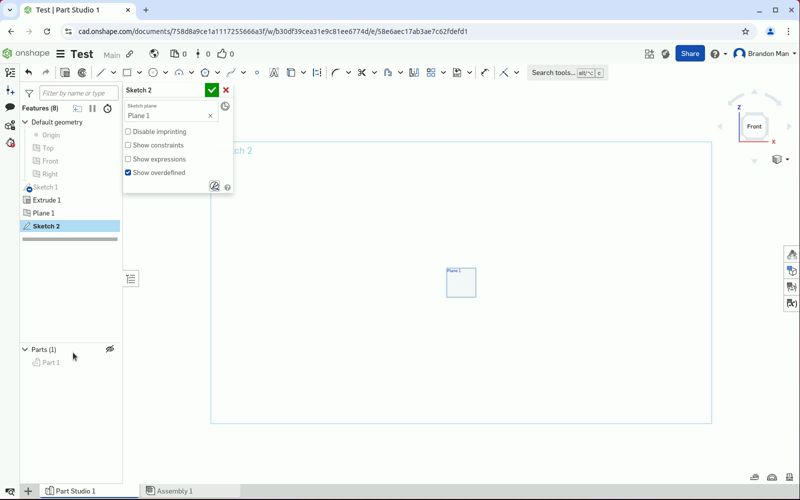
key(l)
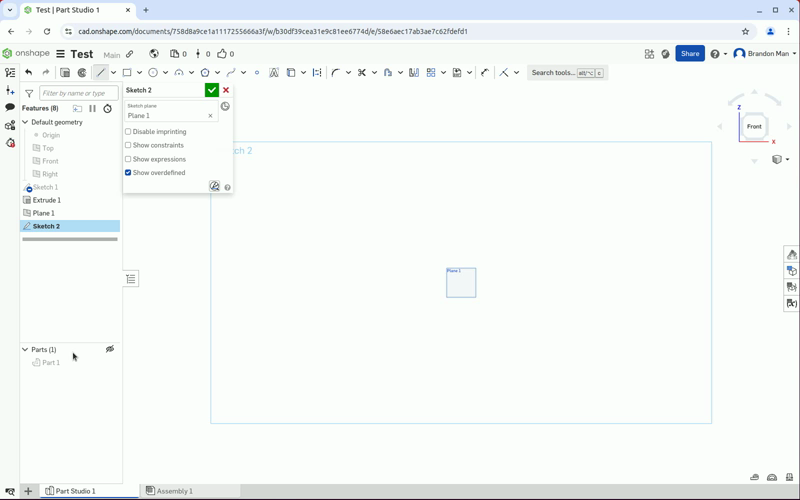
key_down(shift)
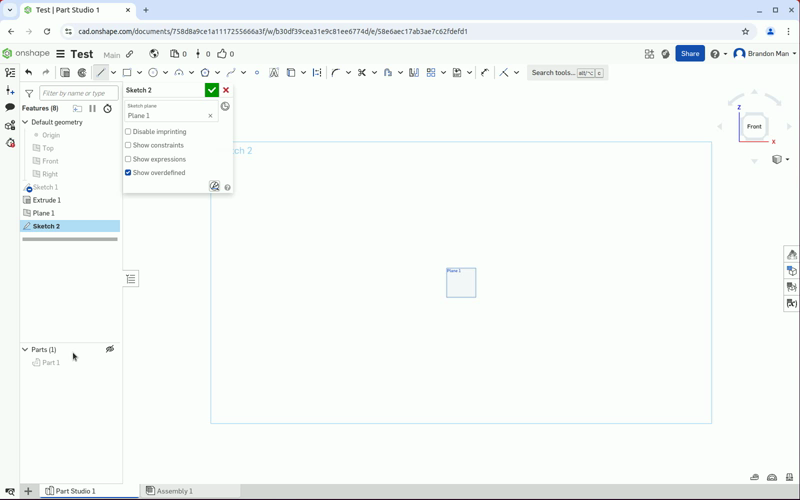
mouse_move(478, 276)
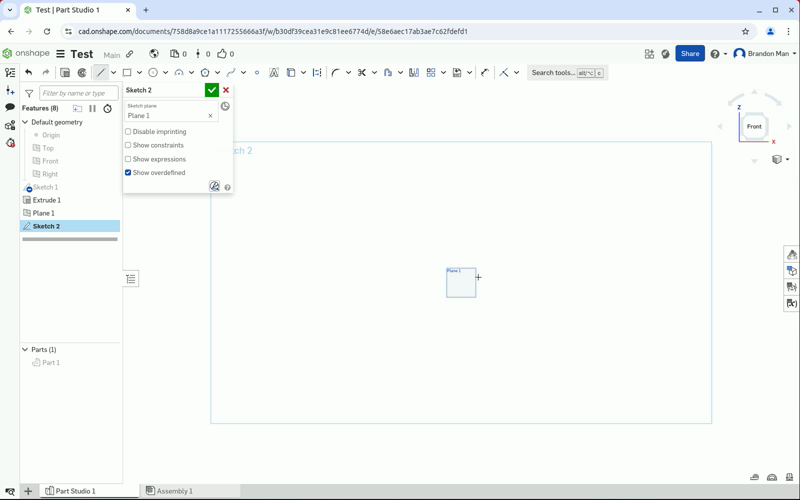
click(478, 276)
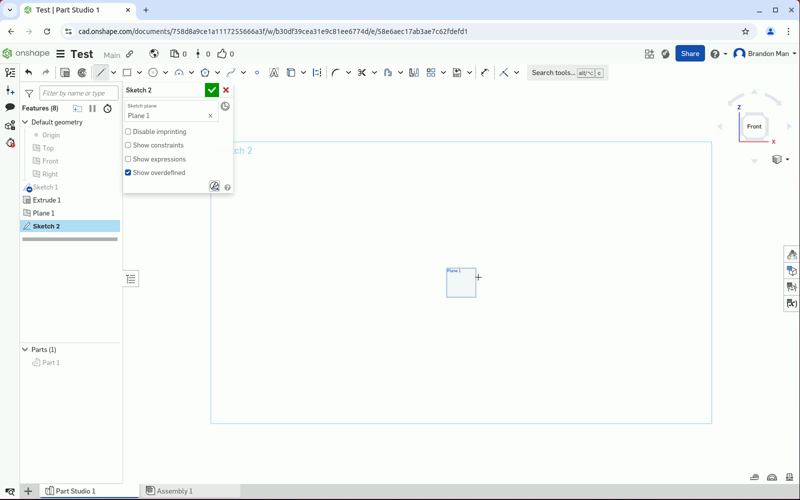
key_up(shift)
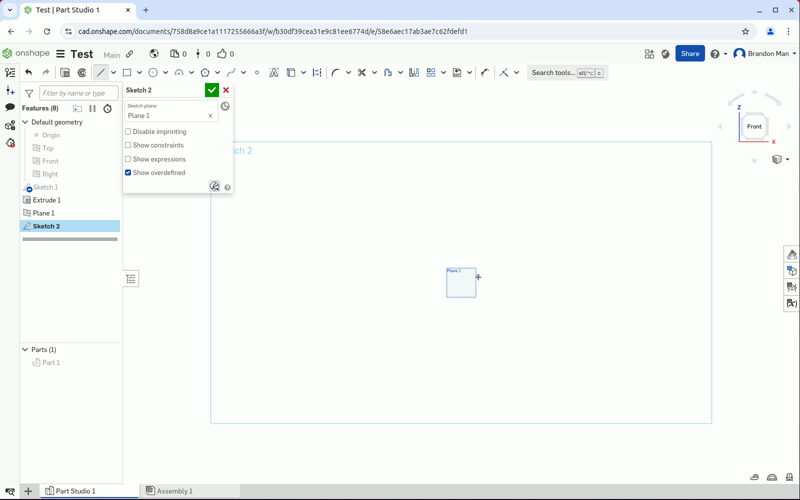
key_down(shift)
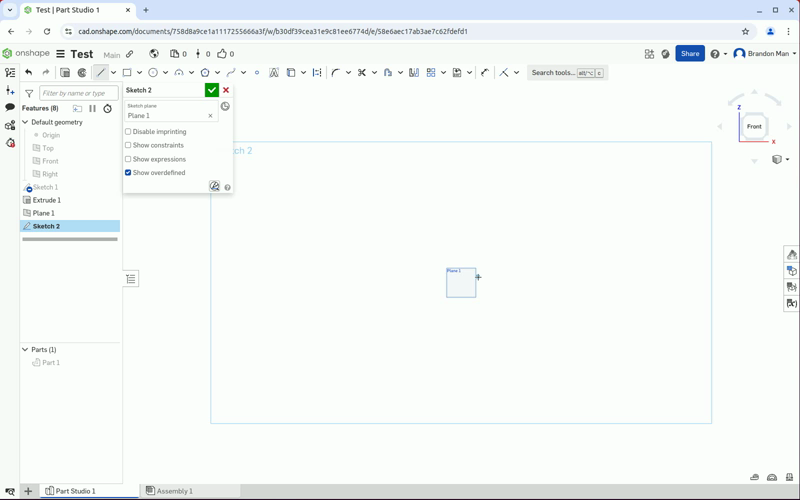
mouse_move(508, 276)
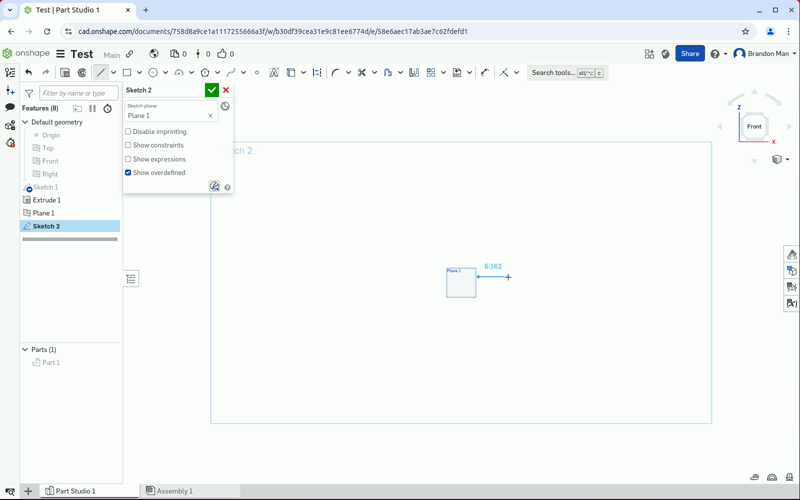
mouse_move(525, 276)
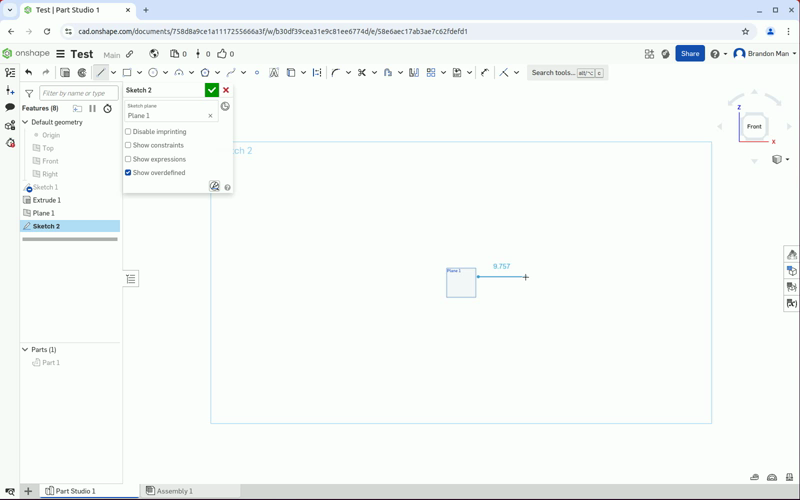
click(525, 276)
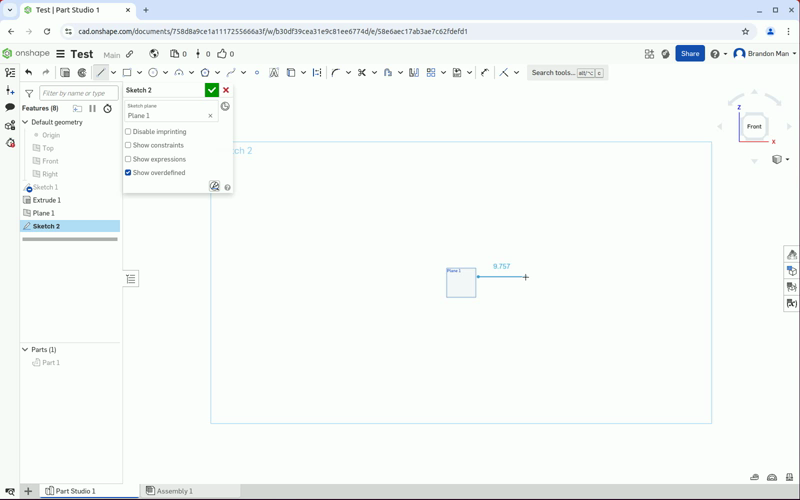
key_up(shift)
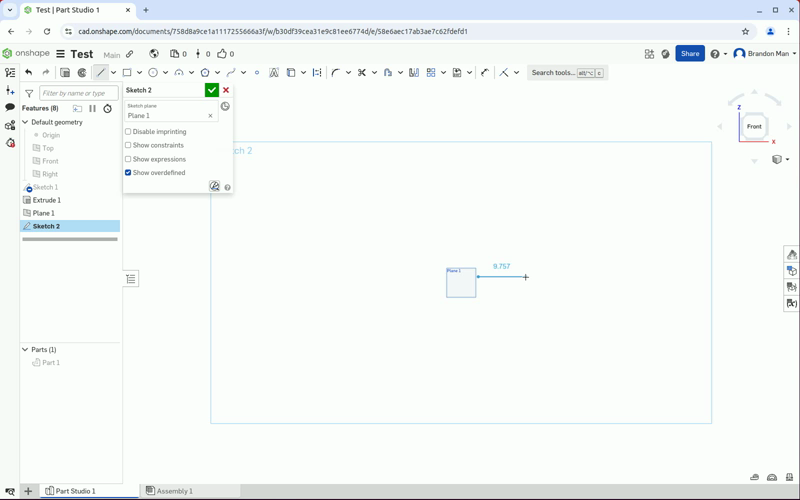
key_down(shift)
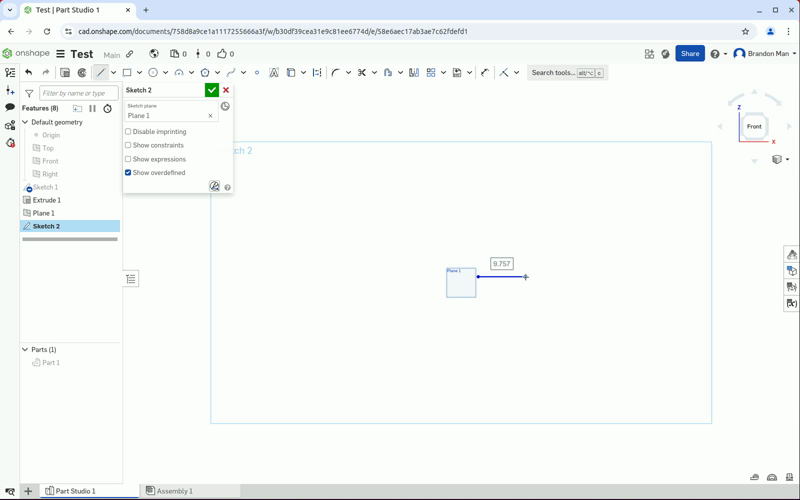
mouse_move(555, 276)
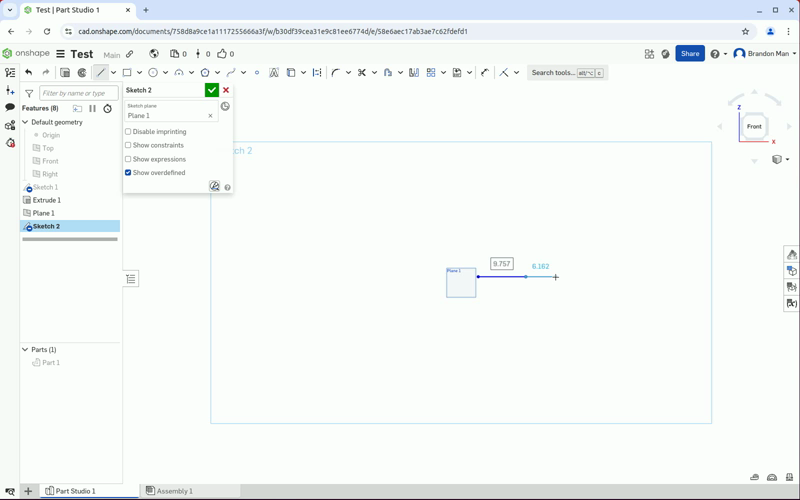
mouse_move(535, 267)
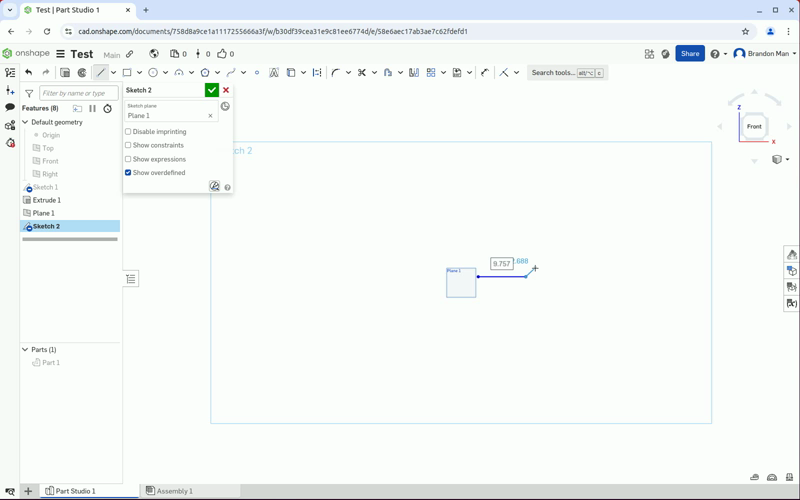
click(535, 267)
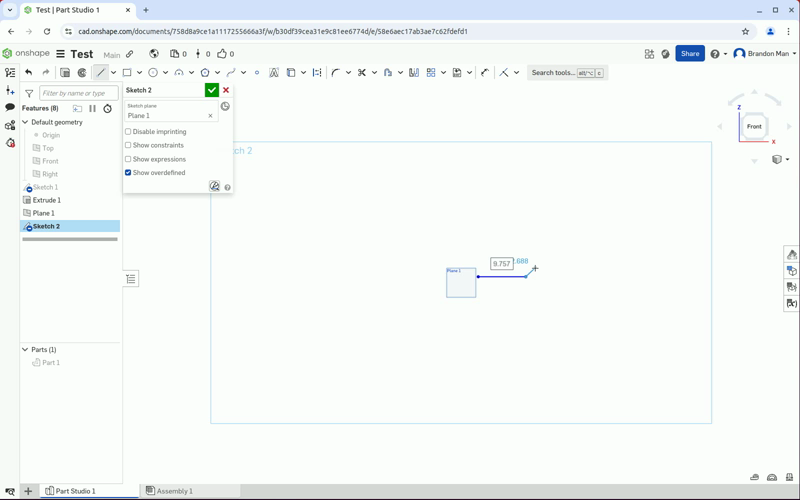
key_up(shift)
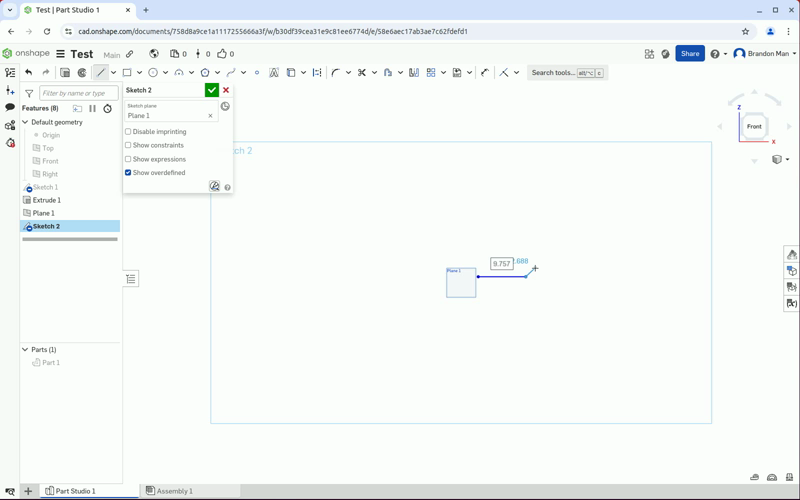
key_down(shift)
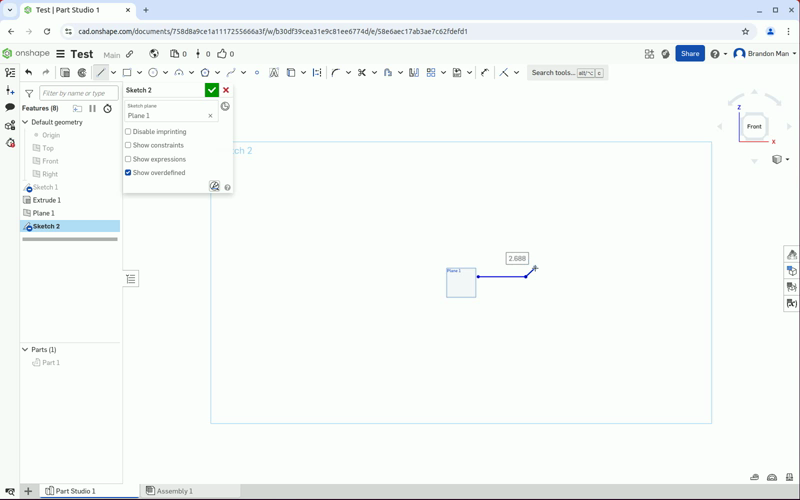
mouse_move(565, 267)
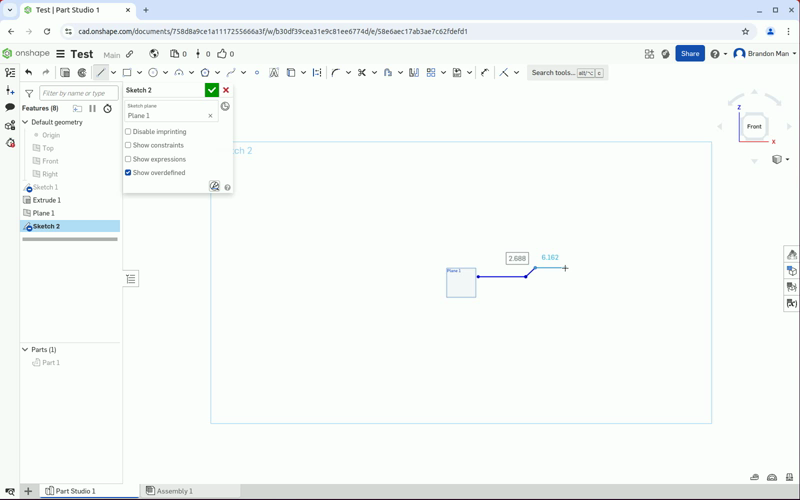
mouse_move(535, 256)
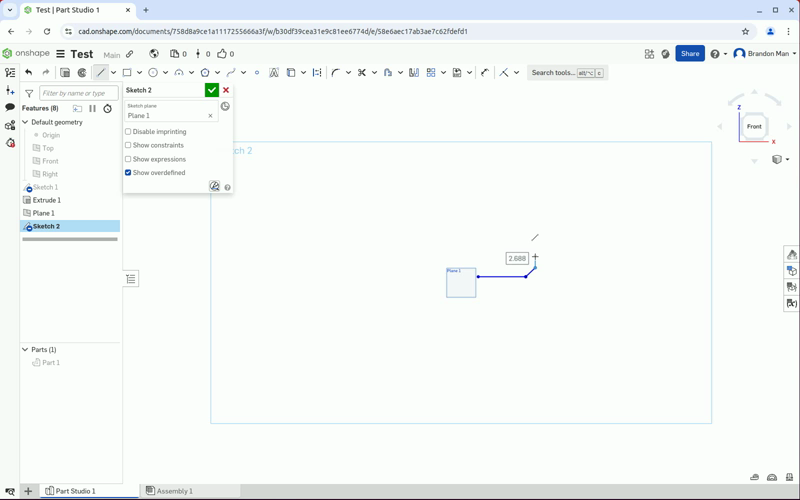
click(535, 256)
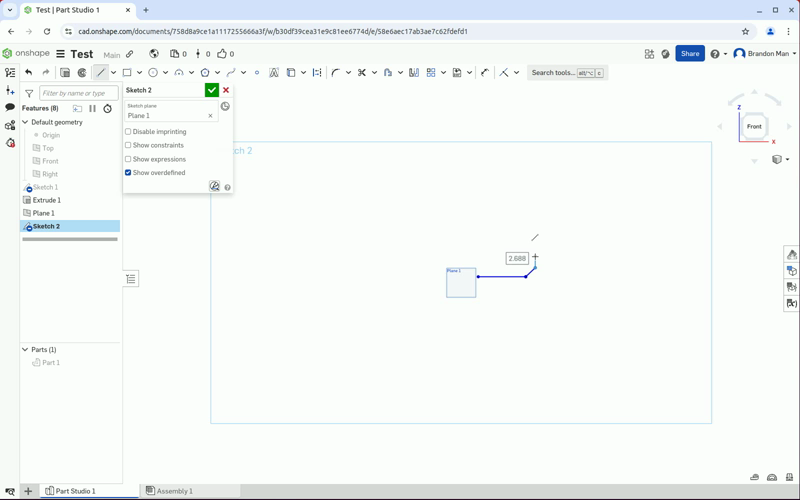
key_up(shift)
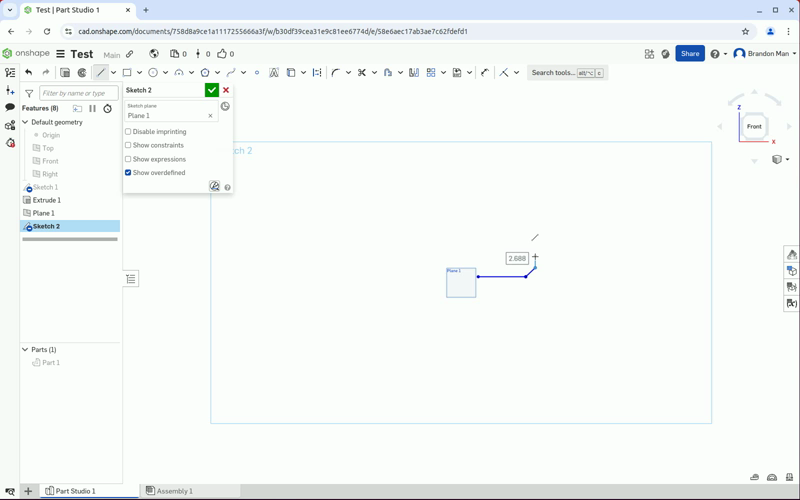
key_down(shift)
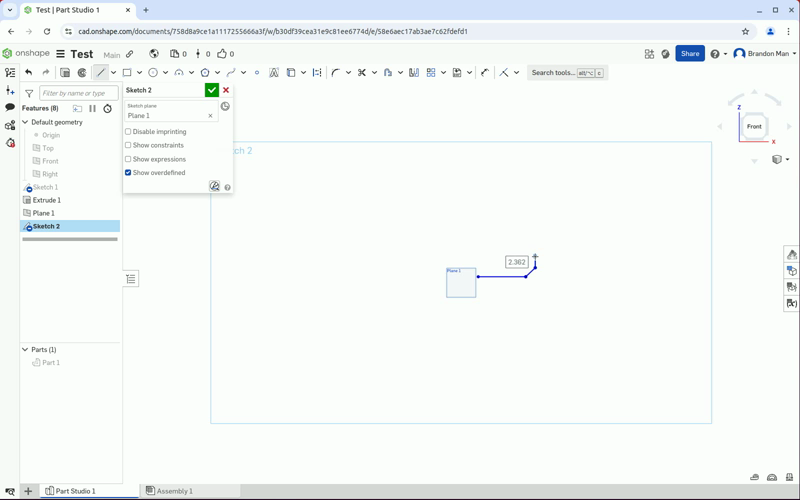
mouse_move(565, 256)
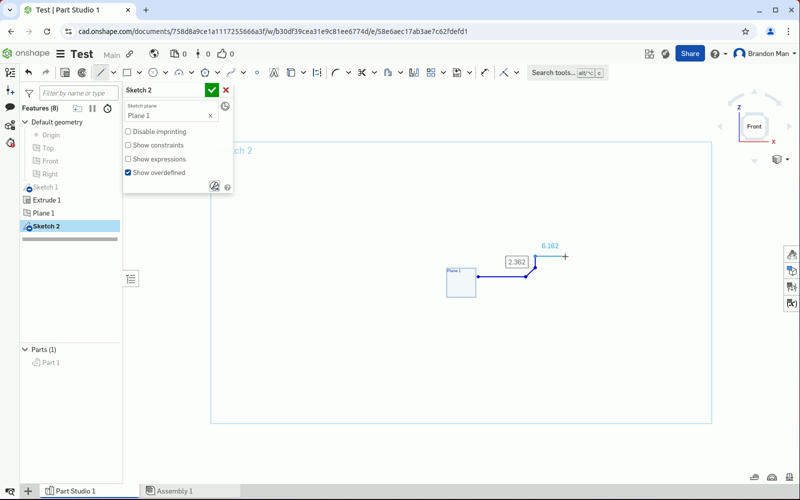
mouse_move(525, 246)
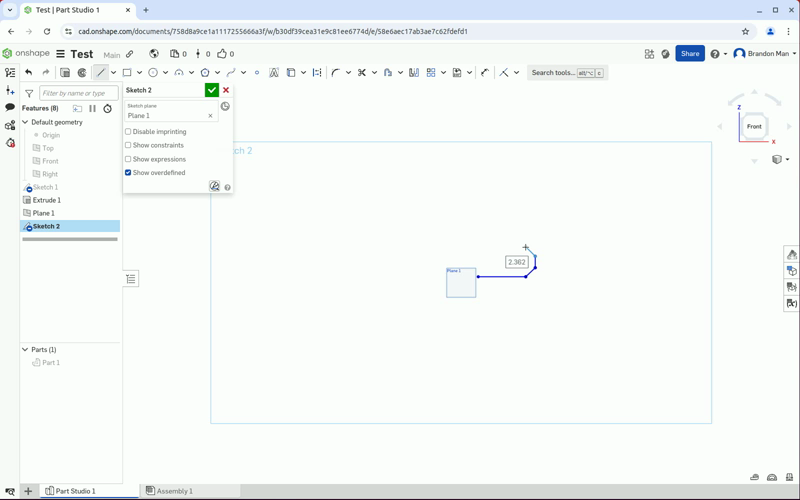
click(525, 246)
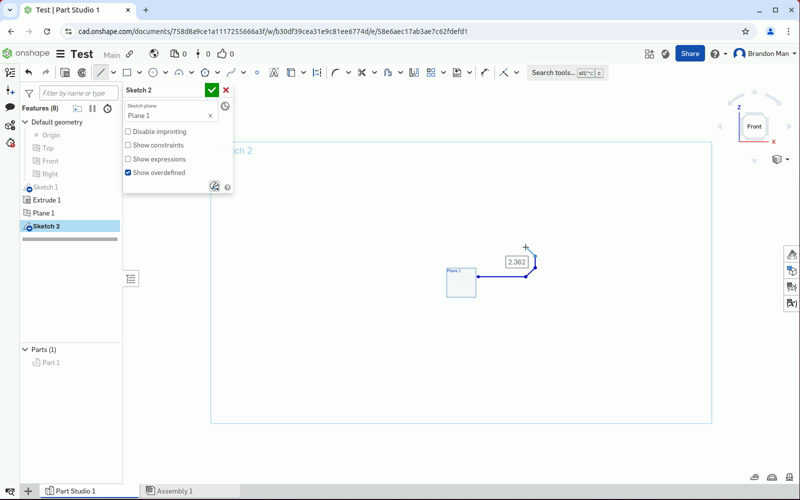
key_up(shift)
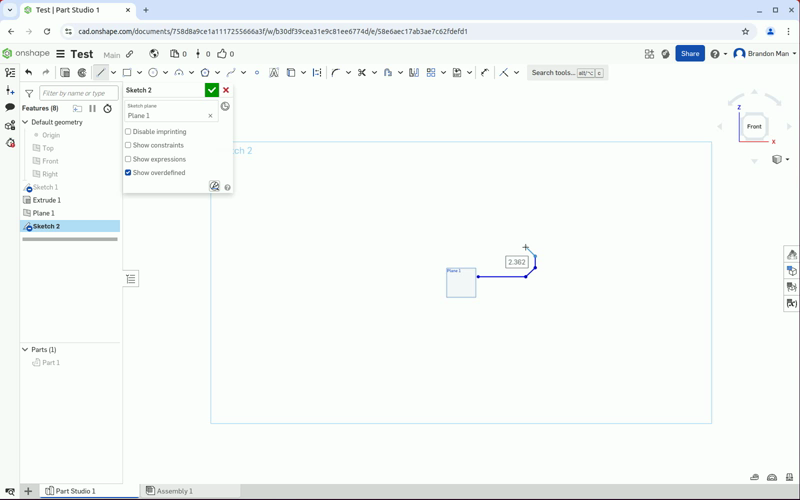
key_down(shift)
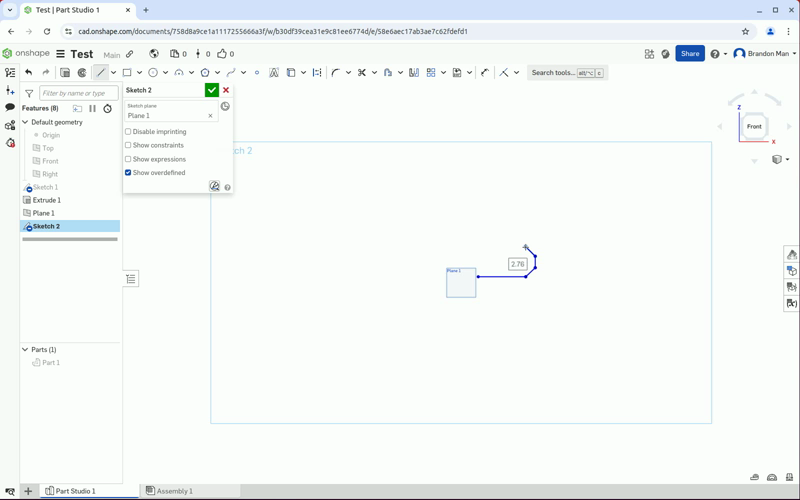
mouse_move(555, 246)
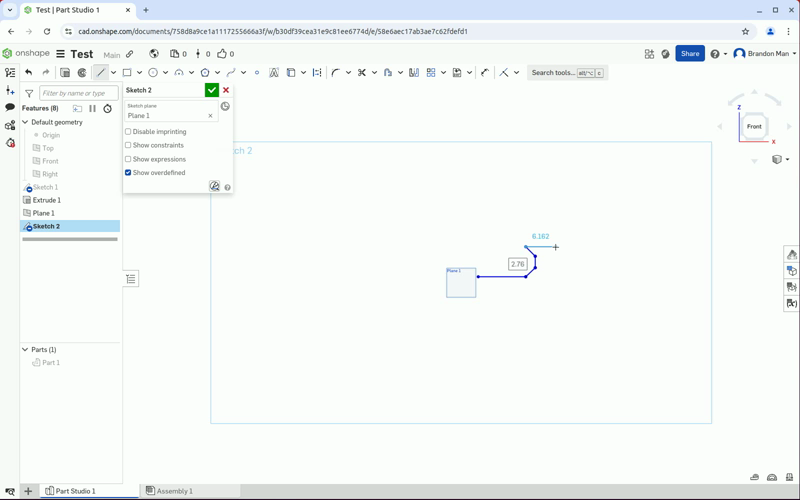
mouse_move(478, 246)
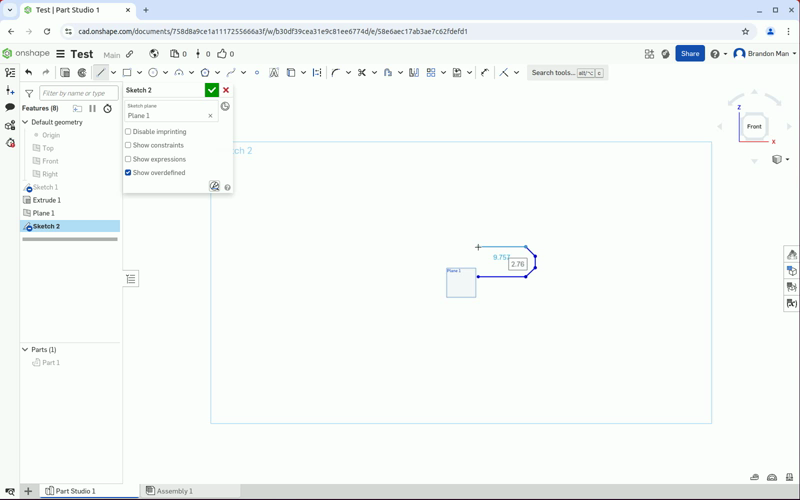
click(478, 246)
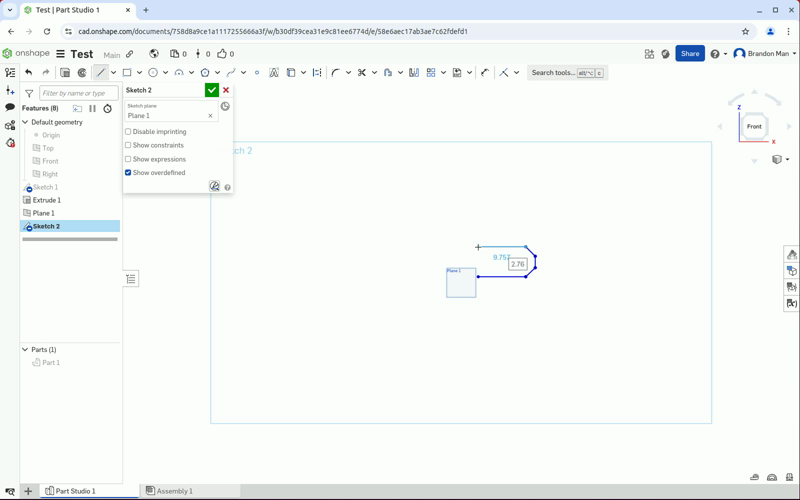
key_up(shift)
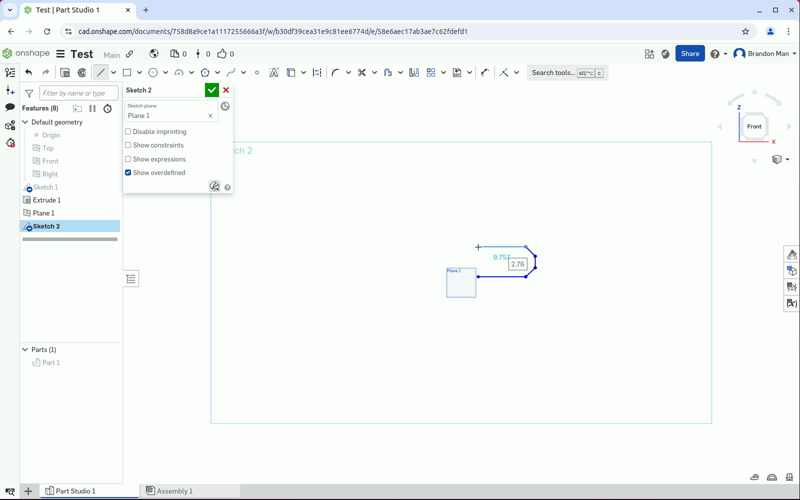
mouse_move(508, 246)
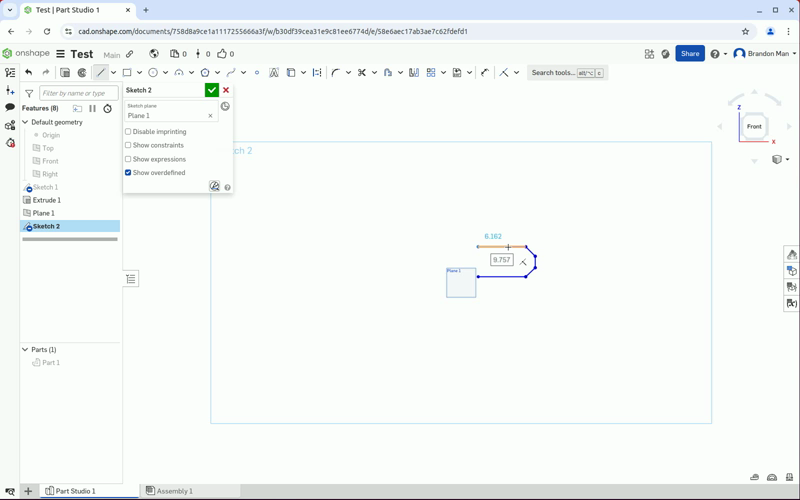
key_down(shift)
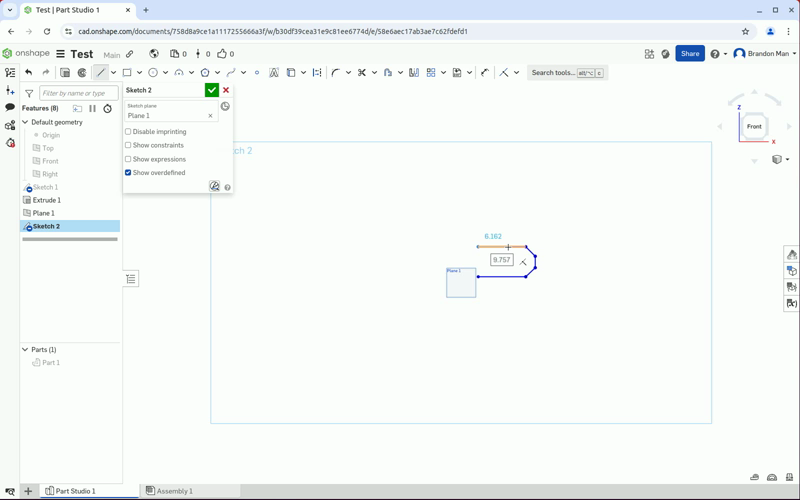
mouse_move(478, 276)
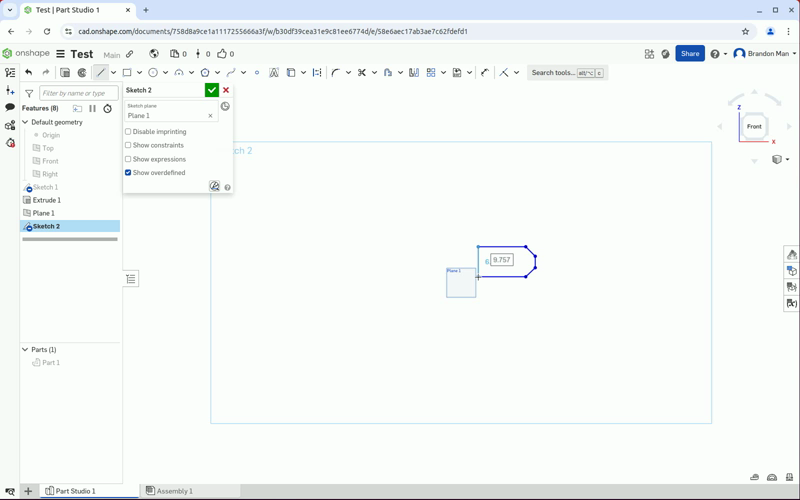
key_up(shift)
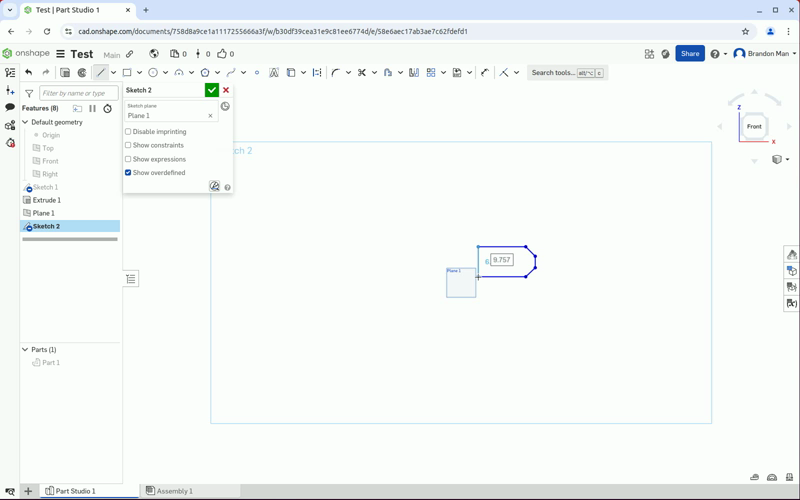
click(478, 276)
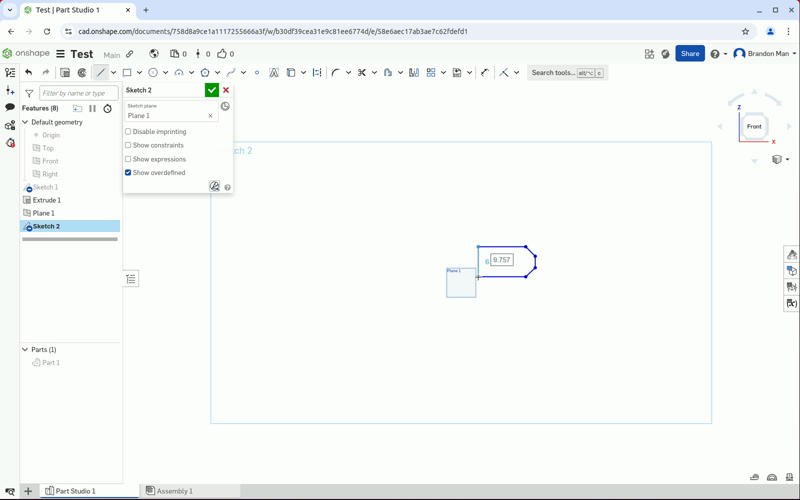
key(esc)
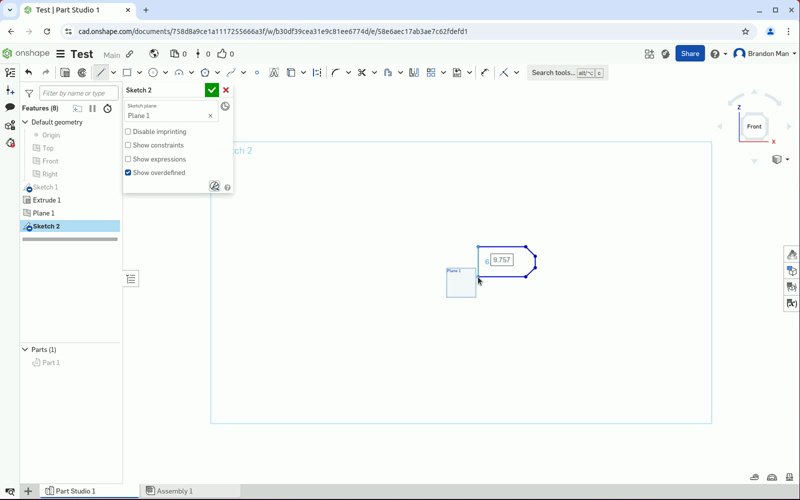
key(l)
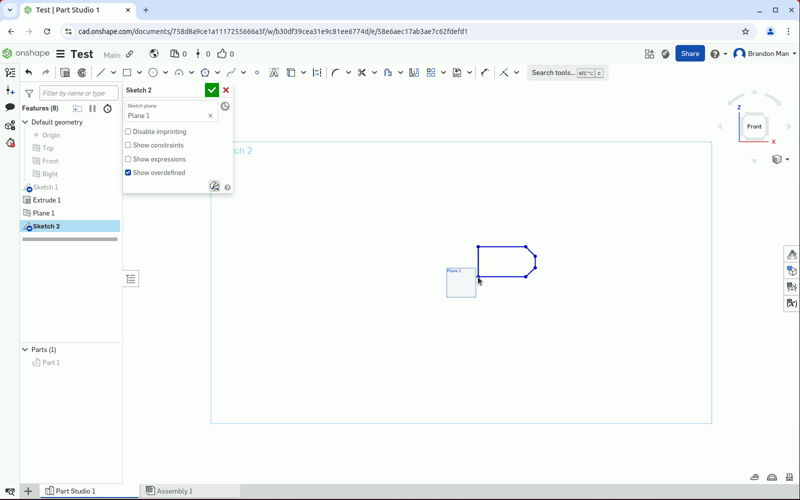
key_down(shift)
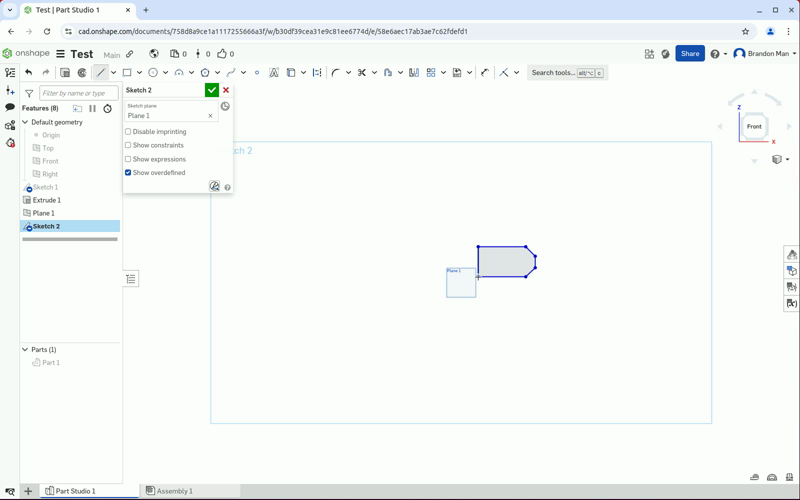
mouse_move(495, 271)
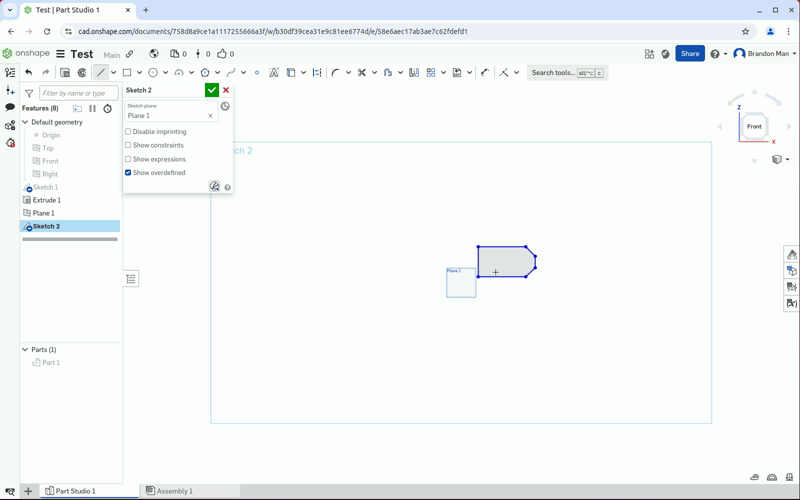
click(495, 271)
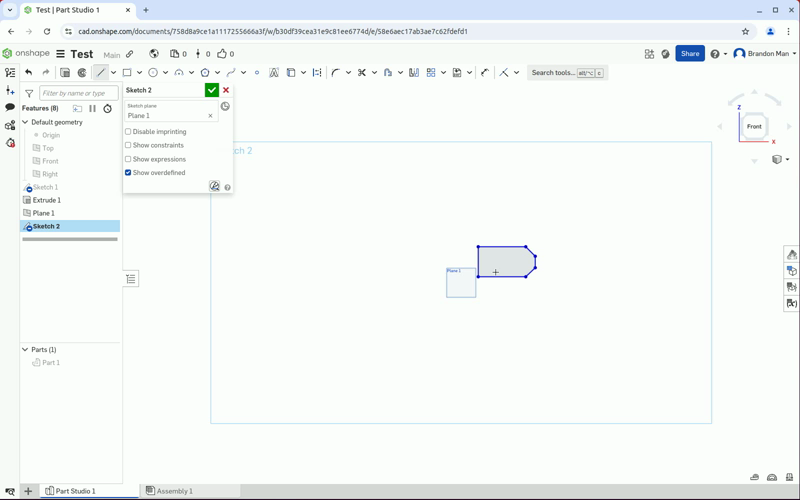
key_up(shift)
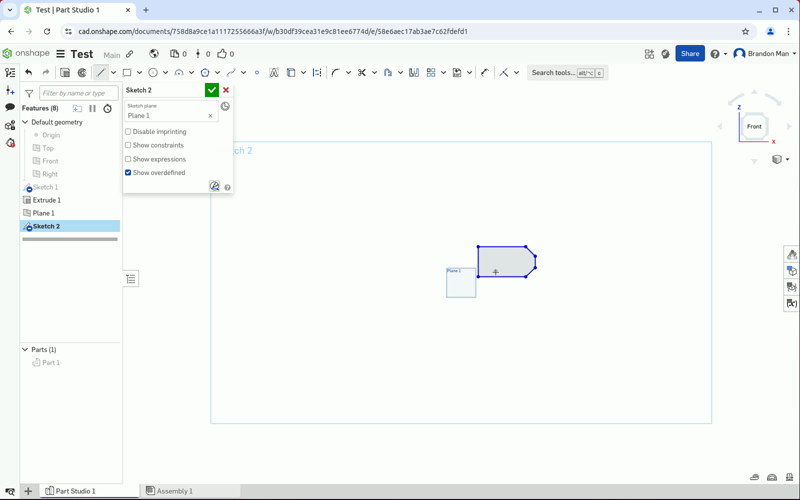
key_down(shift)
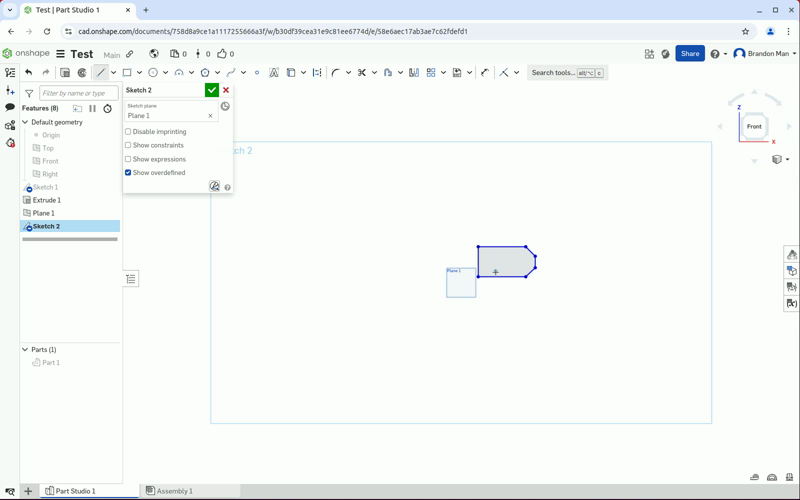
mouse_move(525, 271)
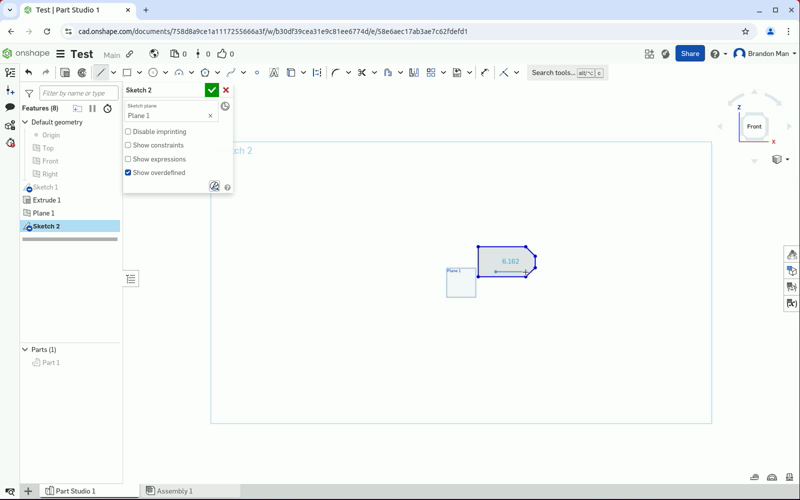
mouse_move(517, 271)
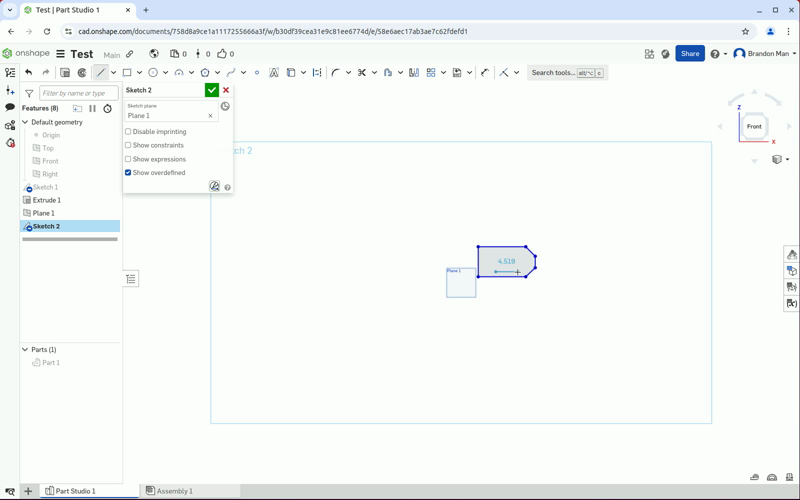
click(517, 271)
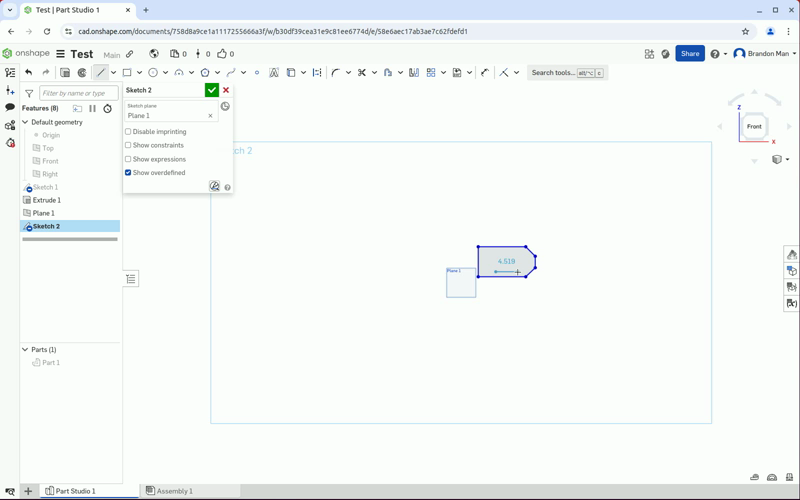
key_up(shift)
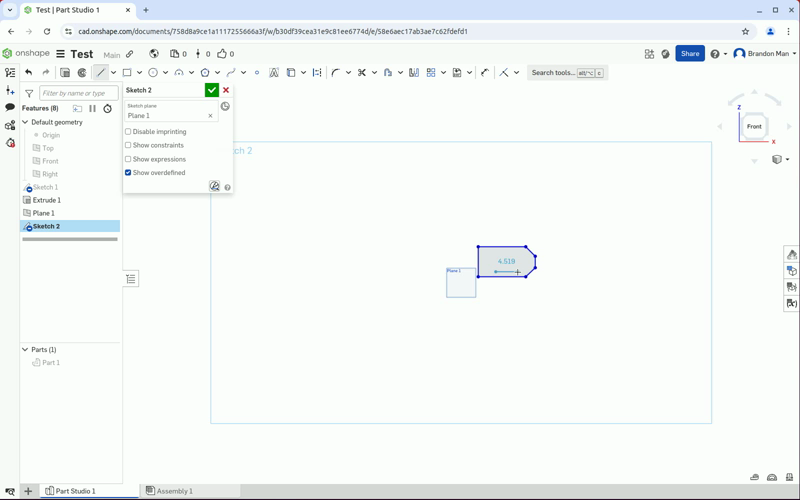
key(esc)
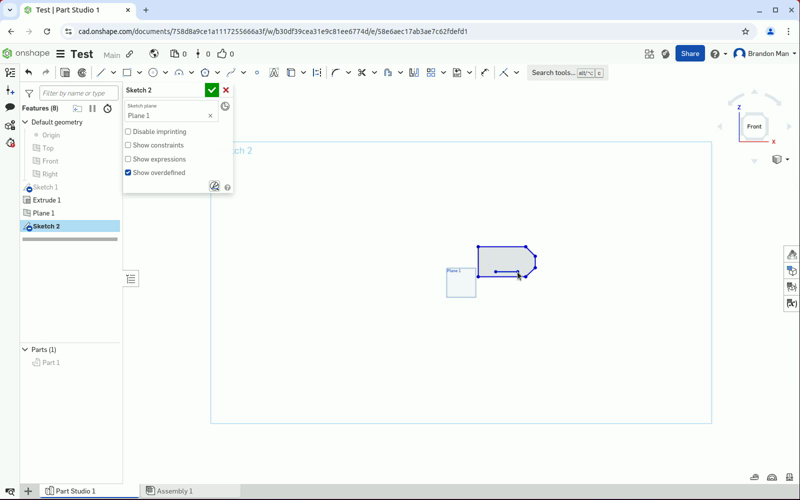
key(a)
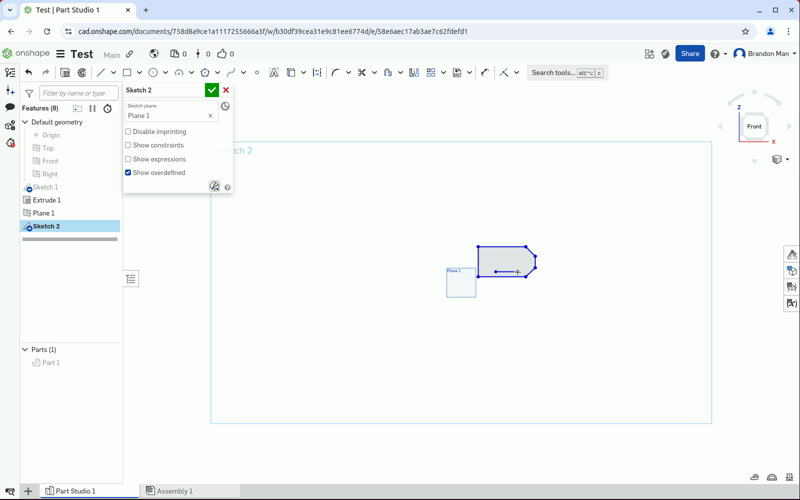
mouse_move(517, 271)
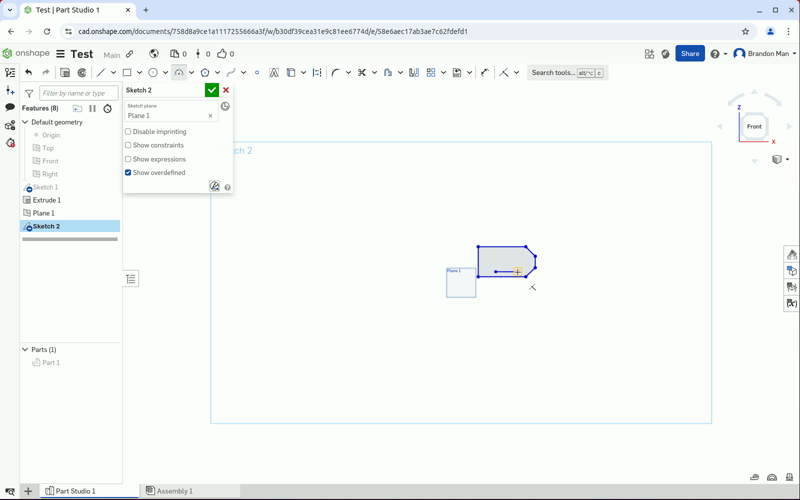
click(517, 271)
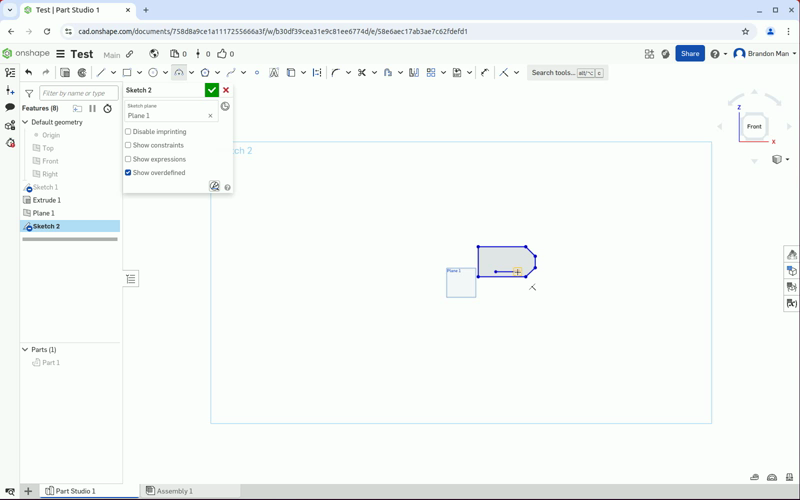
key_down(shift)
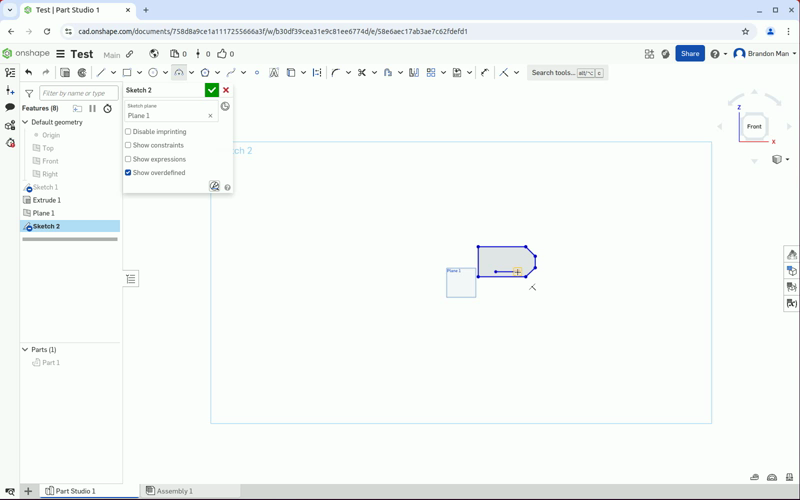
mouse_move(517, 252)
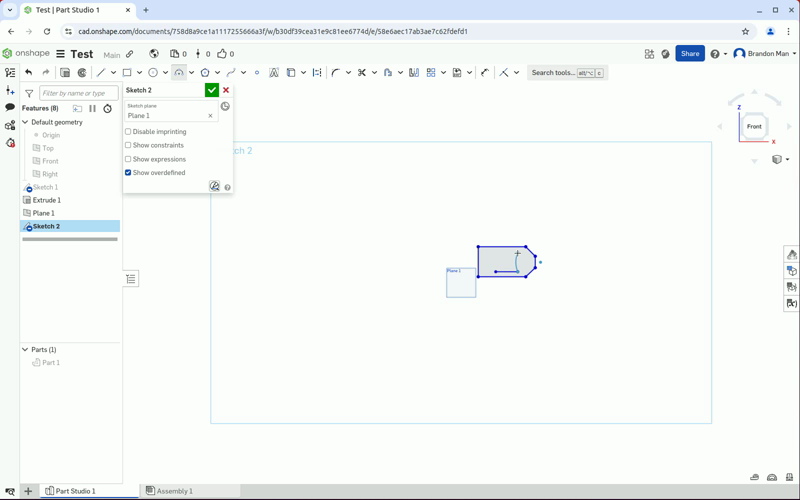
click(517, 252)
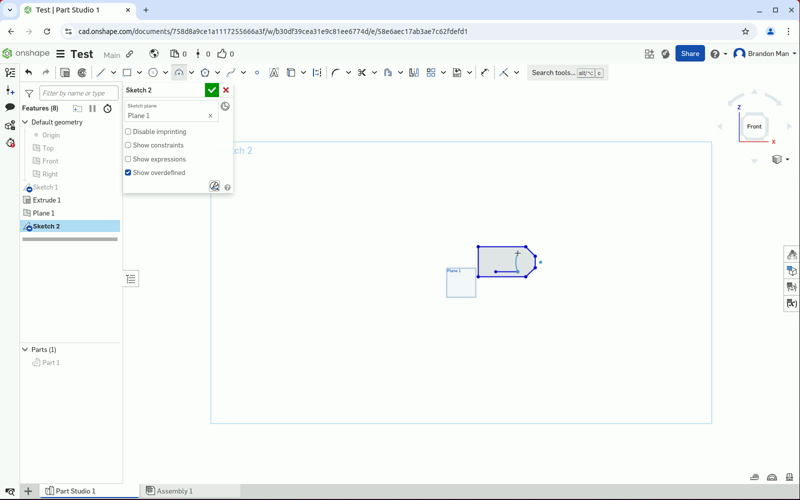
mouse_move(527, 262)
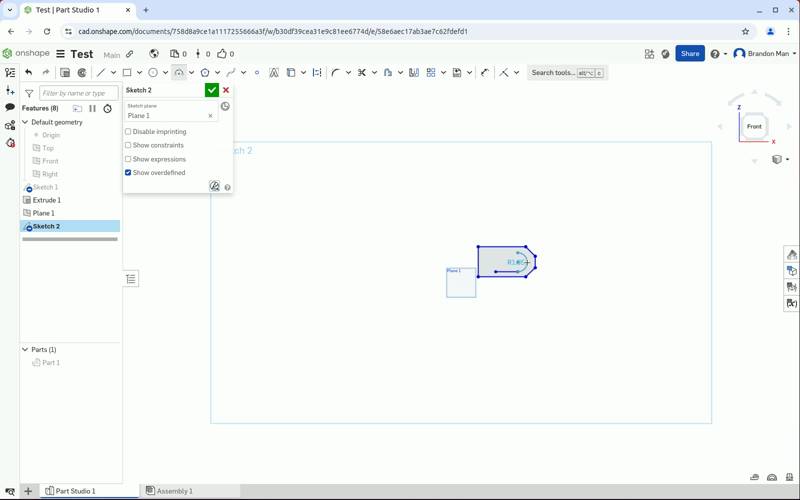
click(527, 262)
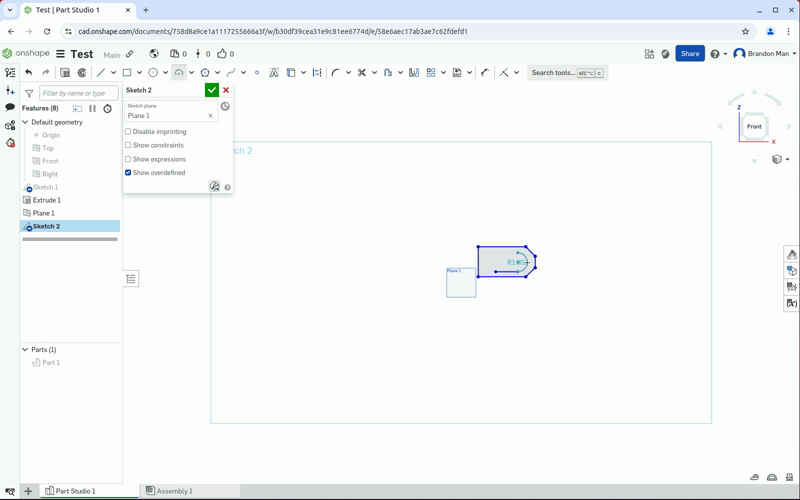
key_up(shift)
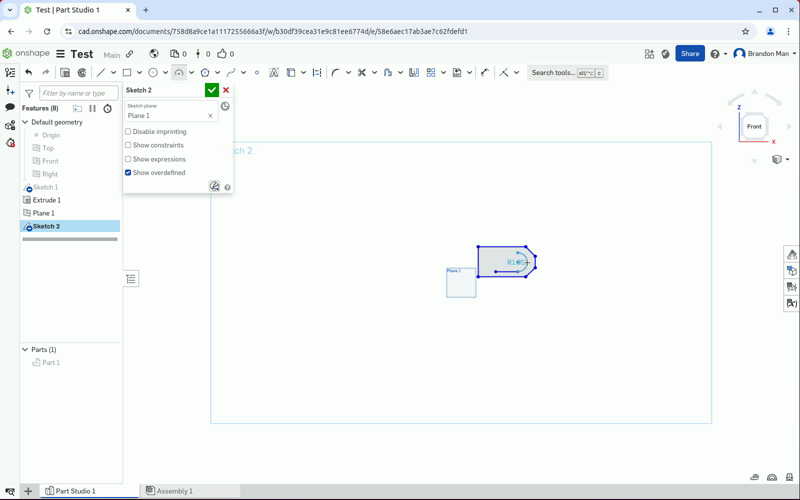
key(esc)
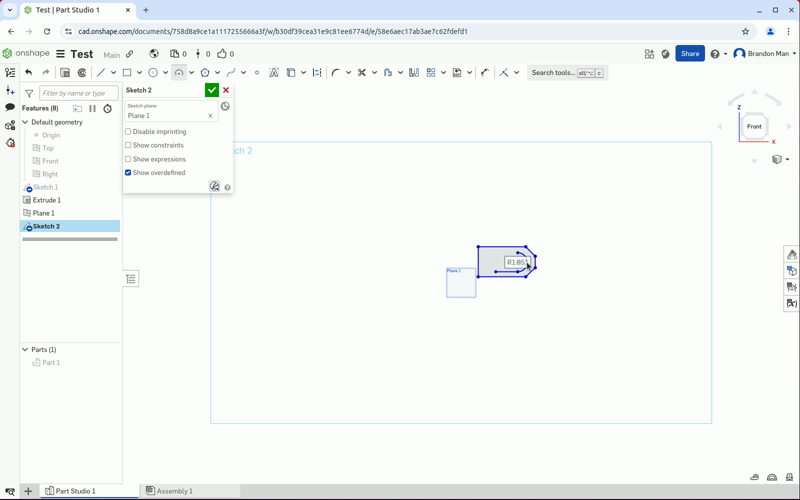
key(l)
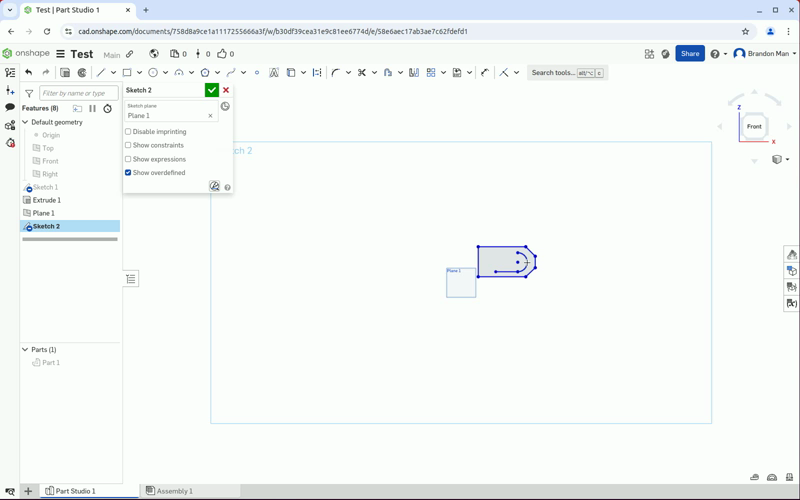
mouse_move(517, 252)
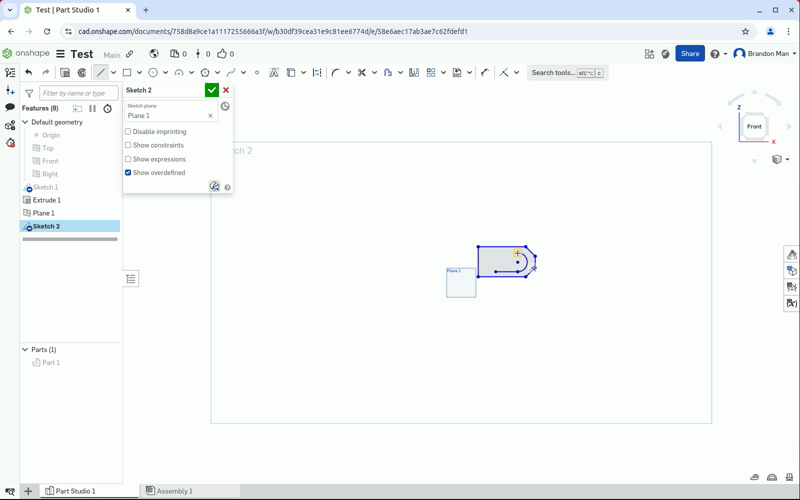
click(517, 252)
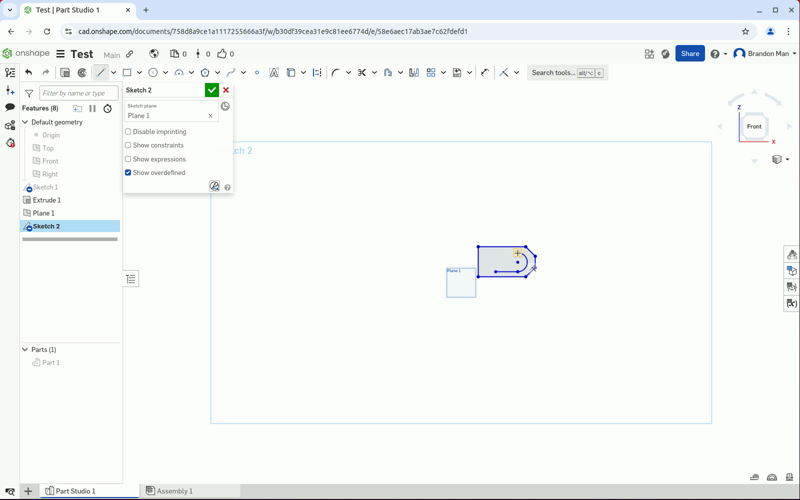
key_down(shift)
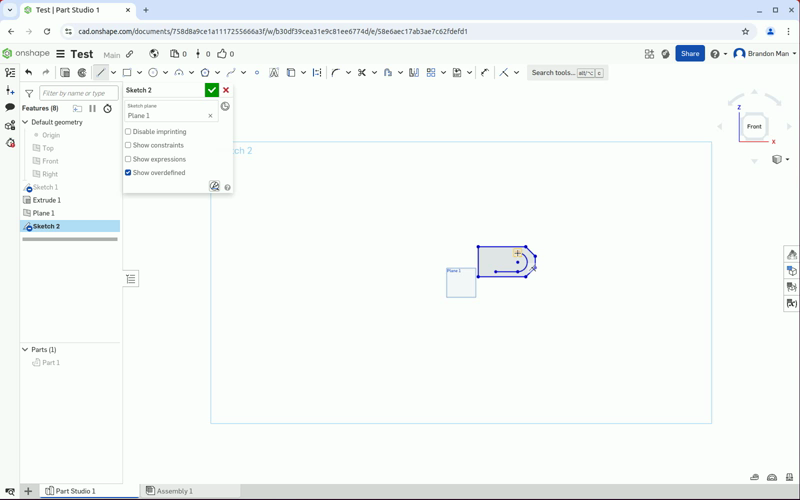
mouse_move(547, 252)
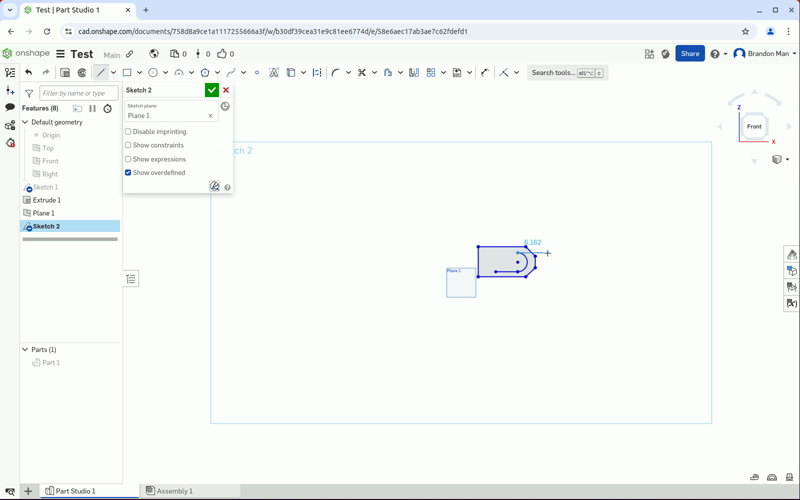
mouse_move(495, 252)
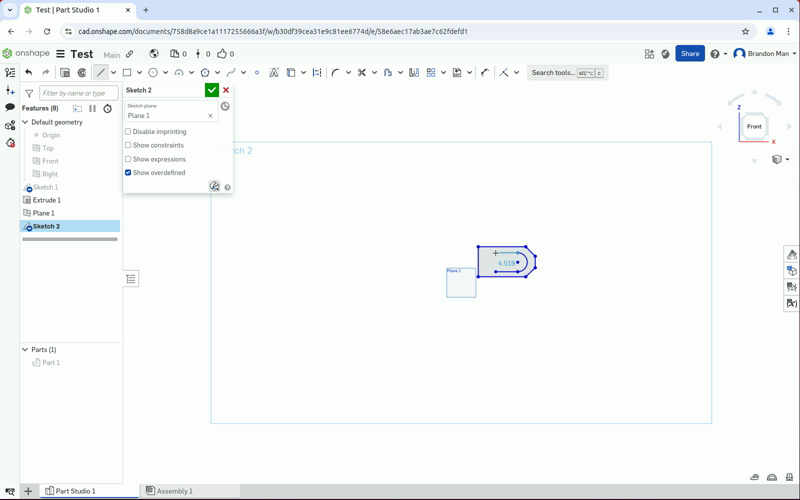
click(495, 252)
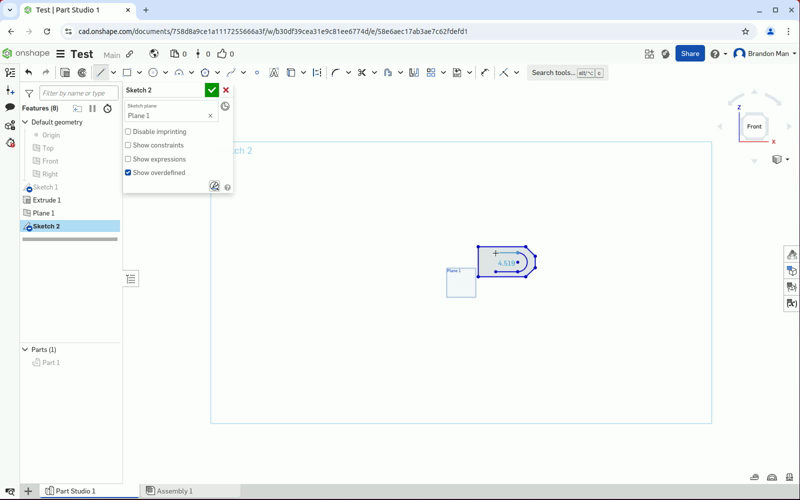
key_up(shift)
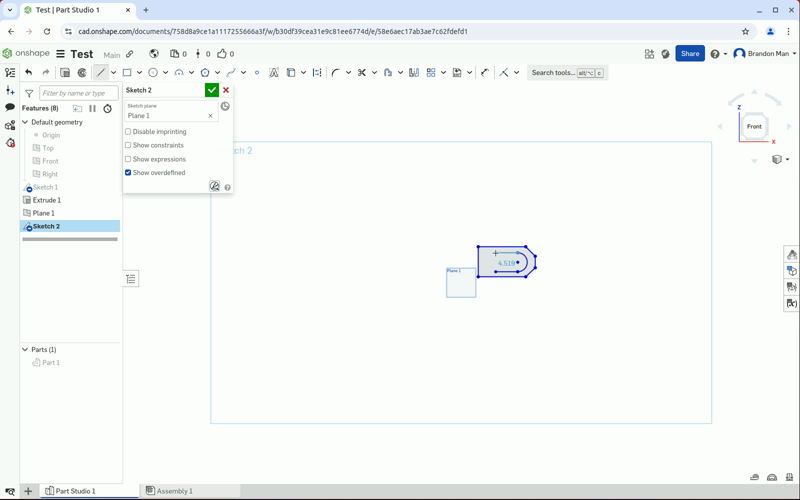
key(esc)
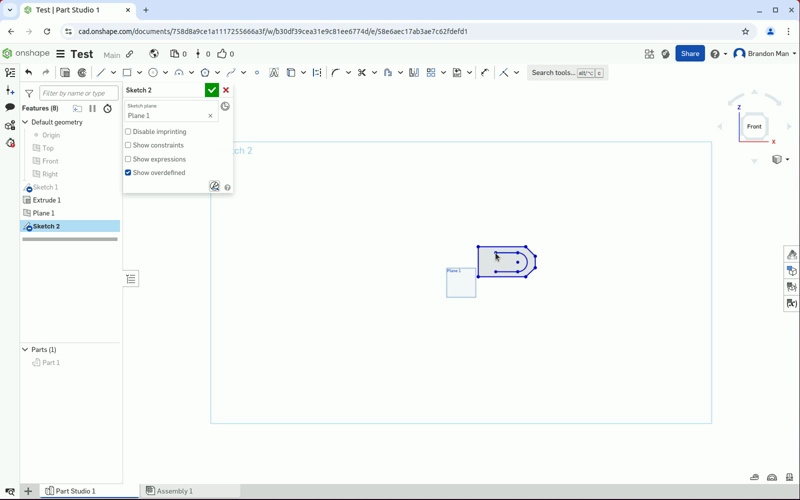
key(a)
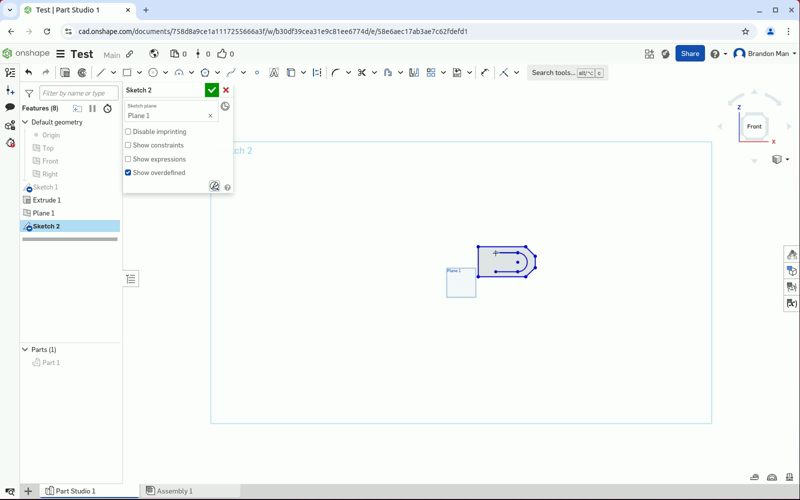
mouse_move(495, 252)
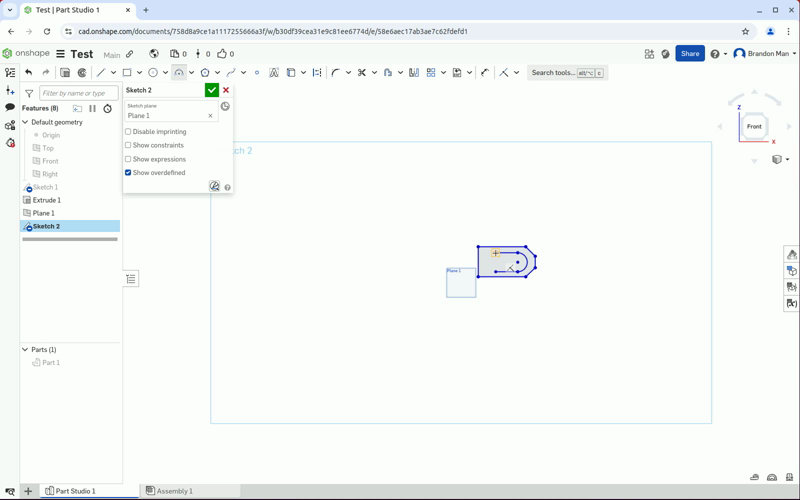
click(495, 252)
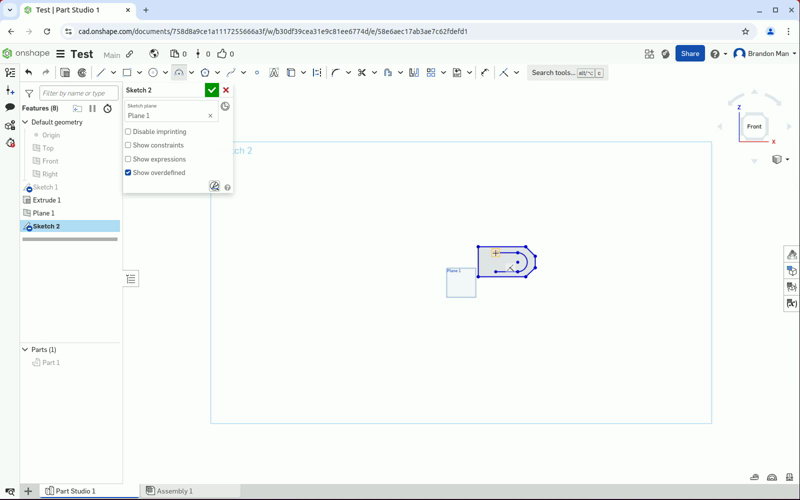
mouse_move(495, 271)
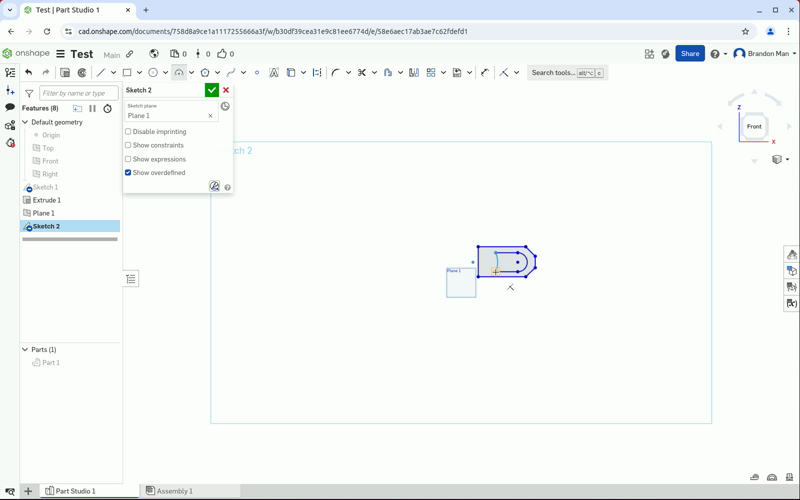
click(495, 271)
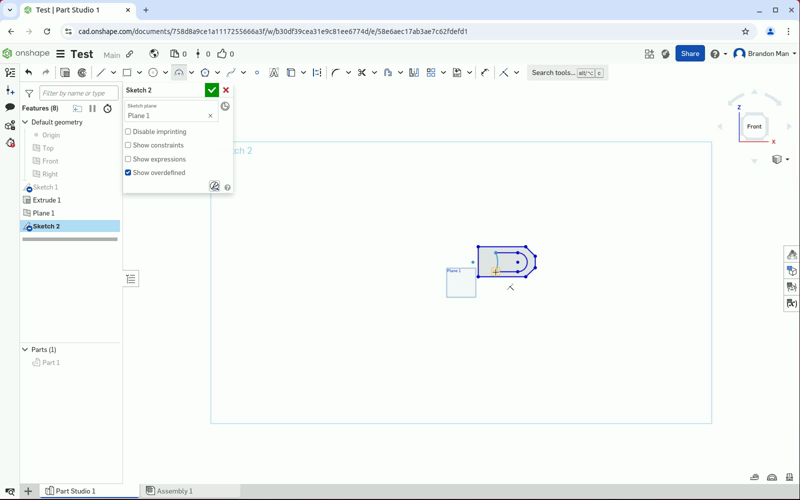
key_down(shift)
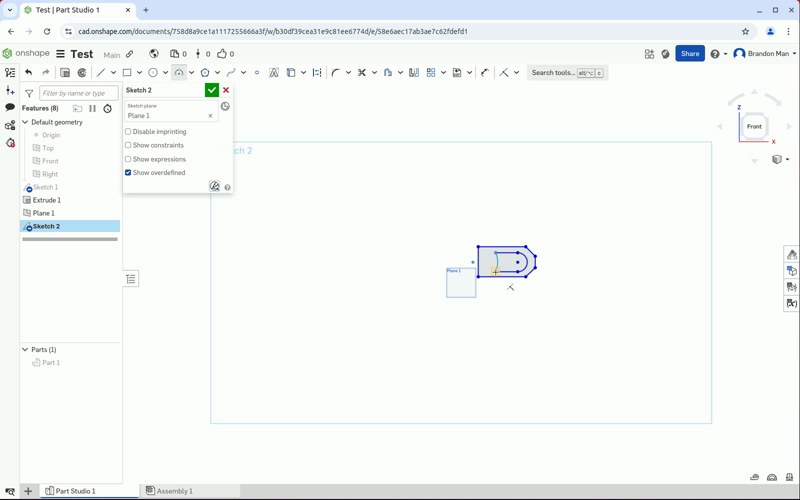
mouse_move(486, 262)
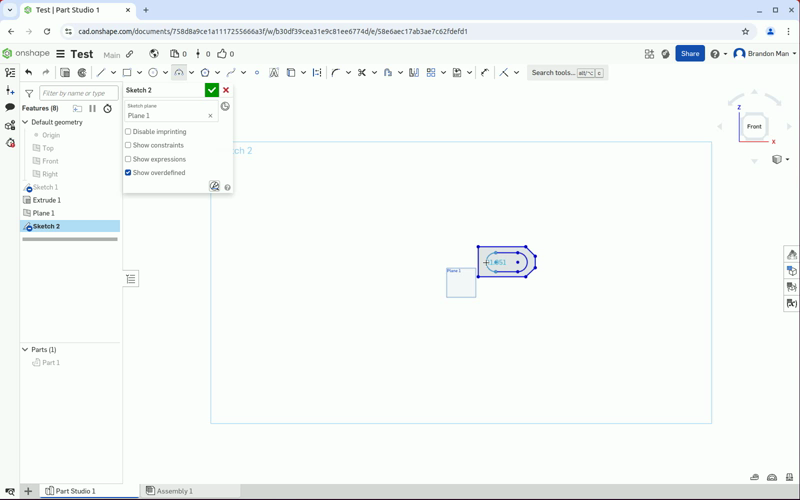
click(486, 262)
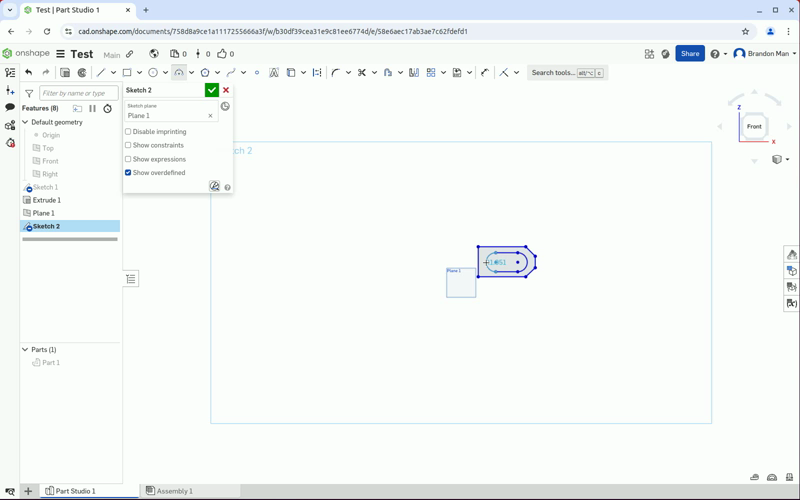
key_up(shift)
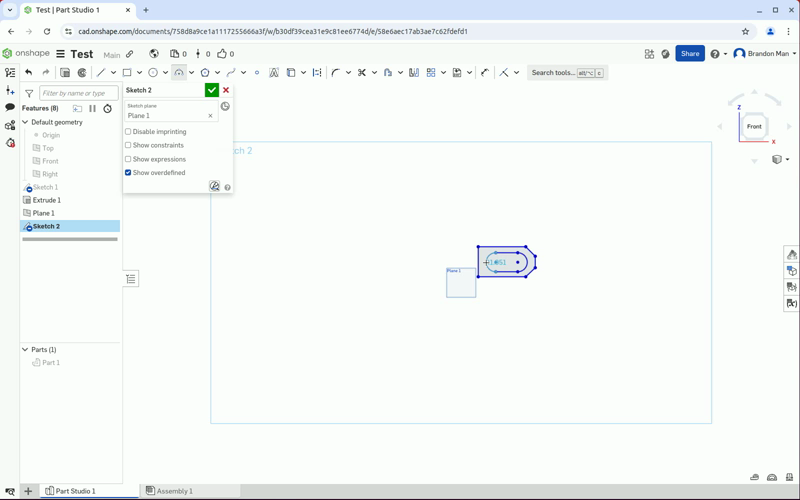
key(esc)
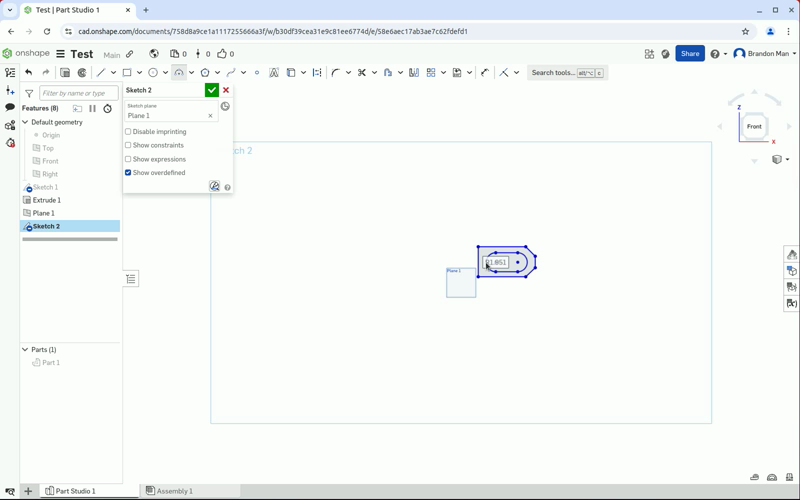
mouse_move(483, 261)
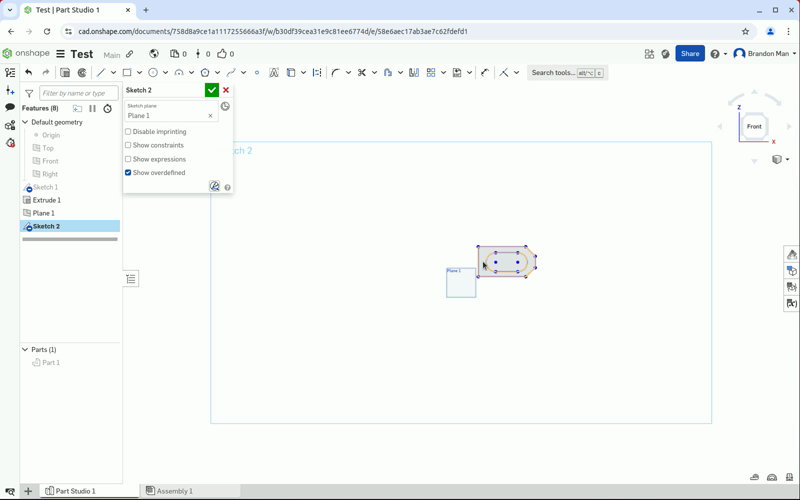
scroll(6)
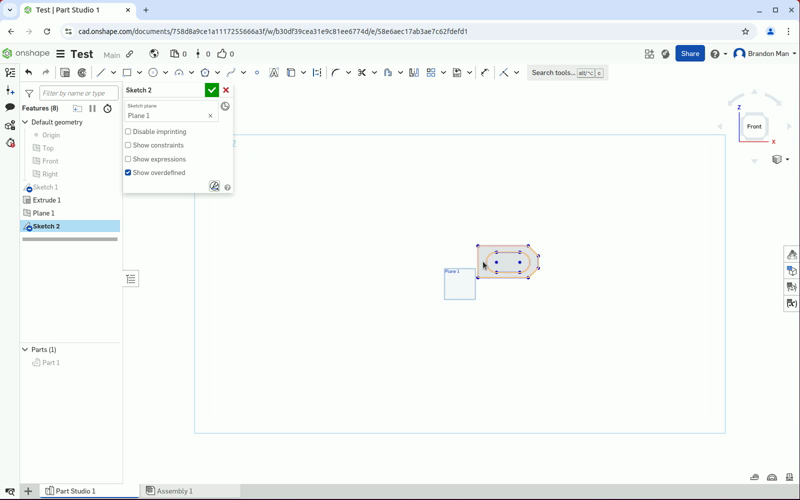
scroll(6)
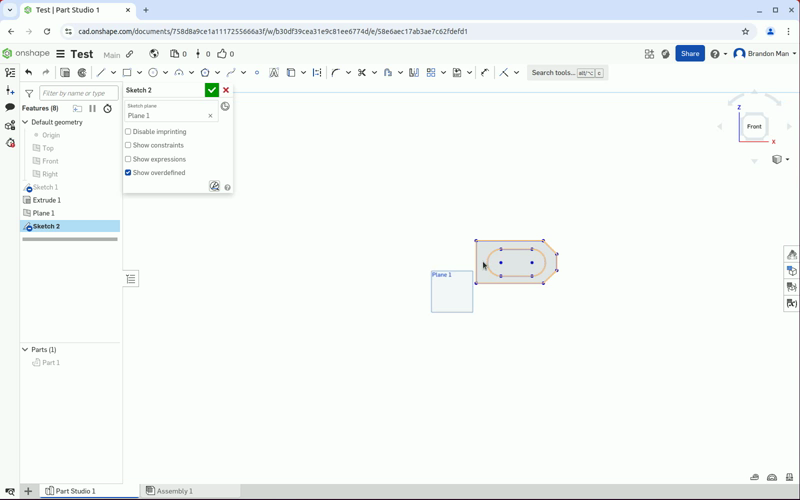
scroll(6)
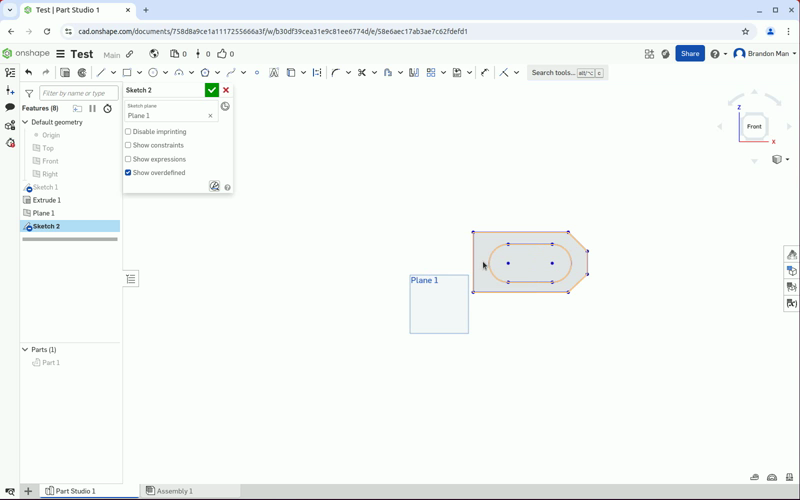
scroll(6)
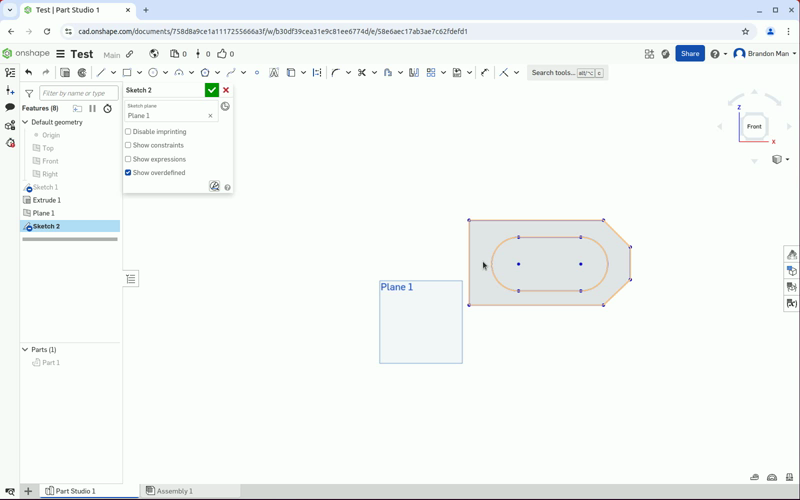
scroll(6)
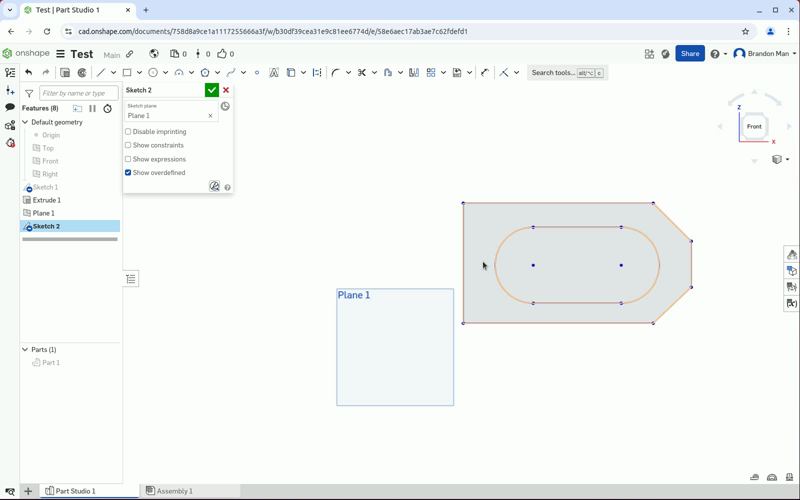
scroll(6)
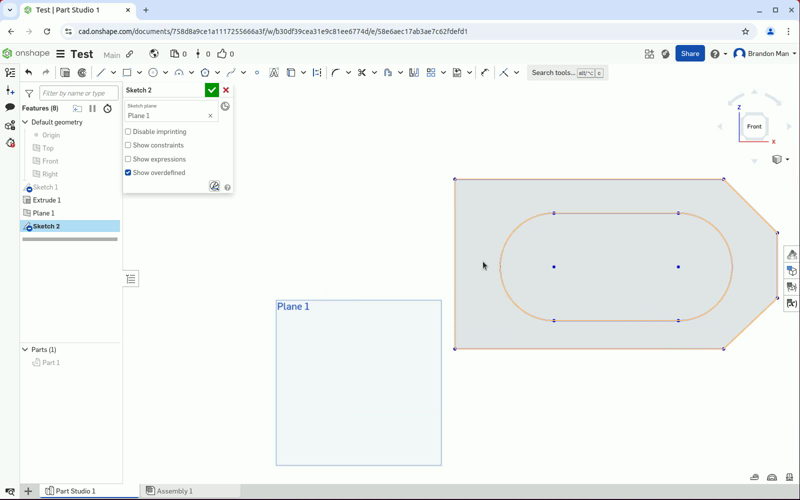
scroll(6)
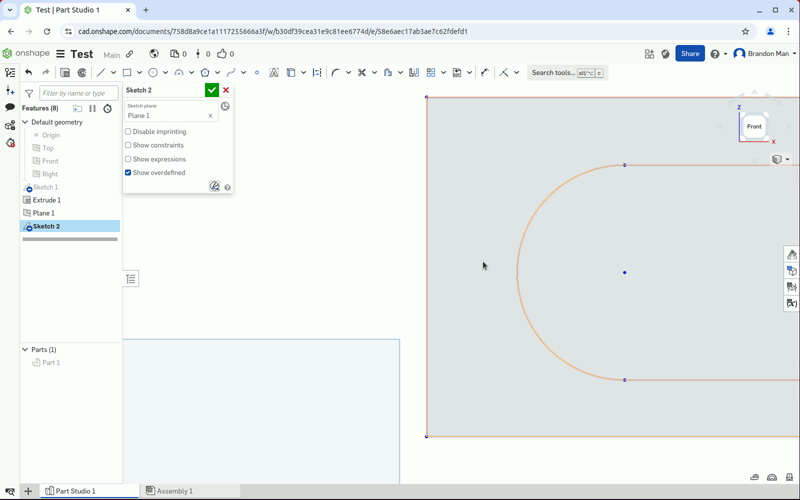
click(483, 261)
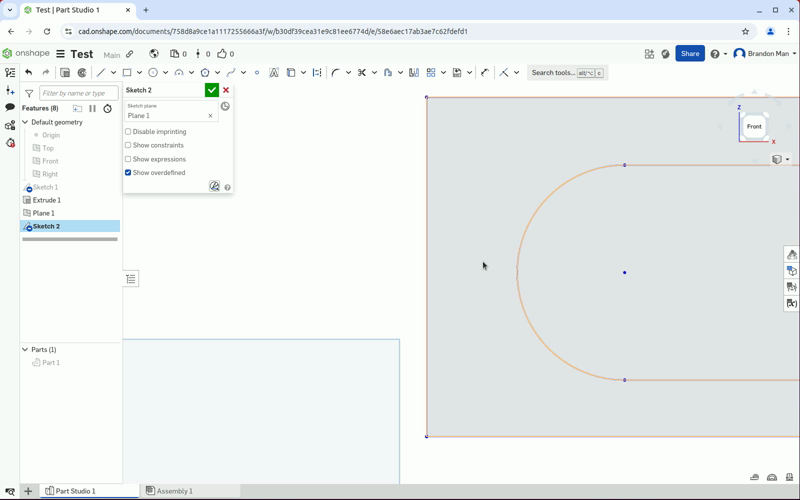
scroll(-6)
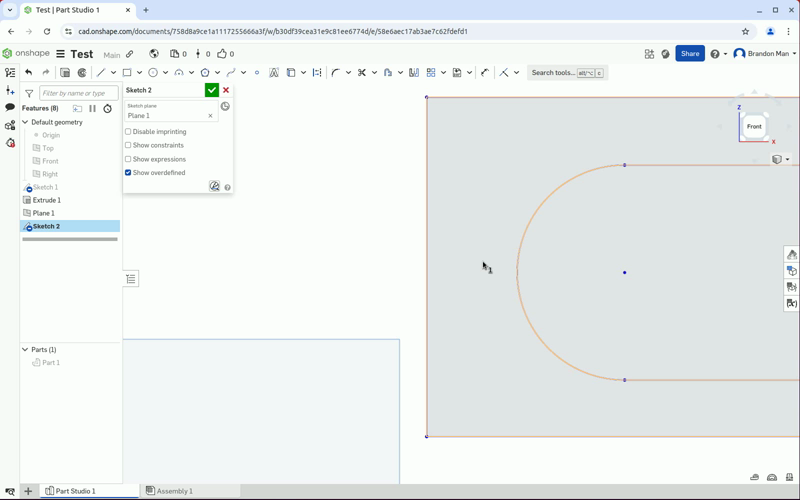
scroll(-6)
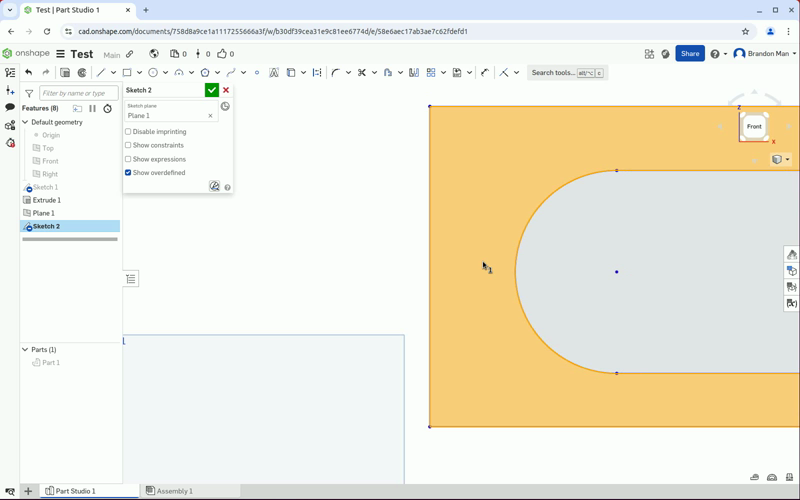
scroll(-6)
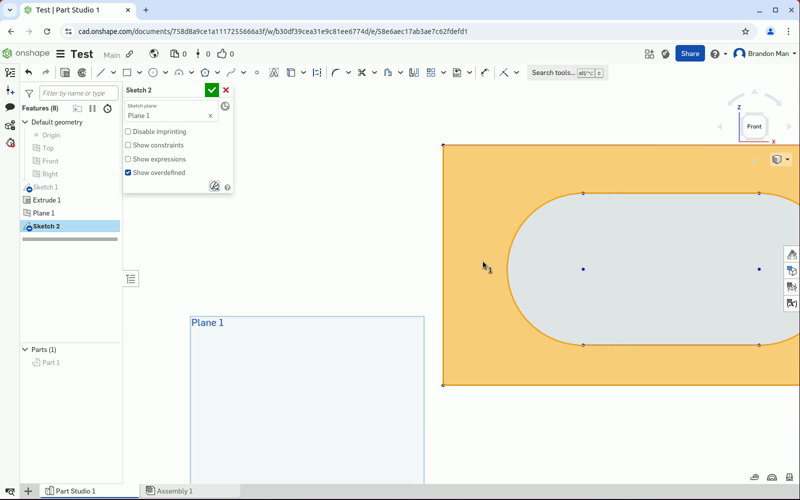
scroll(-6)
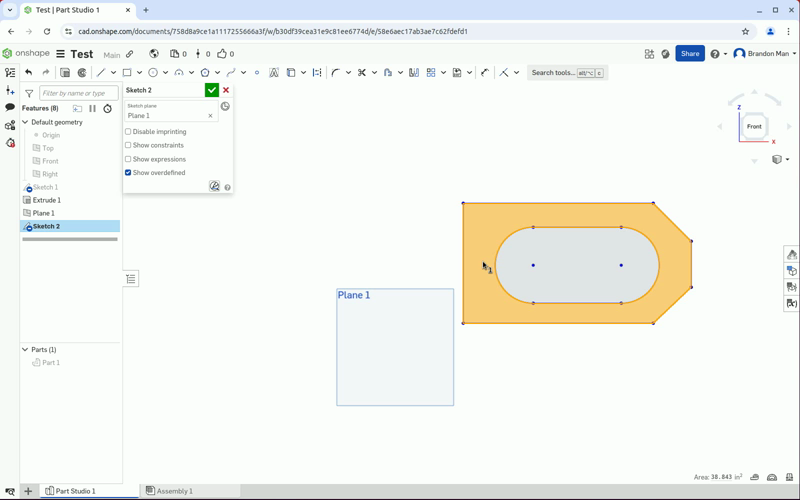
scroll(-6)
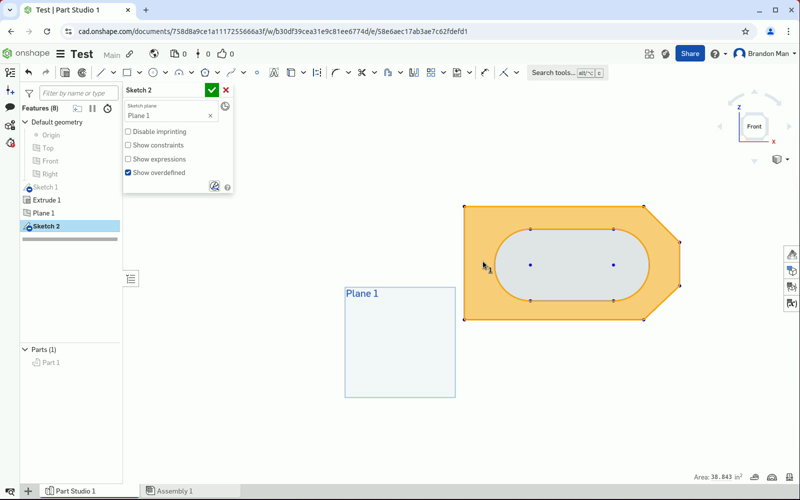
scroll(-6)
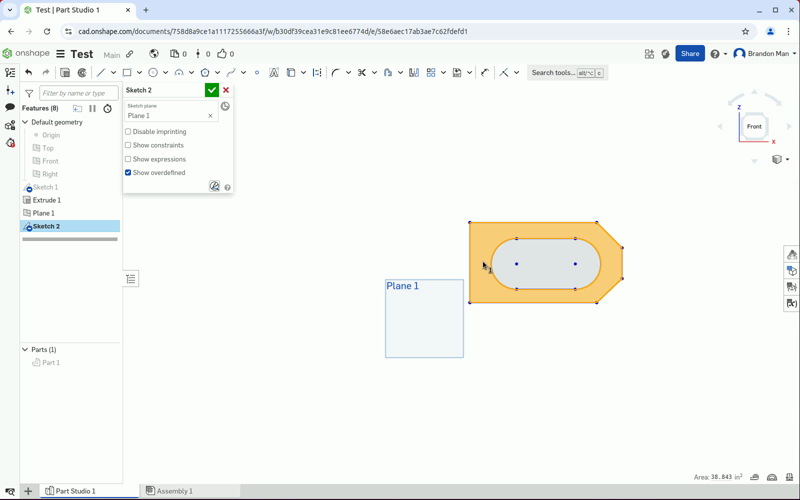
scroll(-6)
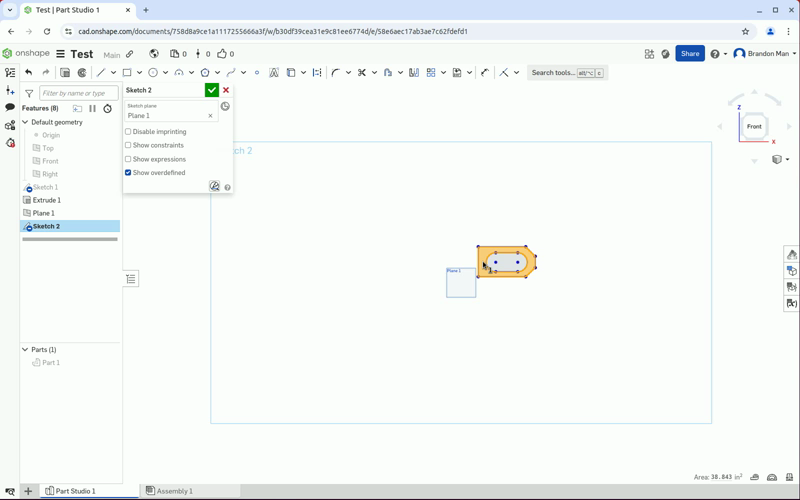
mouse_move(73, 352)
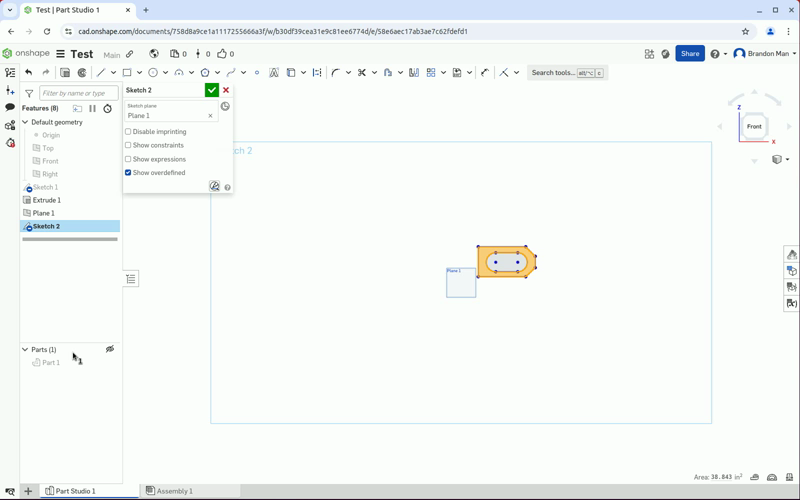
key(shift+y)
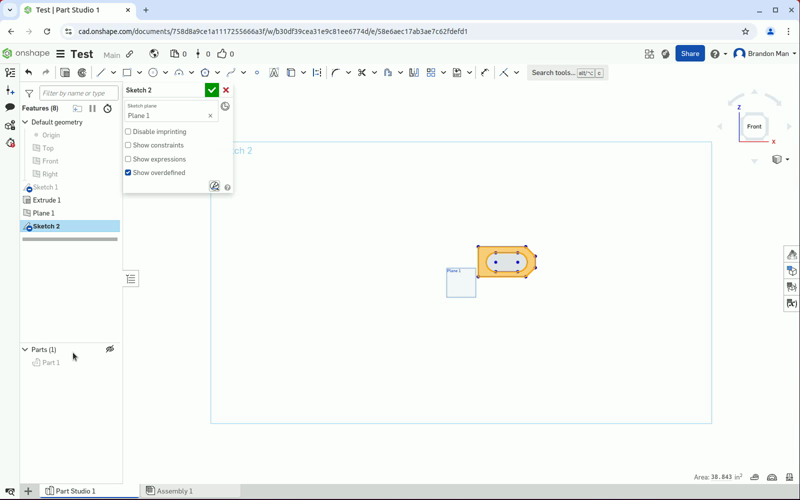
key(shift+e)
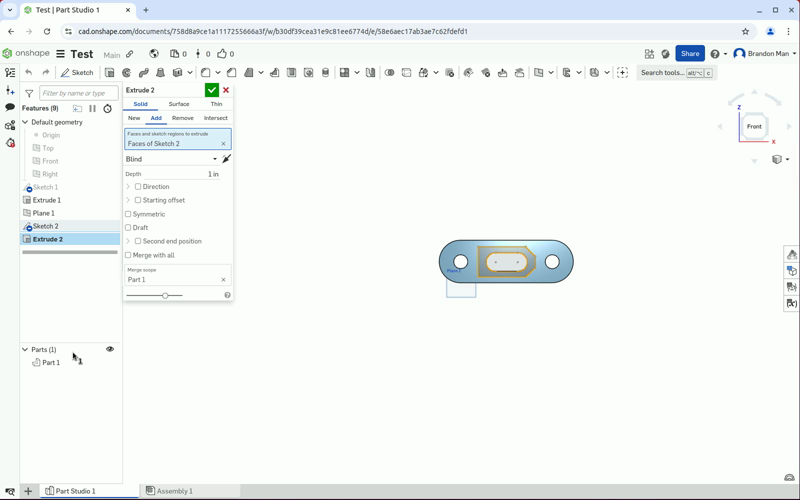
mouse_move(143, 106)
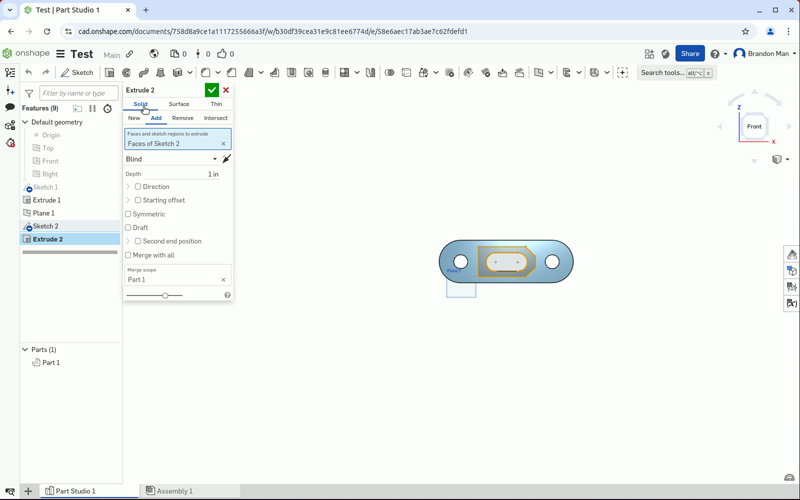
click(143, 106)
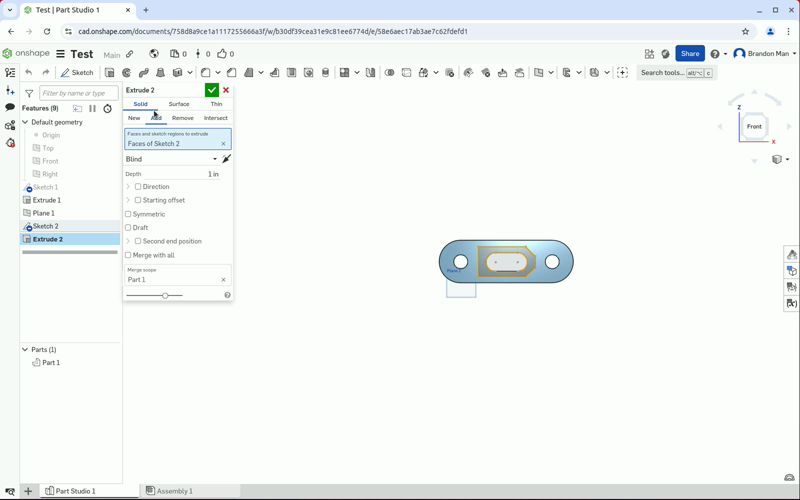
mouse_move(186, 120)
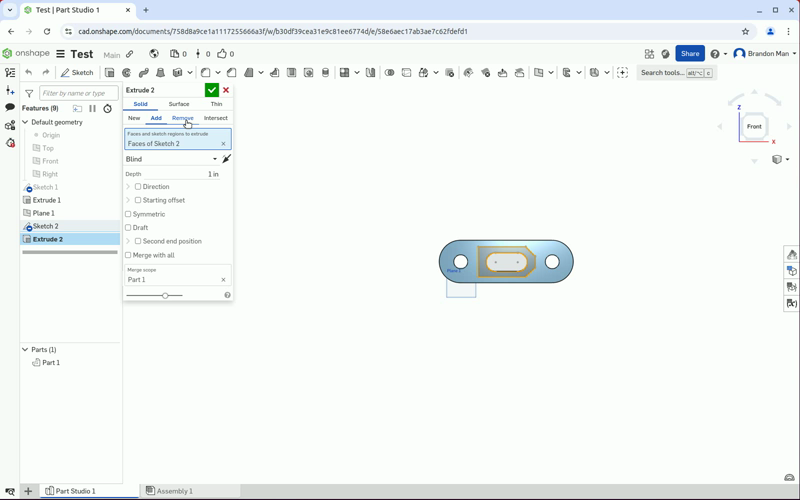
click(186, 120)
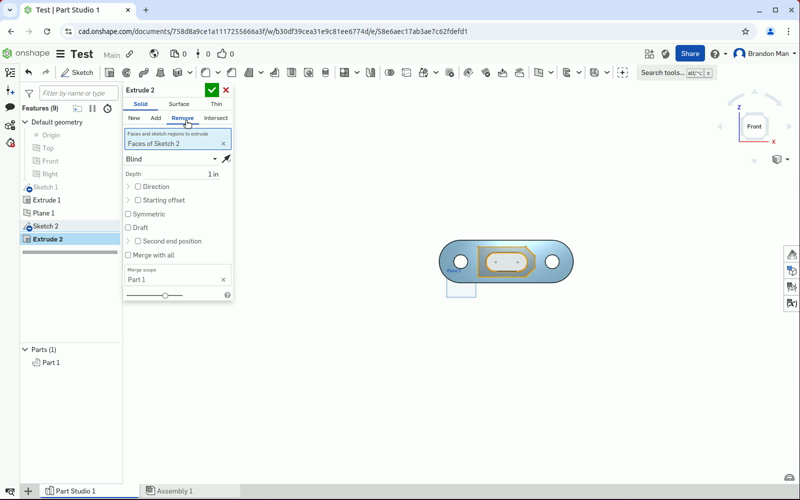
key(tab, 4)
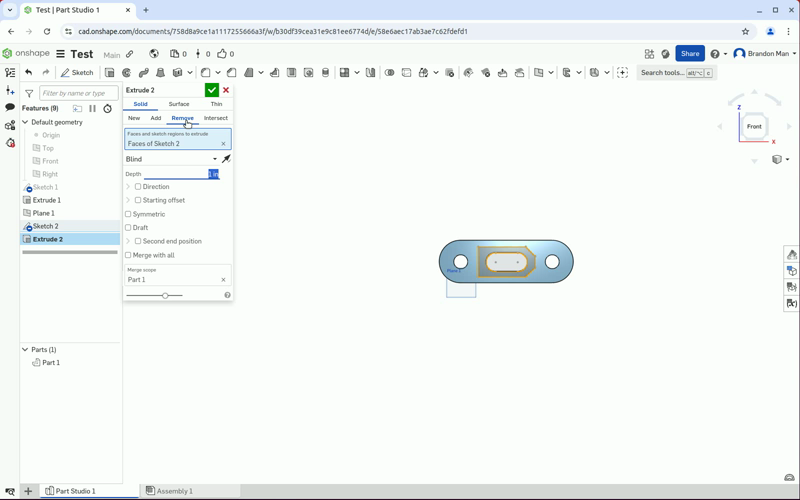
text(0.722)
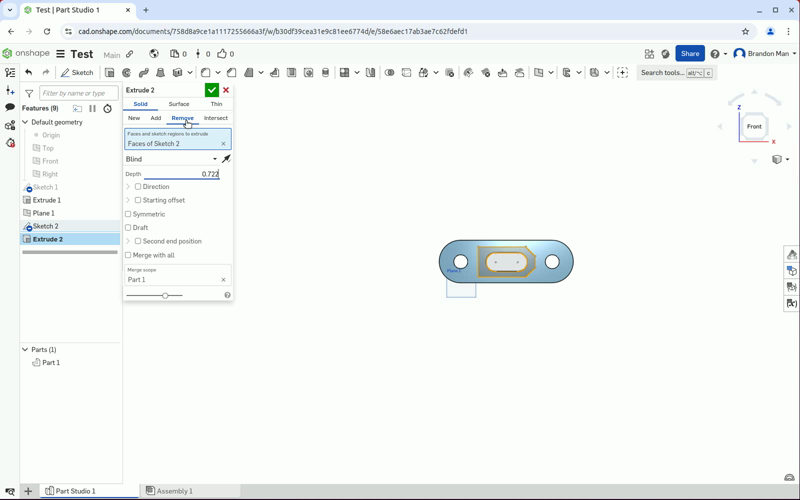
key(tab, 6)
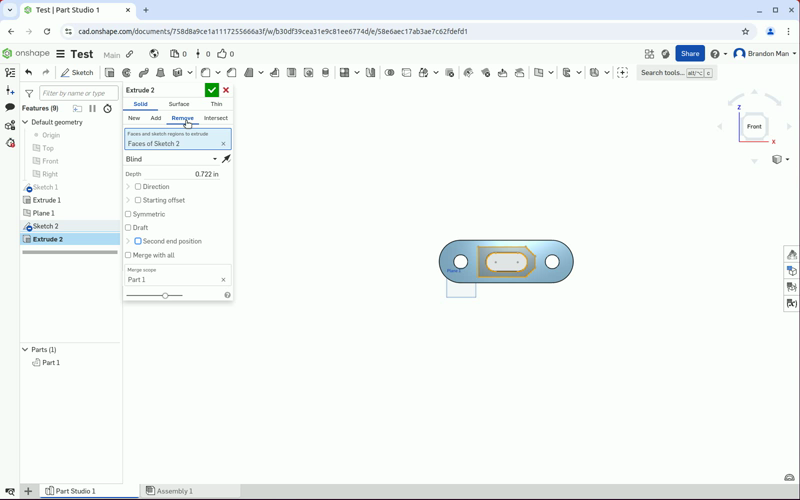
key(space)
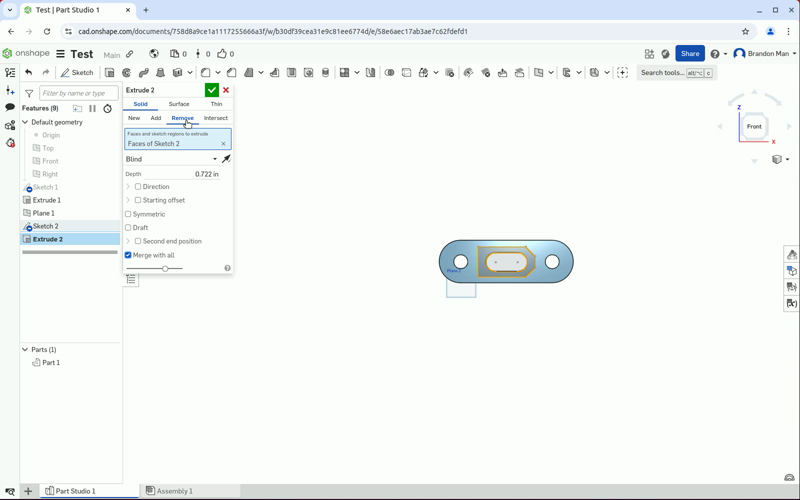
key(enter)
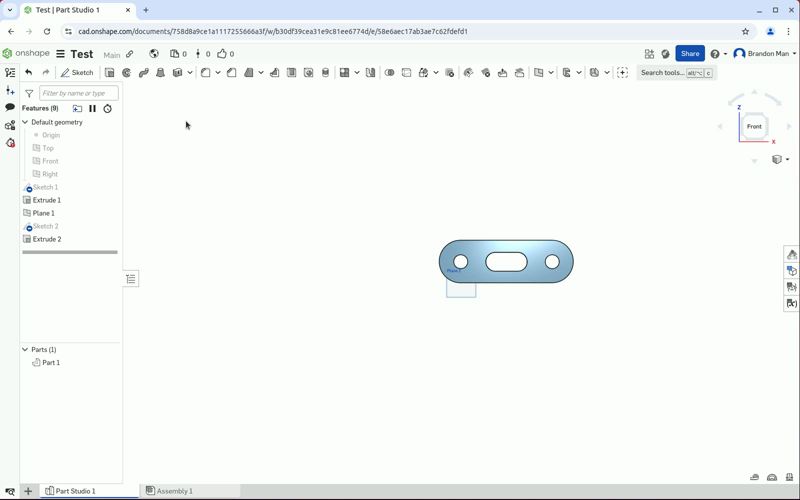
key(shift+h)
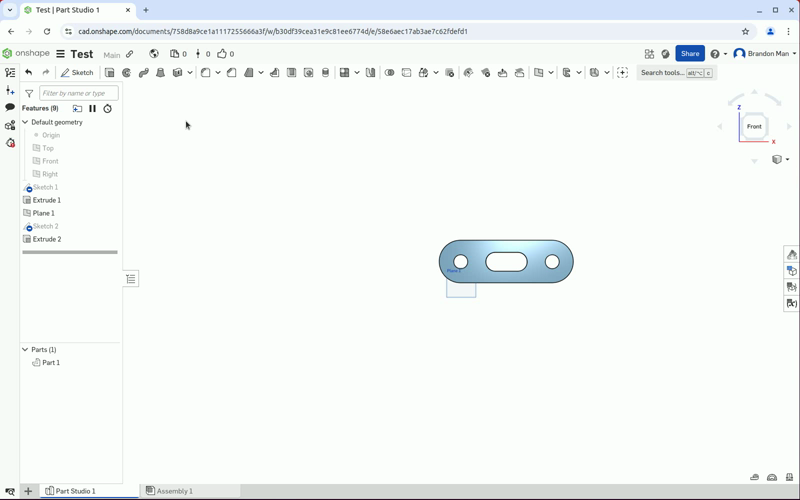
key(shift+h)
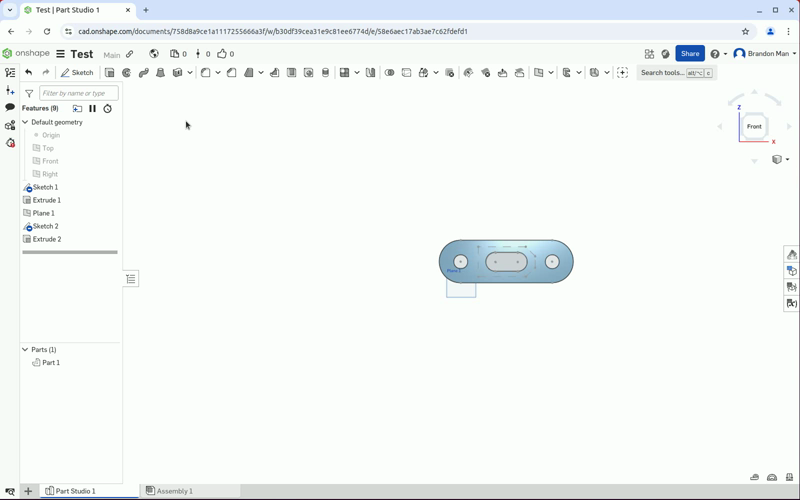
key(shift+7)
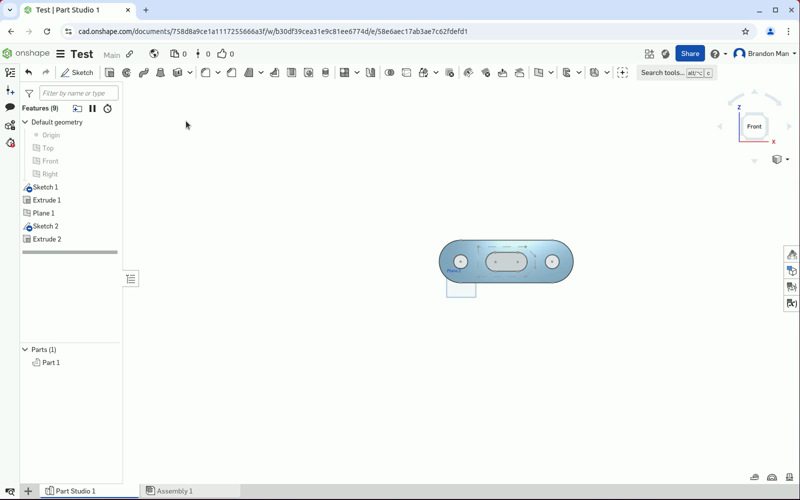
key(left, 2)
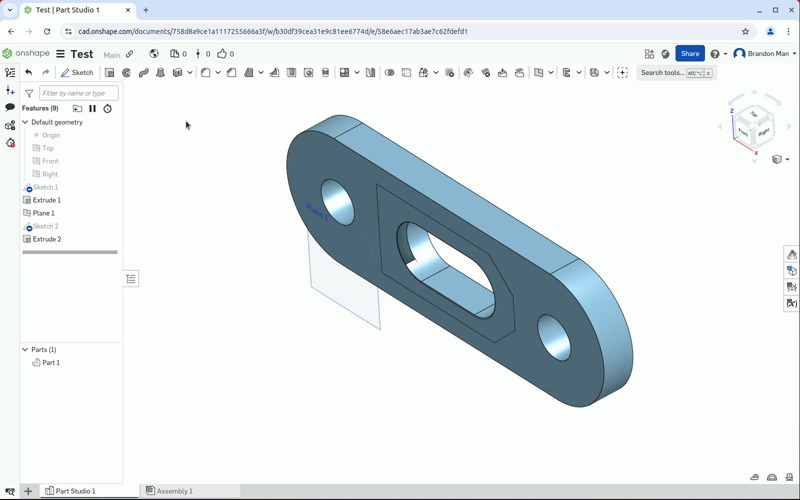
key(down, 2)
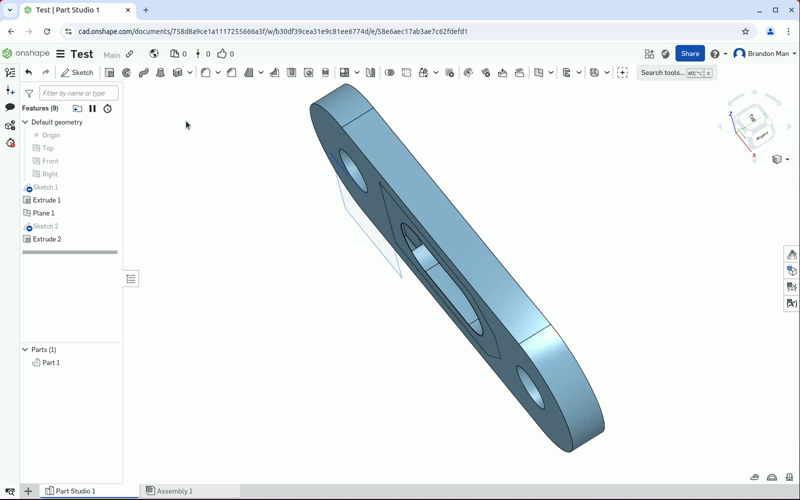
key(up, 2)
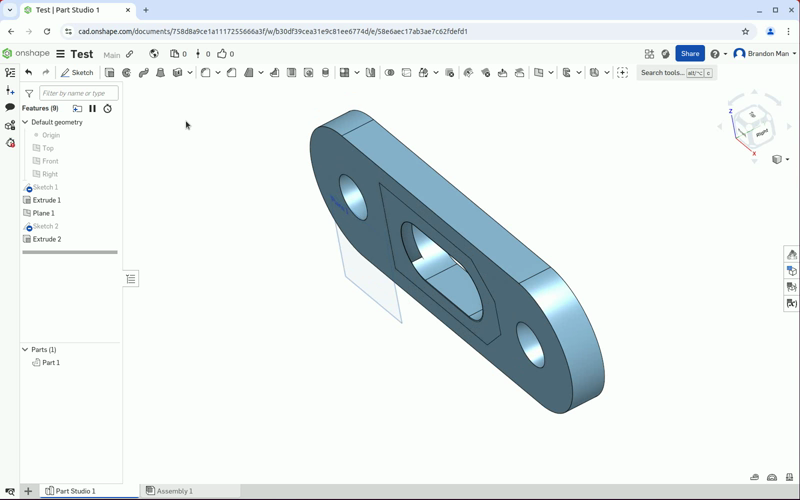
key(right, 2)
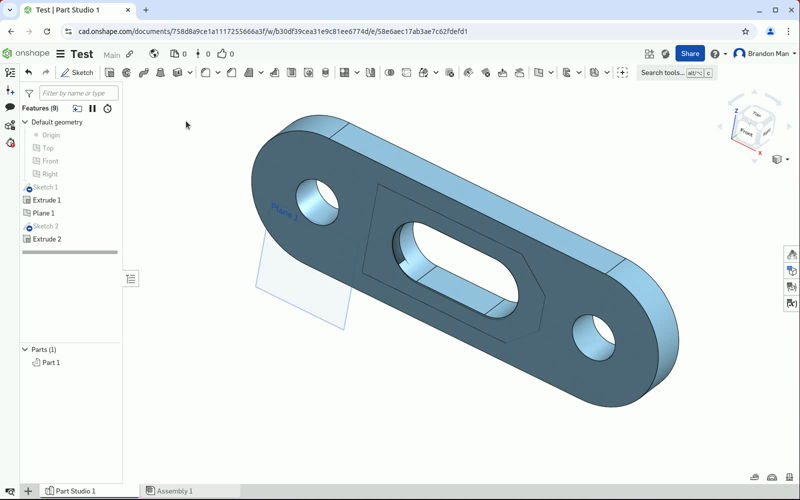
mouse_move(73, 189)
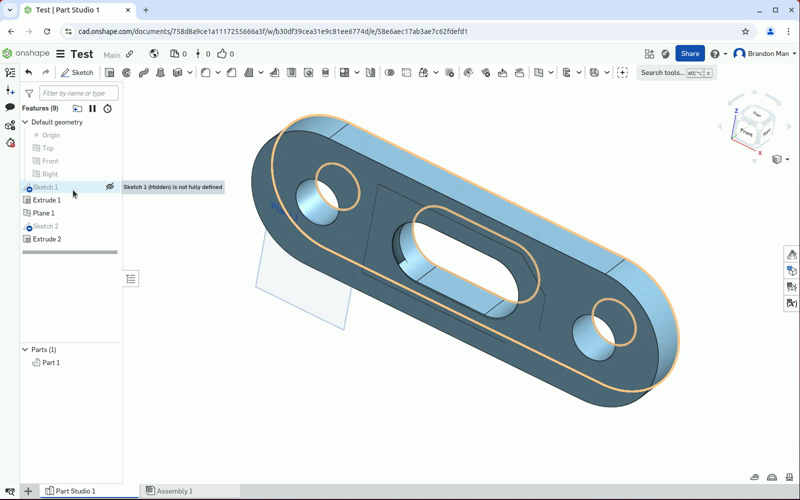
click(73, 189)